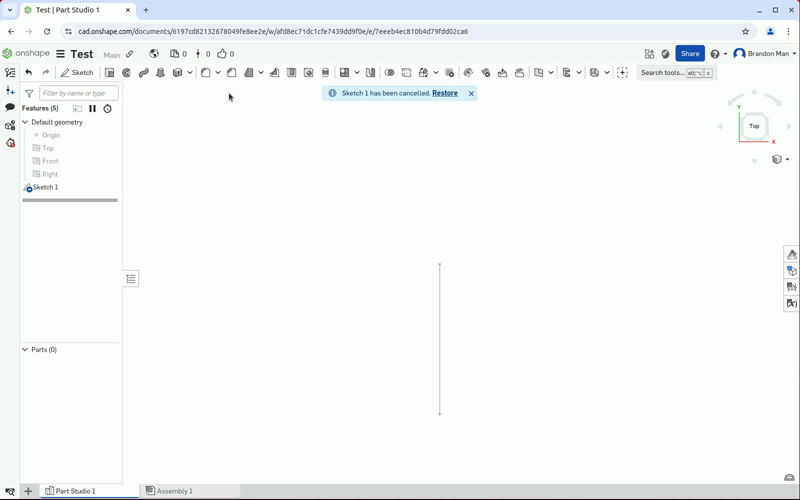
key(shift+h)
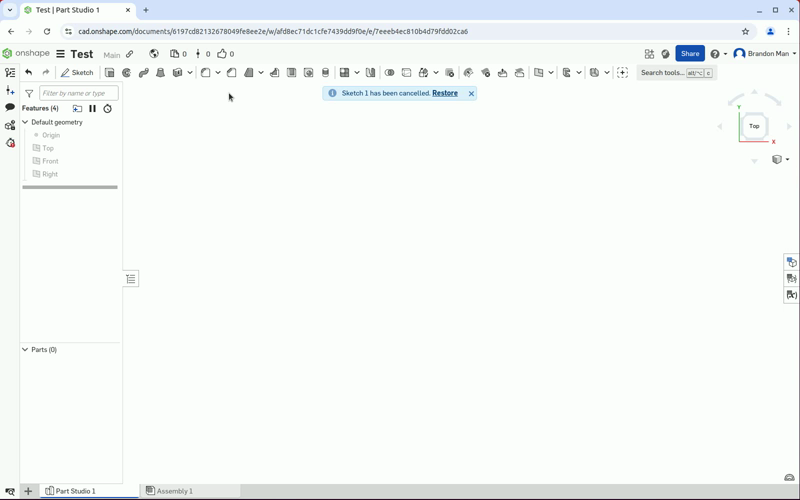
mouse_move(73, 352)
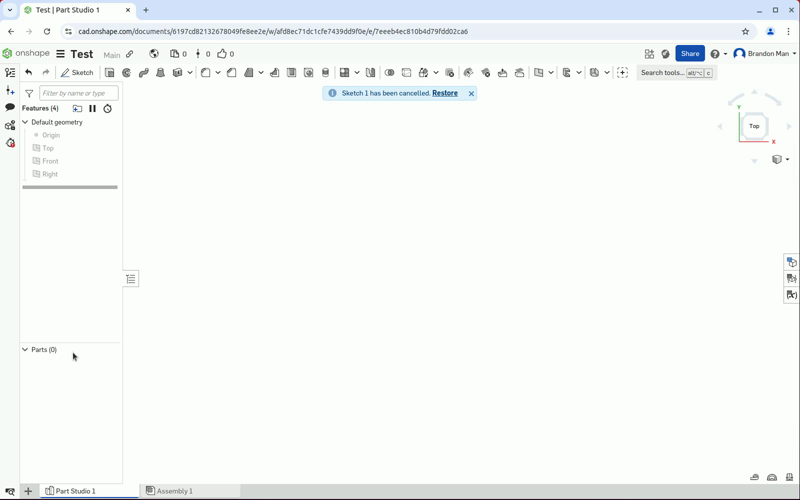
key(y)
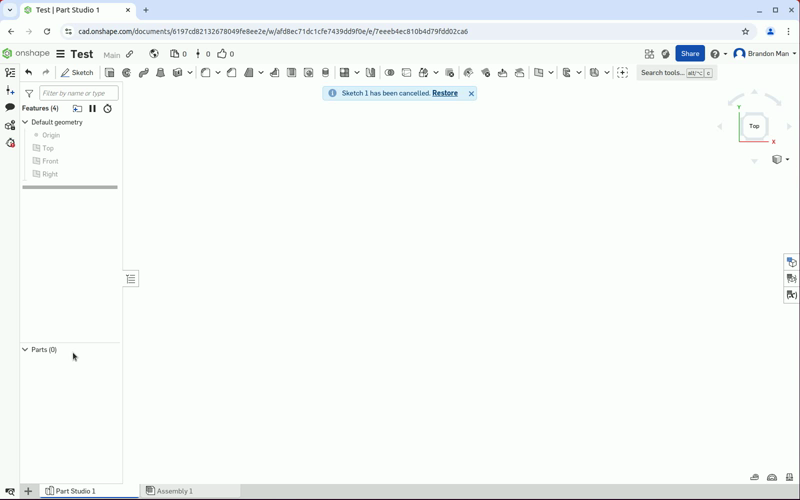
key(shift+p)
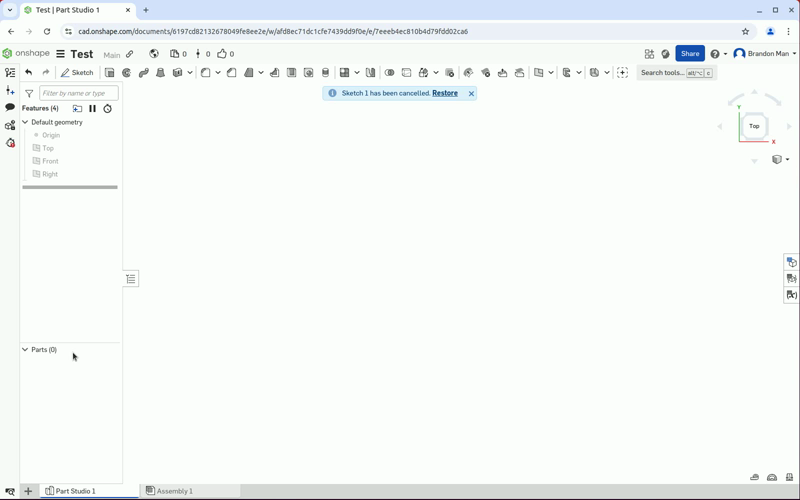
key(space)
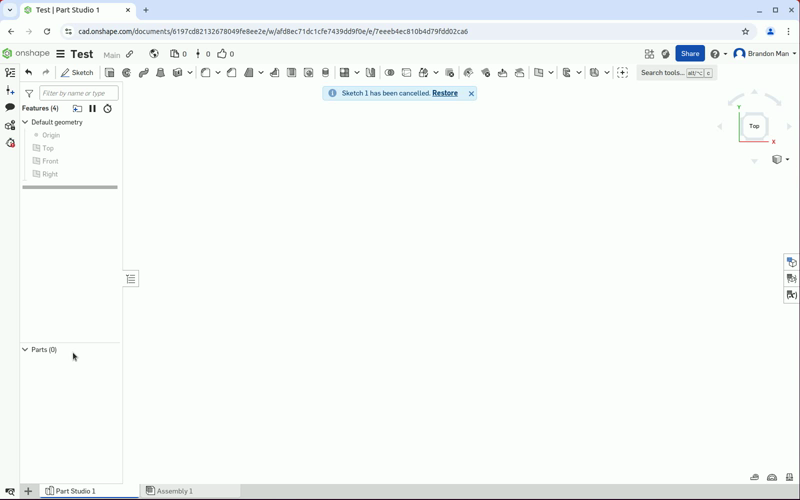
key_down(shift)
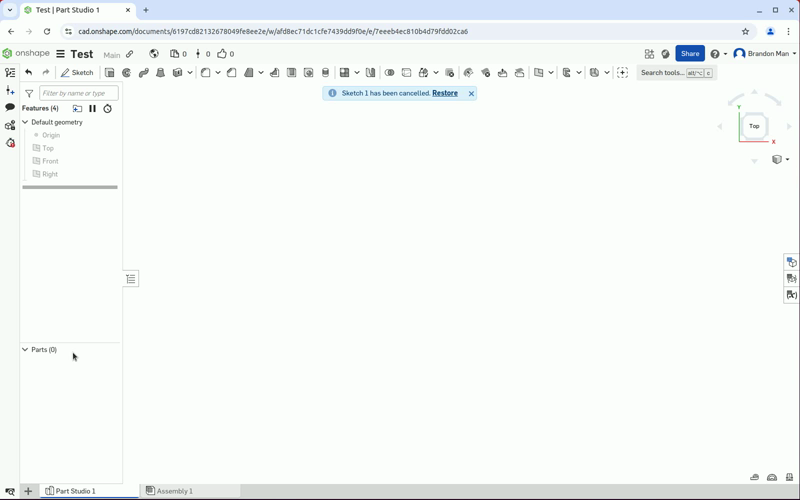
key(up)
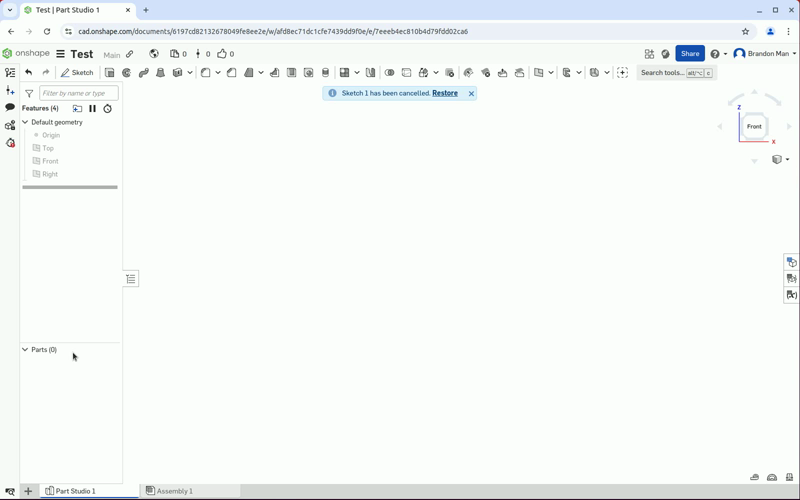
key_up(shift)
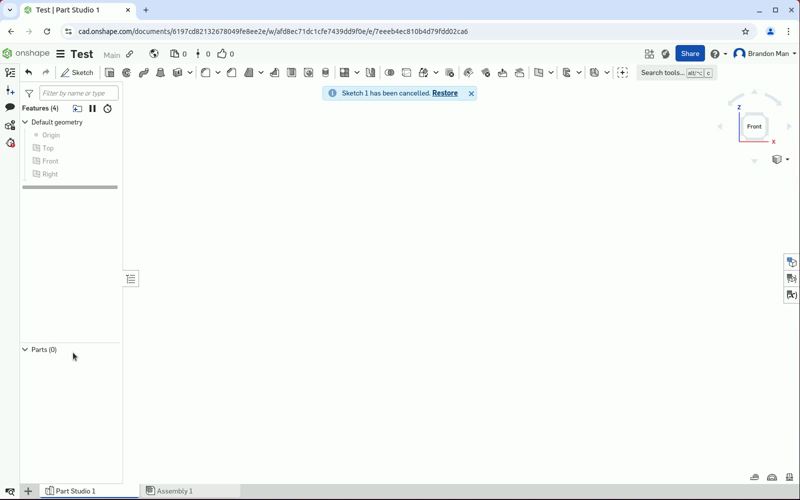
mouse_move(73, 352)
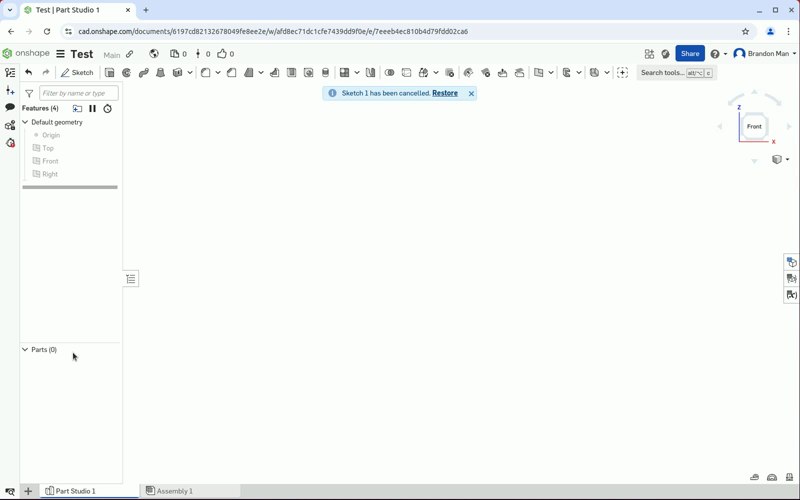
key(shift+y)
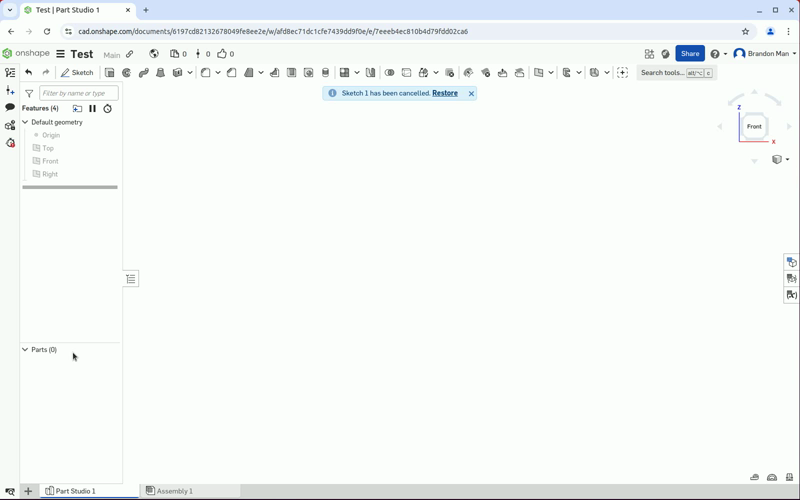
key(shift+s)
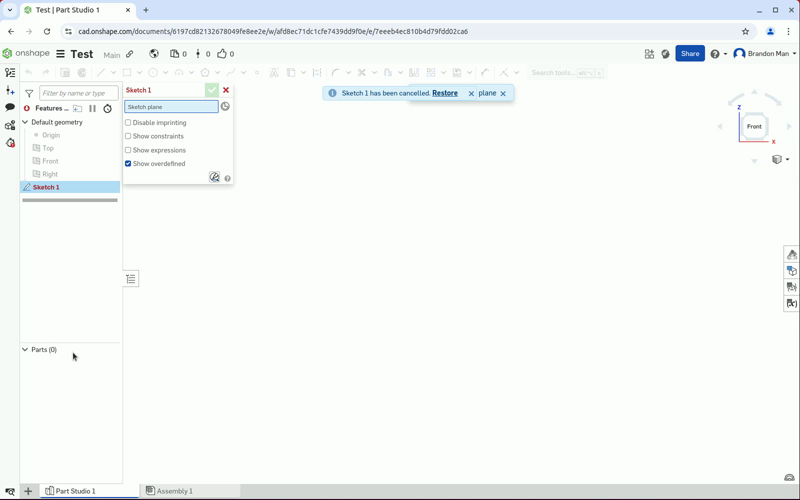
mouse_move(73, 163)
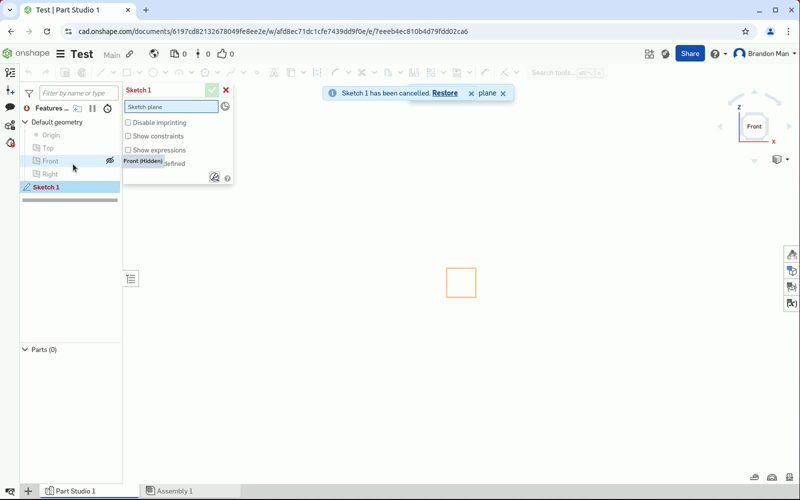
click(73, 163)
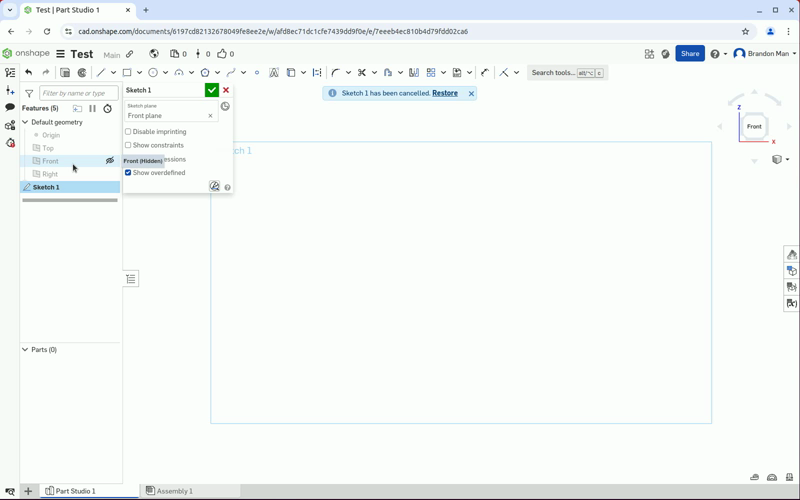
mouse_move(73, 352)
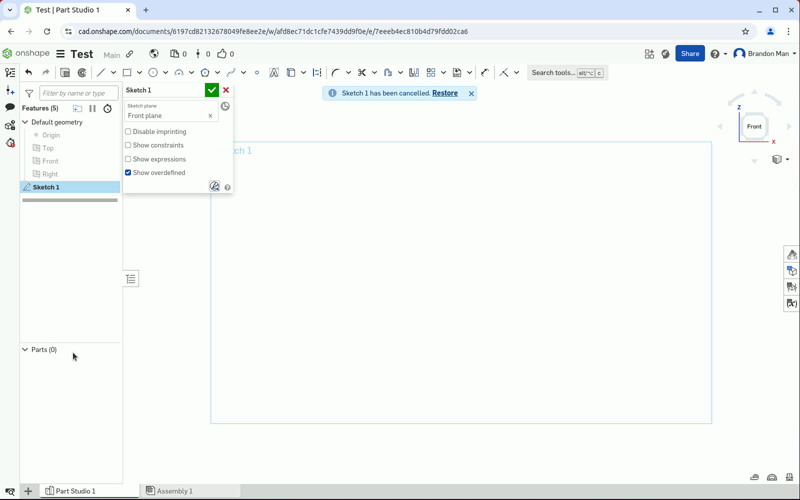
key(y)
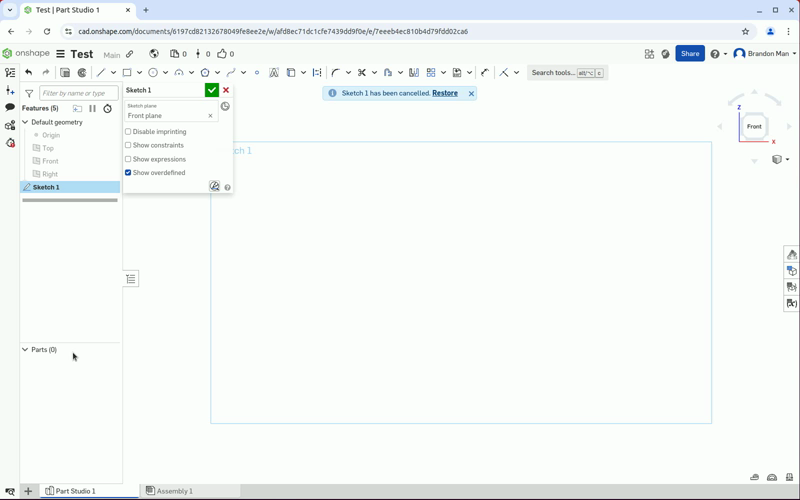
key(l)
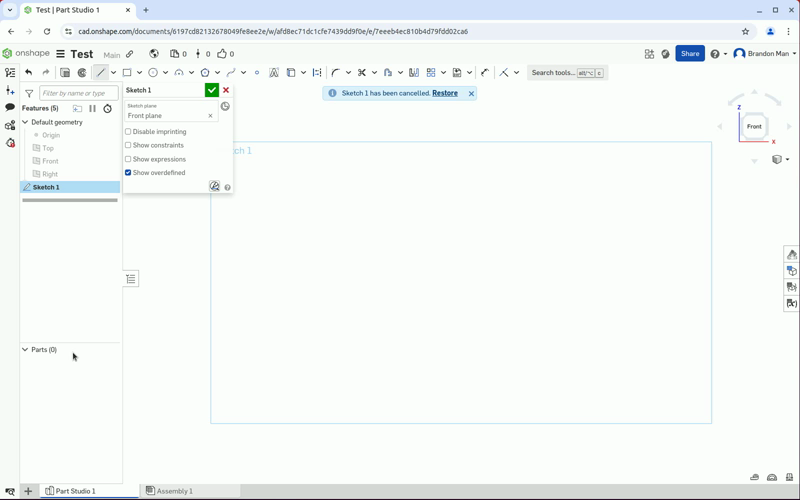
key_down(shift)
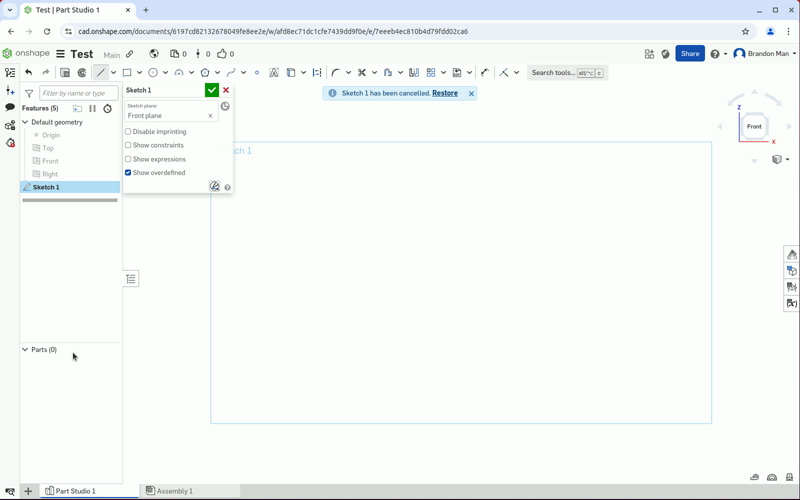
mouse_move(460, 282)
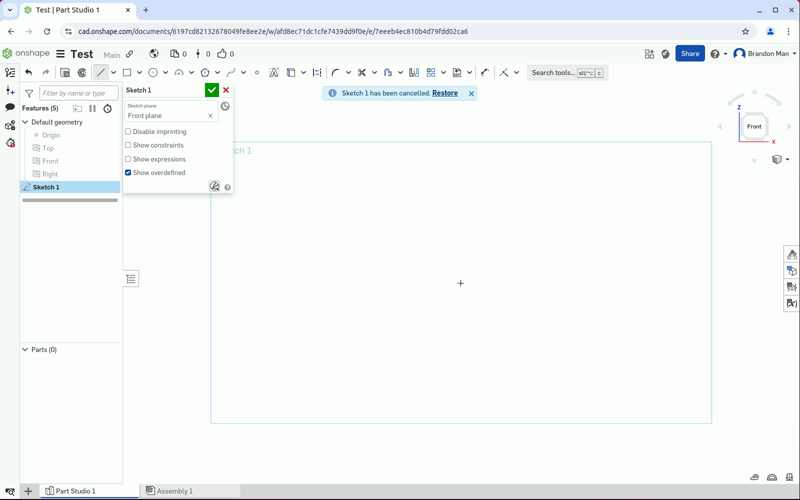
click(460, 282)
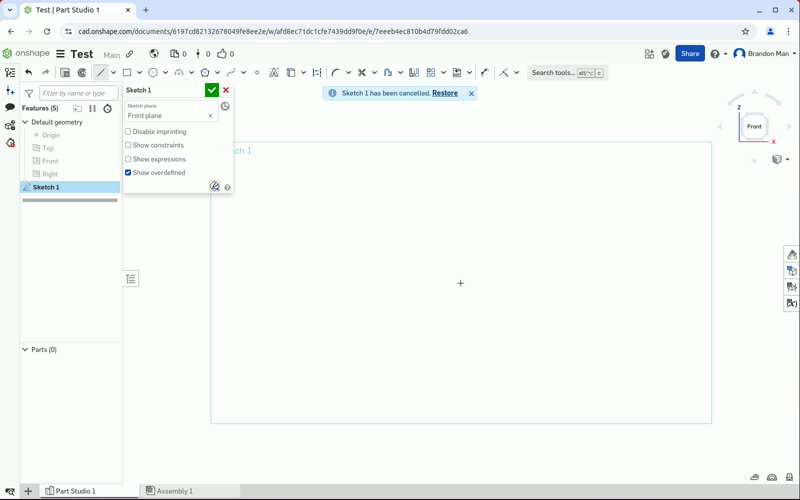
key_up(shift)
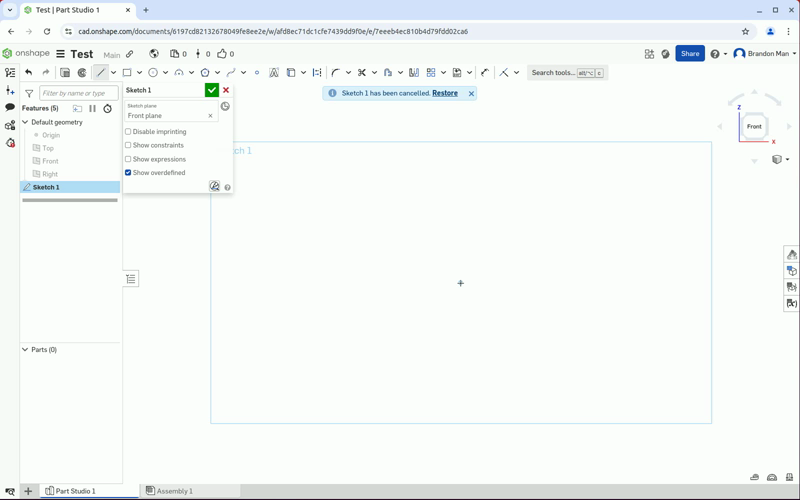
key_down(shift)
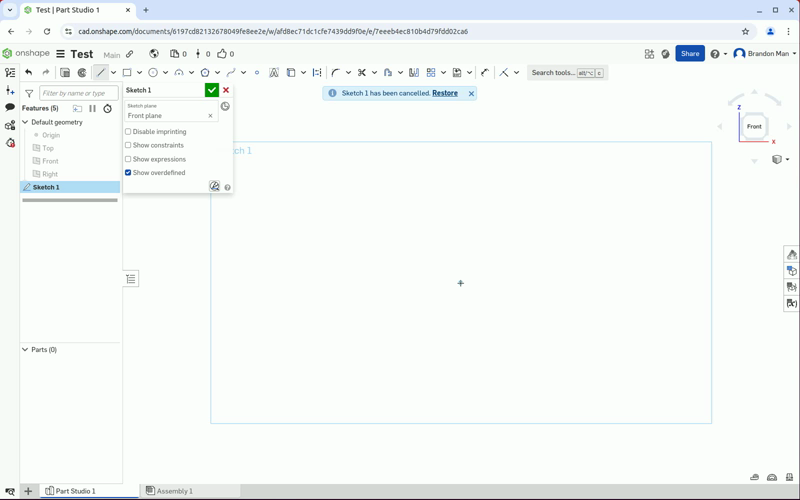
mouse_move(573, 282)
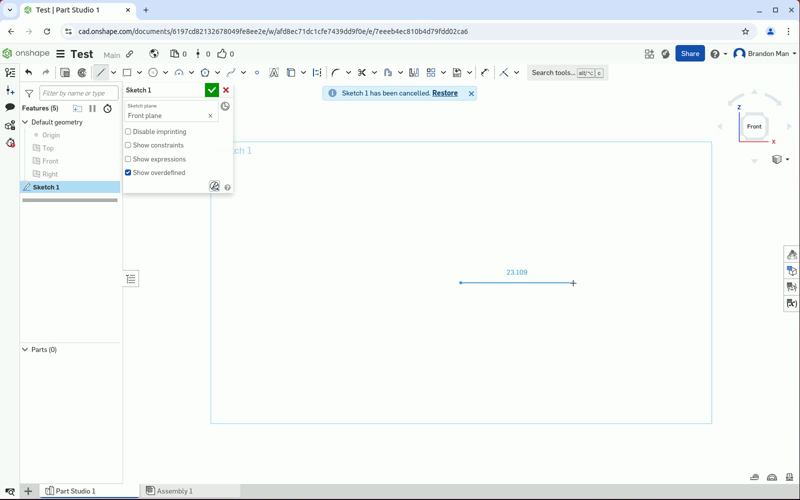
click(573, 282)
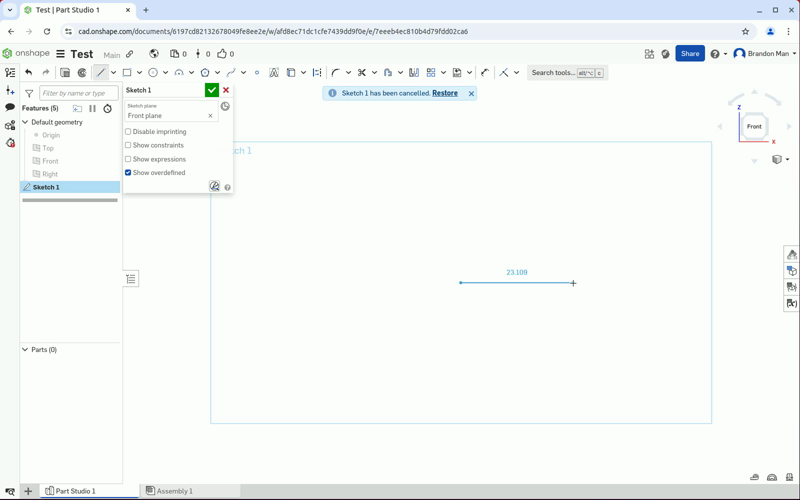
key_up(shift)
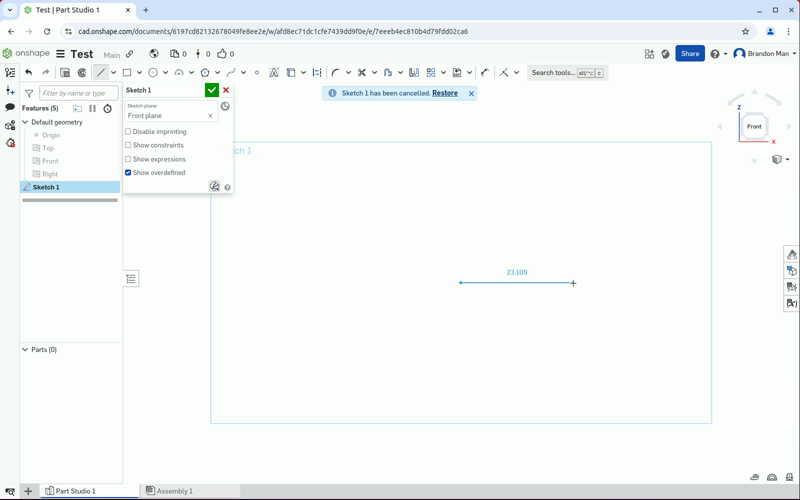
key_down(shift)
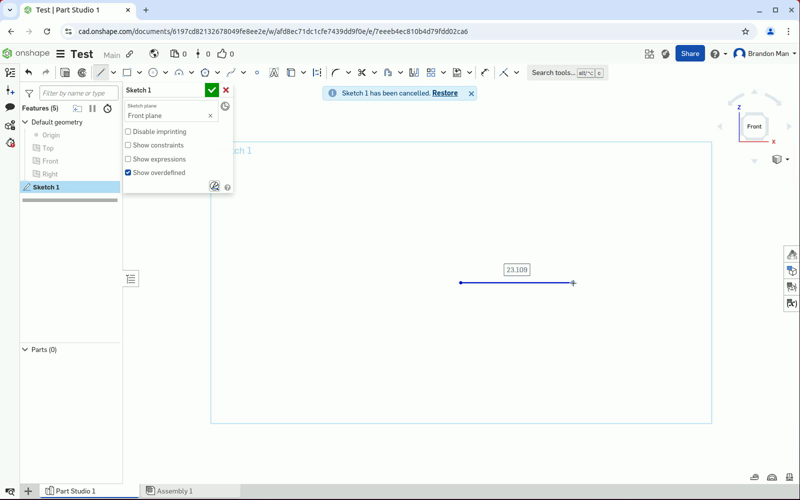
mouse_move(589, 282)
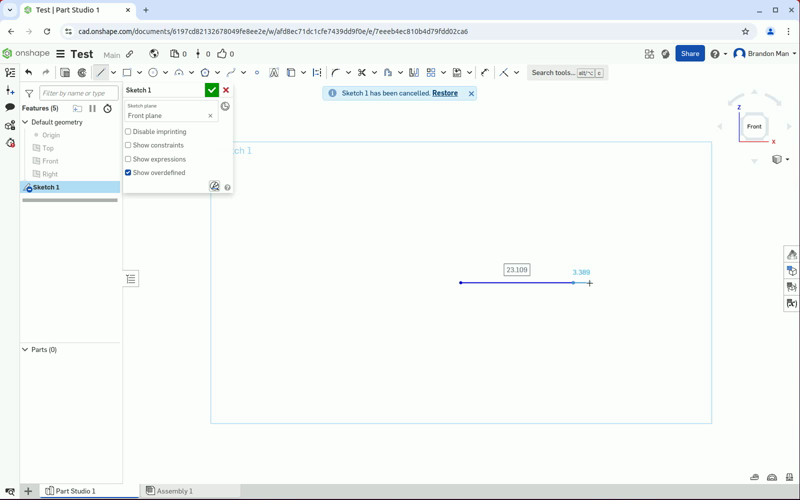
mouse_move(573, 264)
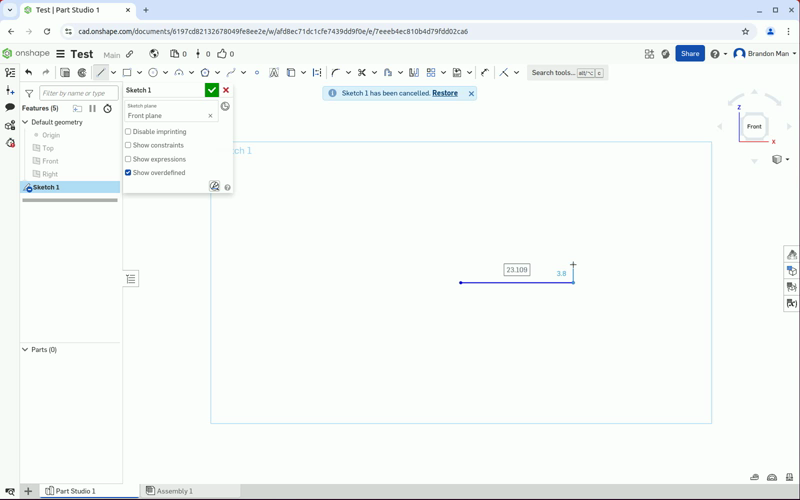
click(573, 264)
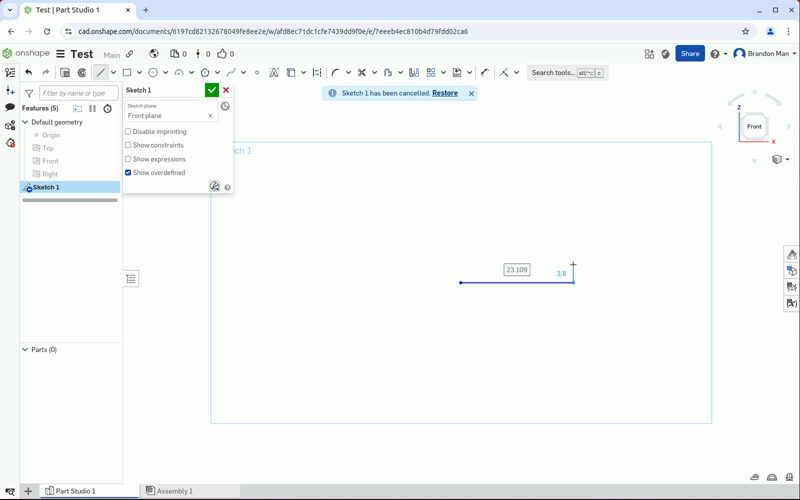
key_up(shift)
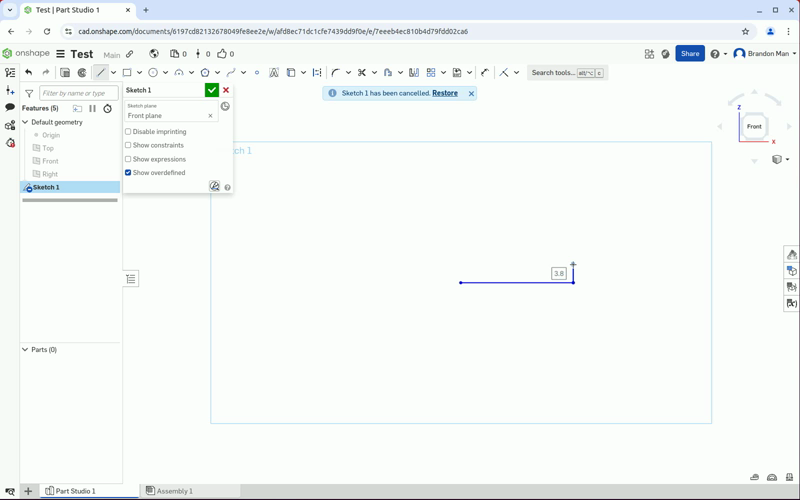
key_down(shift)
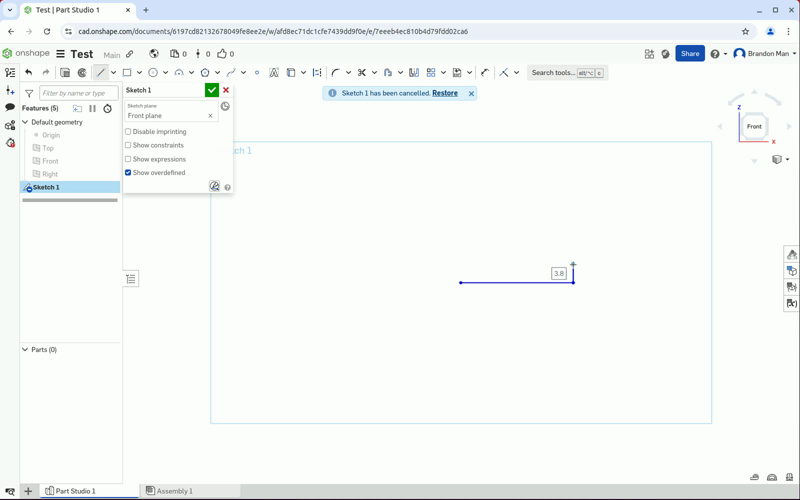
mouse_move(460, 264)
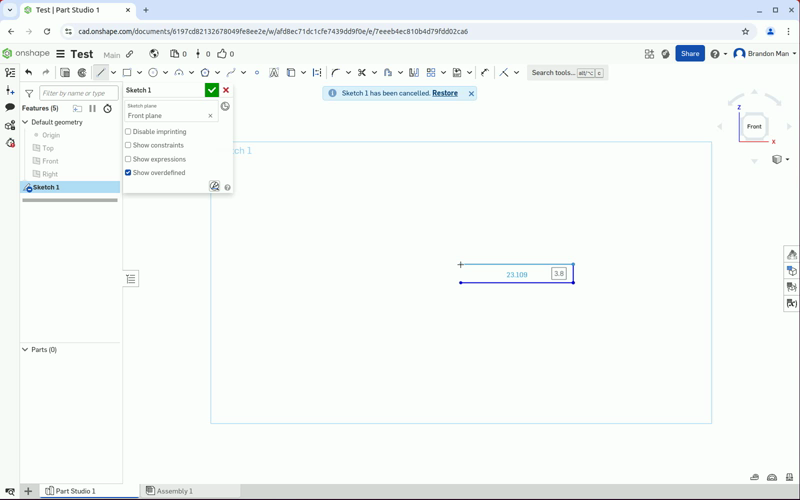
click(460, 264)
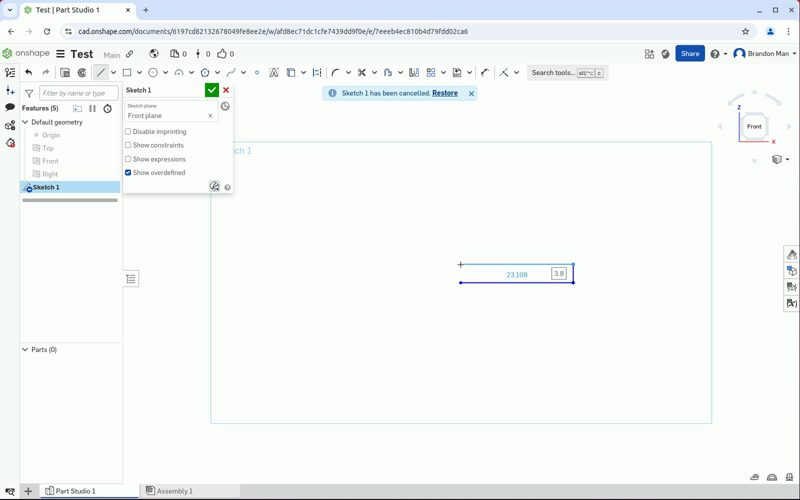
key_up(shift)
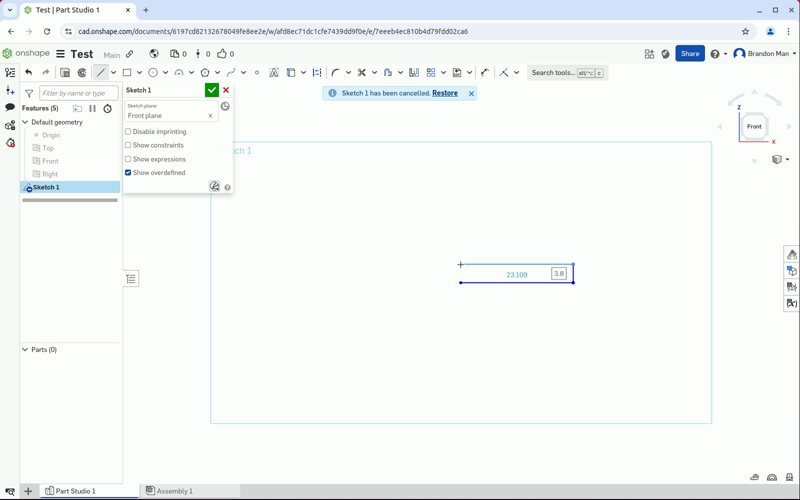
mouse_move(490, 264)
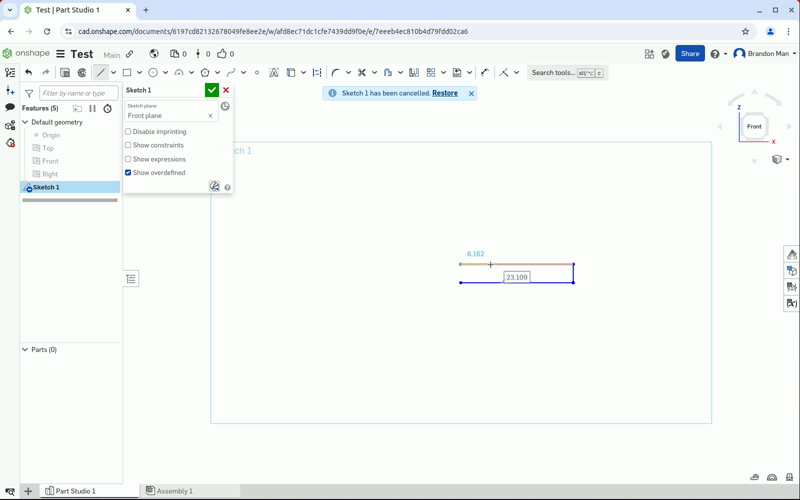
key_down(shift)
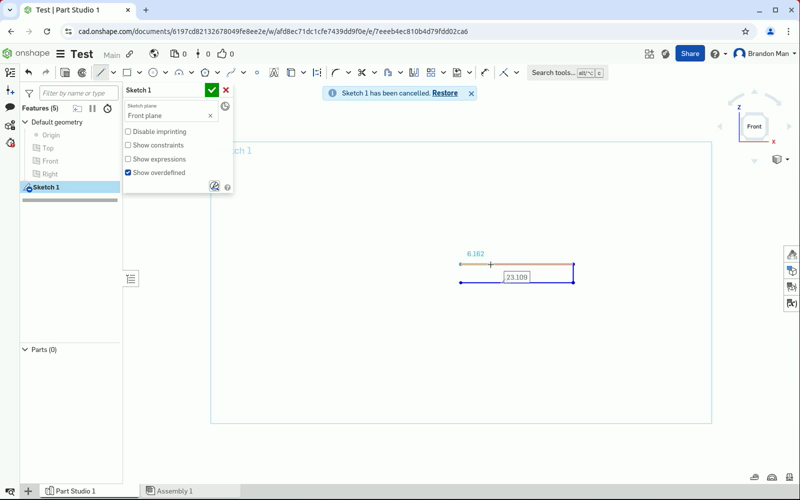
mouse_move(460, 282)
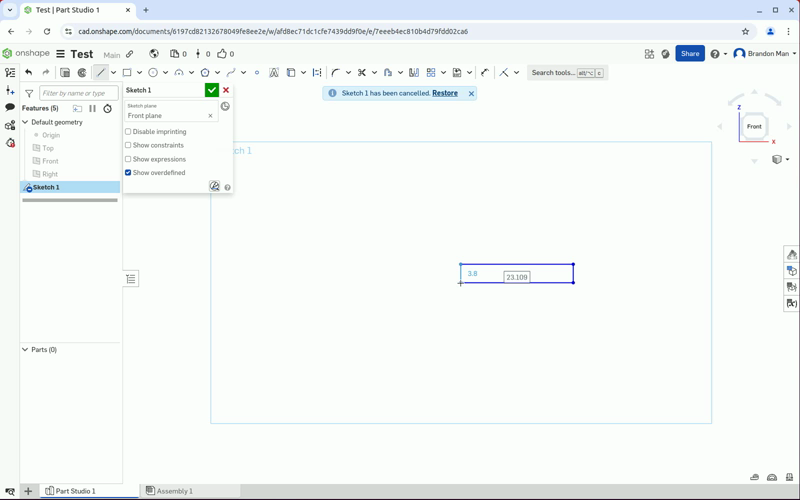
key_up(shift)
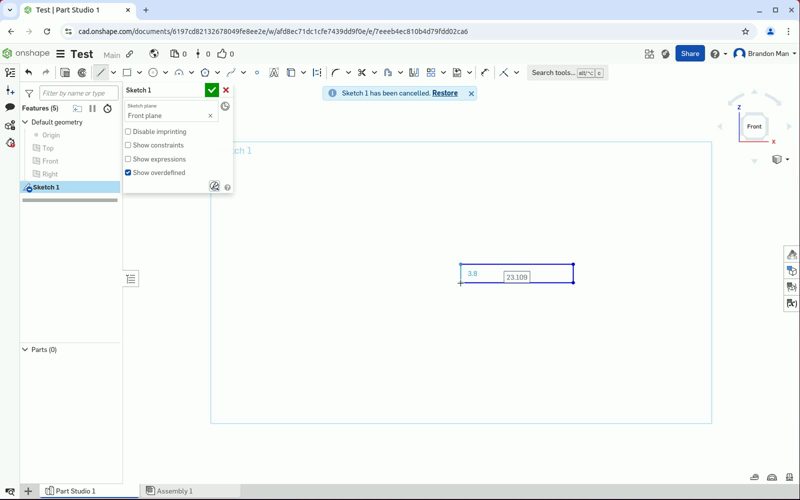
click(460, 282)
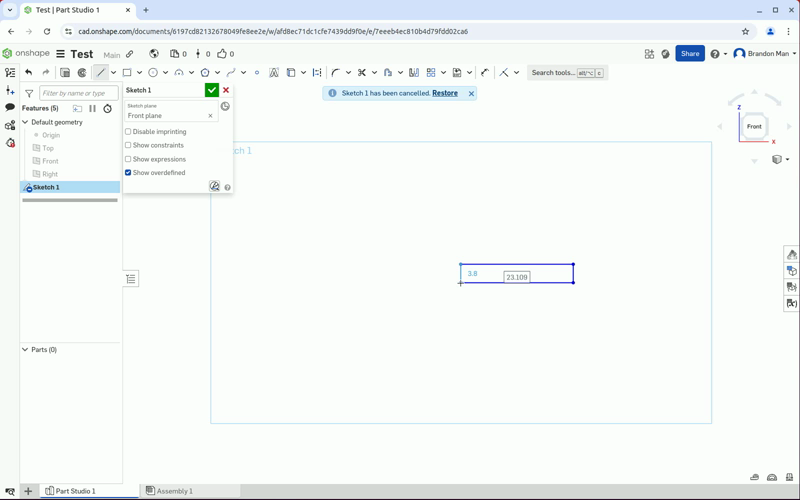
key(esc)
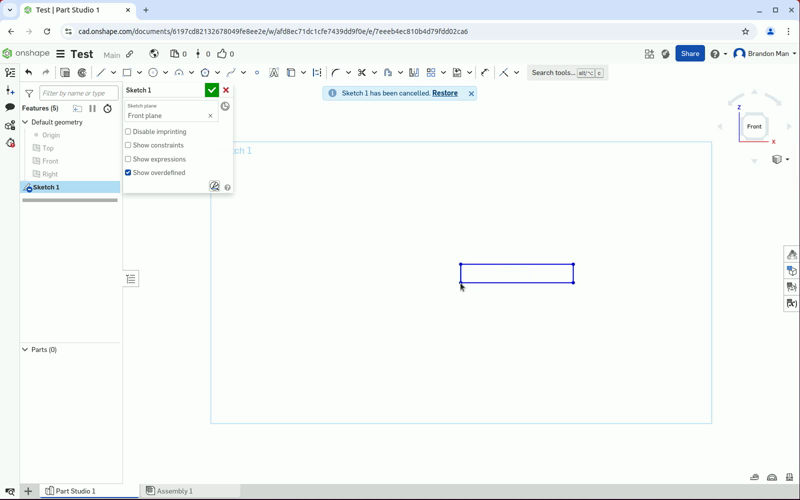
mouse_move(554, 278)
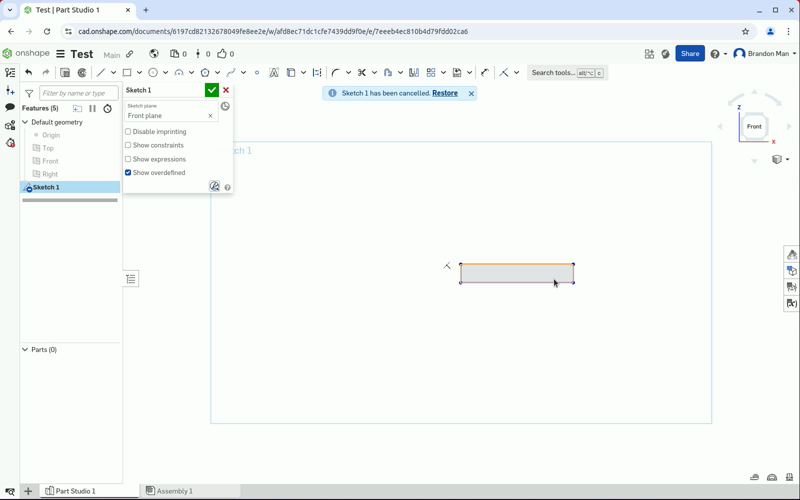
click(554, 278)
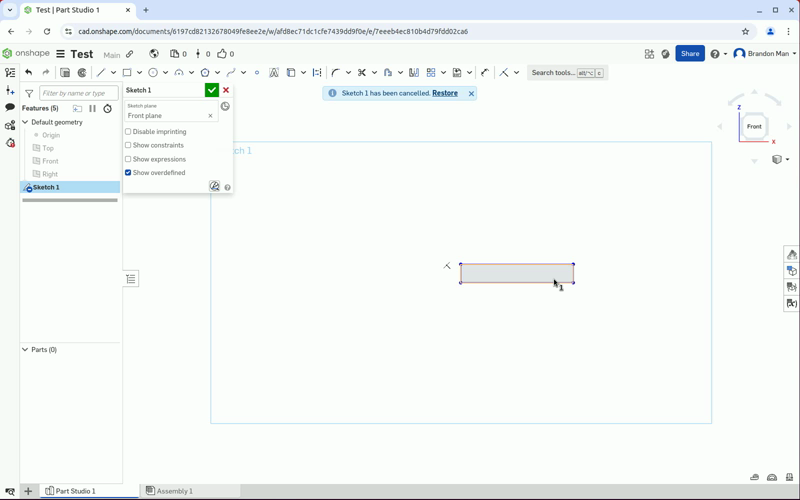
mouse_move(73, 352)
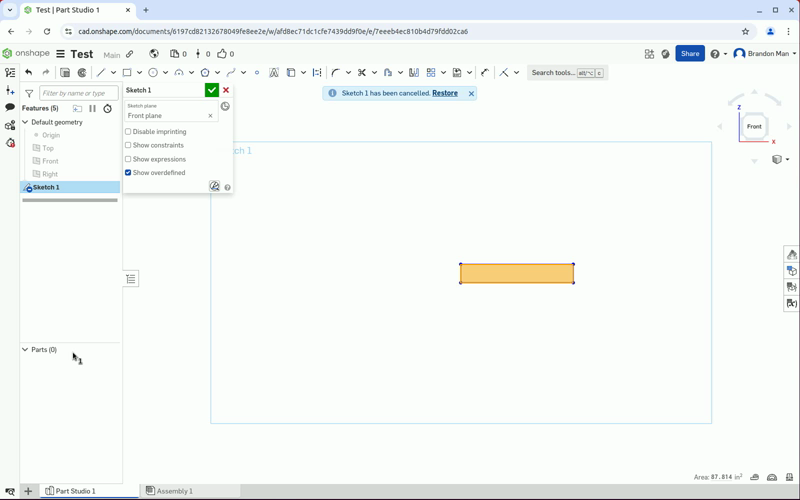
key(shift+y)
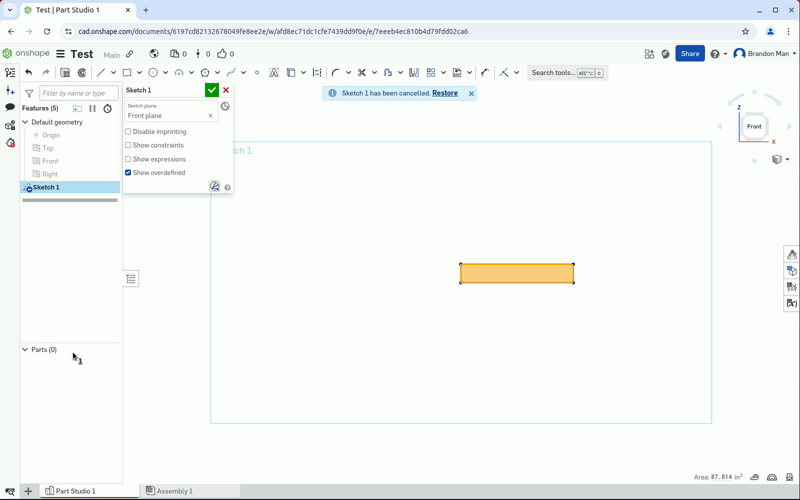
key(shift+e)
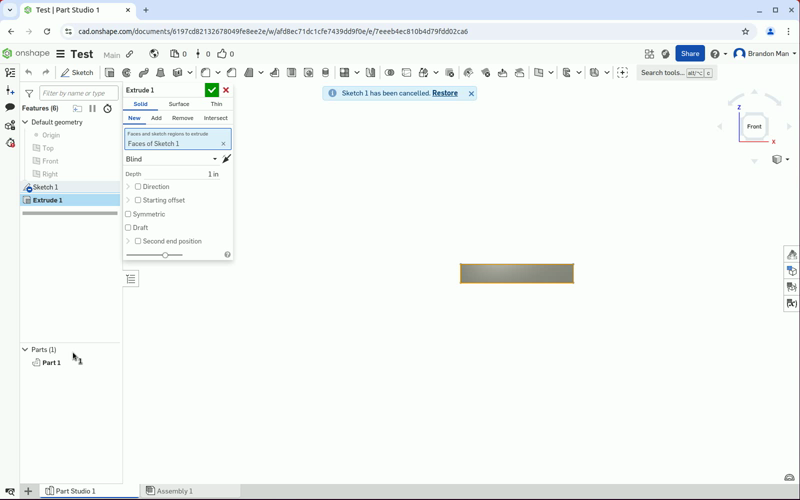
mouse_move(143, 106)
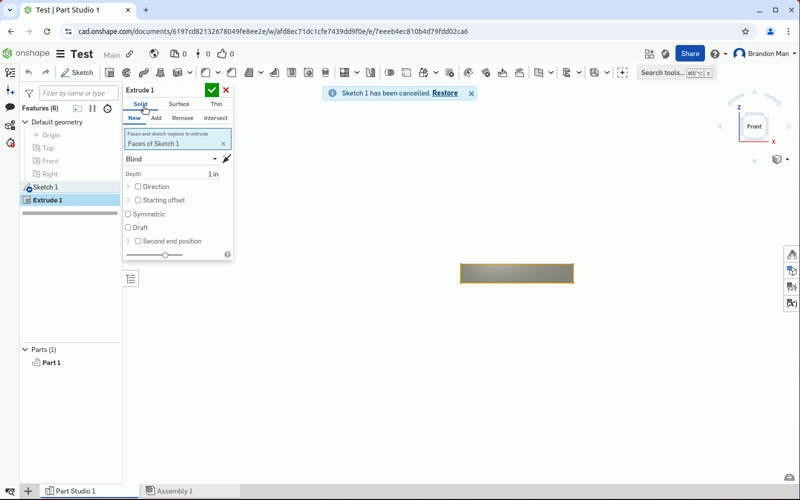
click(143, 106)
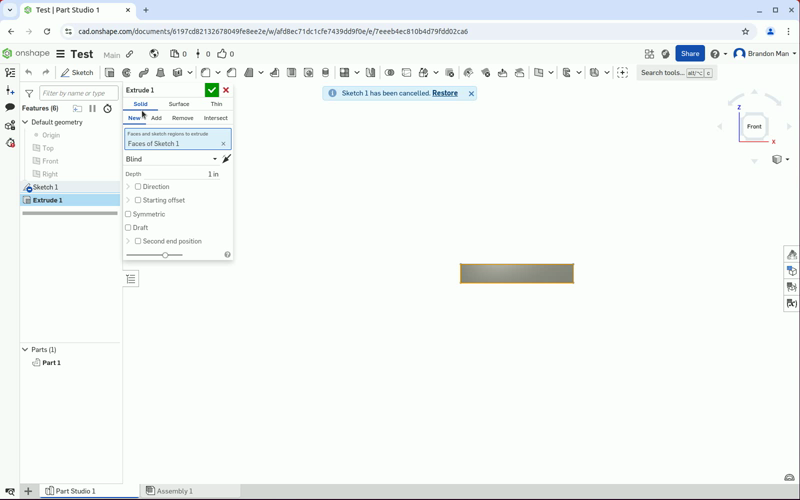
mouse_move(137, 120)
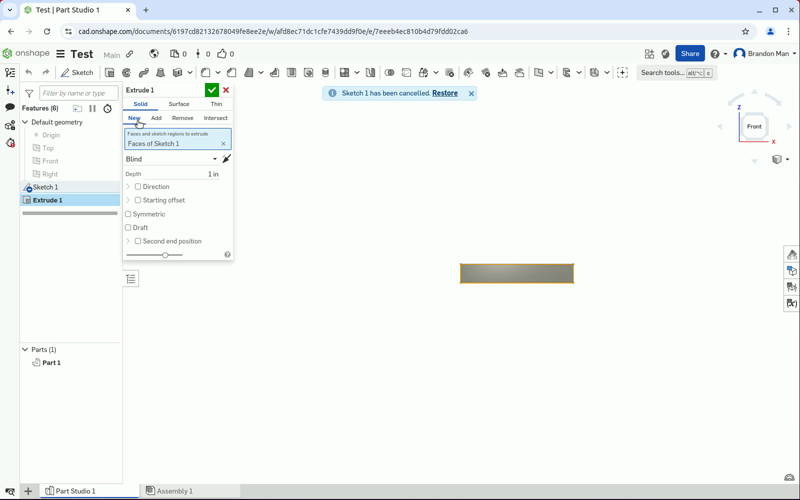
click(137, 120)
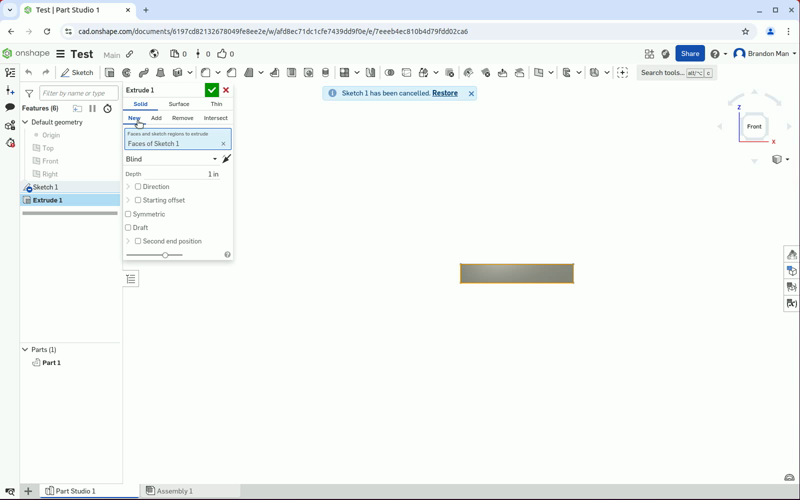
key(tab, 4)
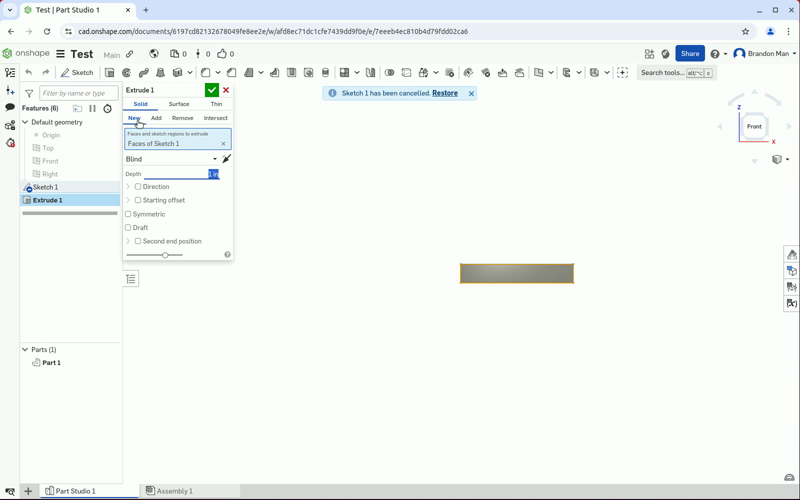
text(11.554)
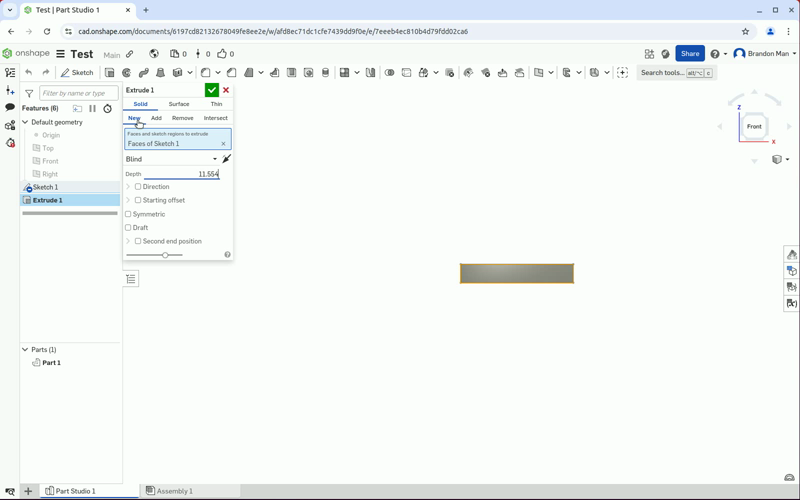
key(enter)
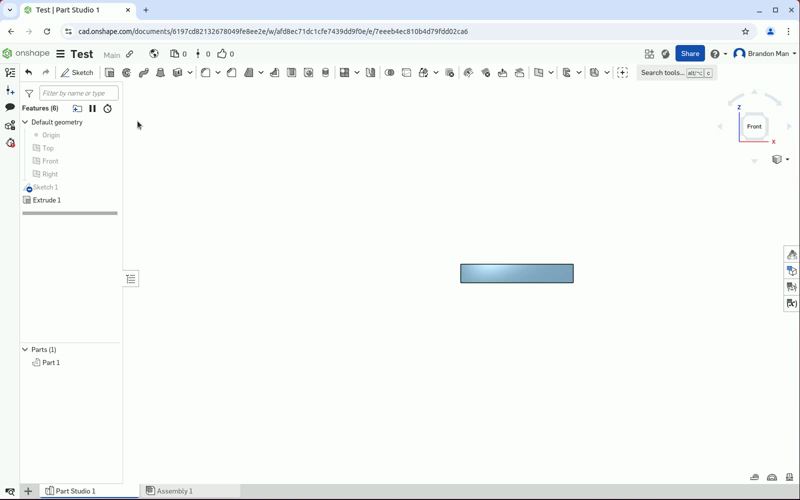
key(shift+h)
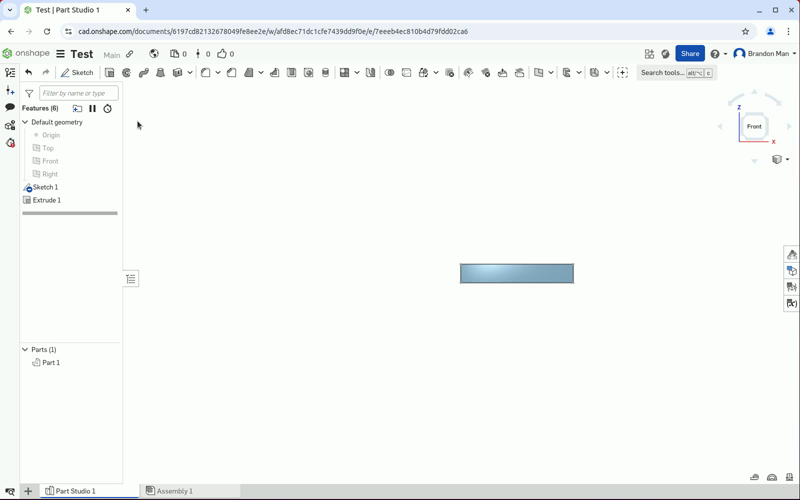
key(shift+h)
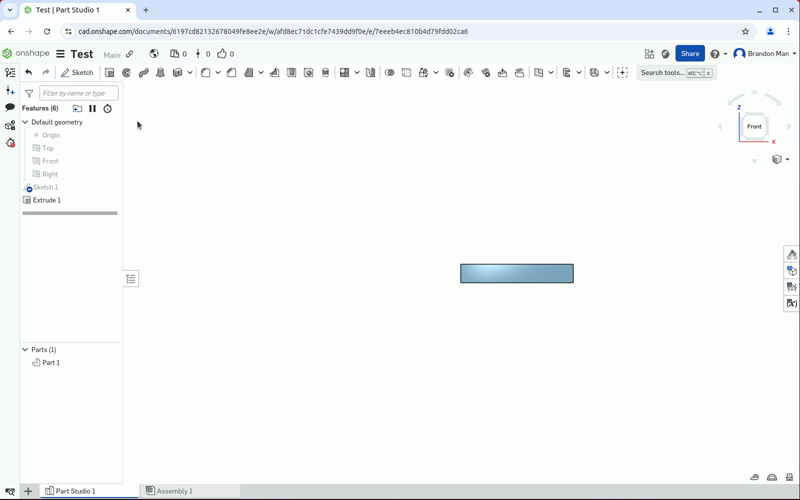
mouse_move(73, 189)
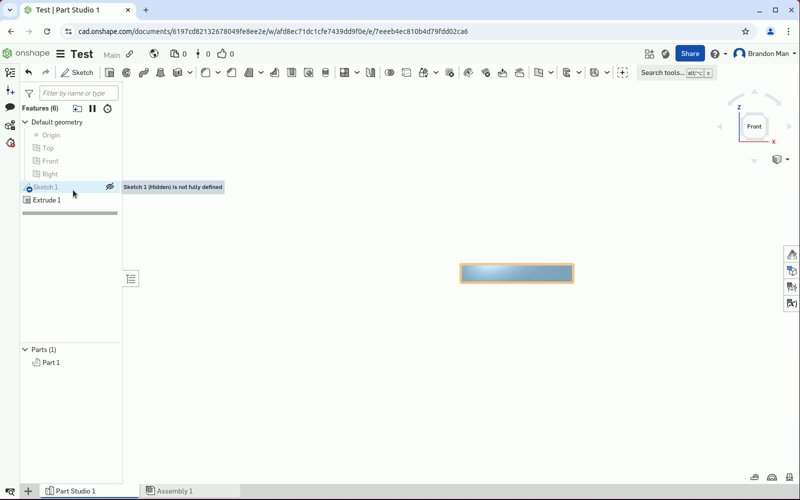
click(73, 189)
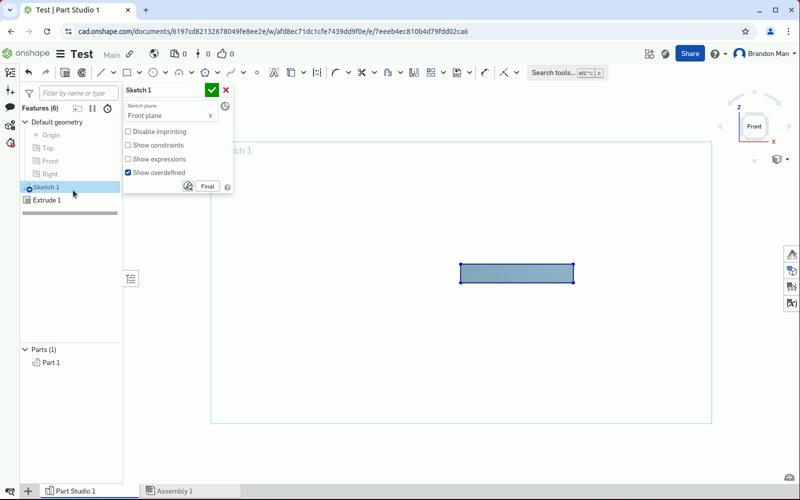
mouse_move(229, 92)
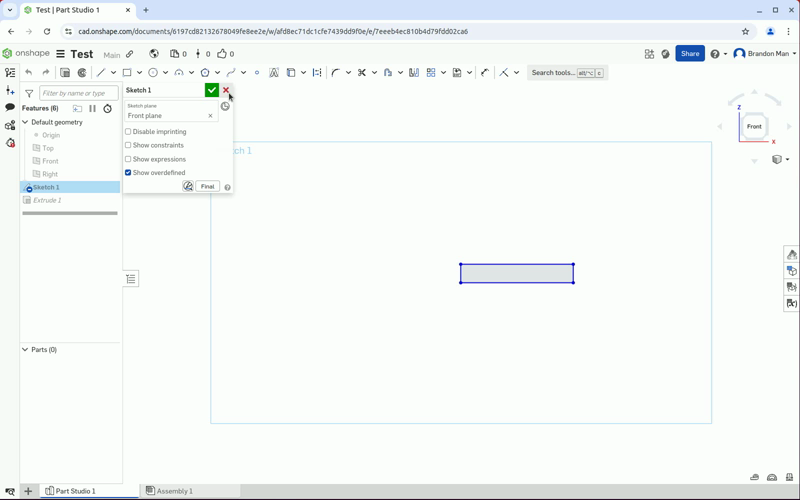
click(229, 92)
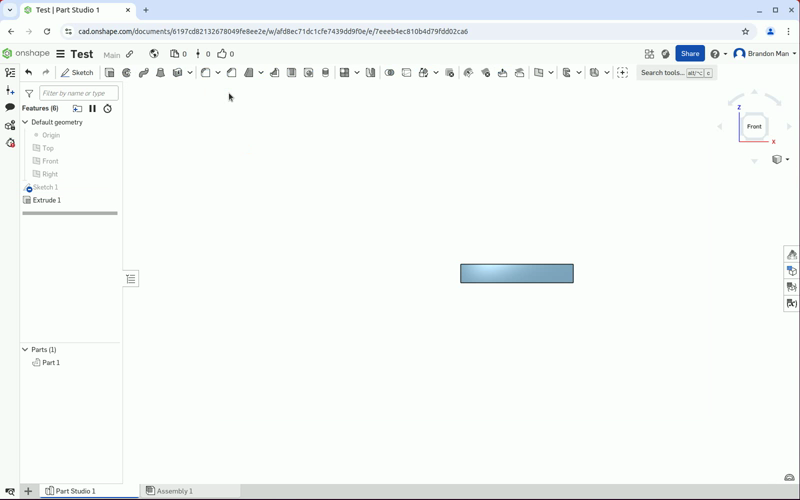
mouse_move(541, 75)
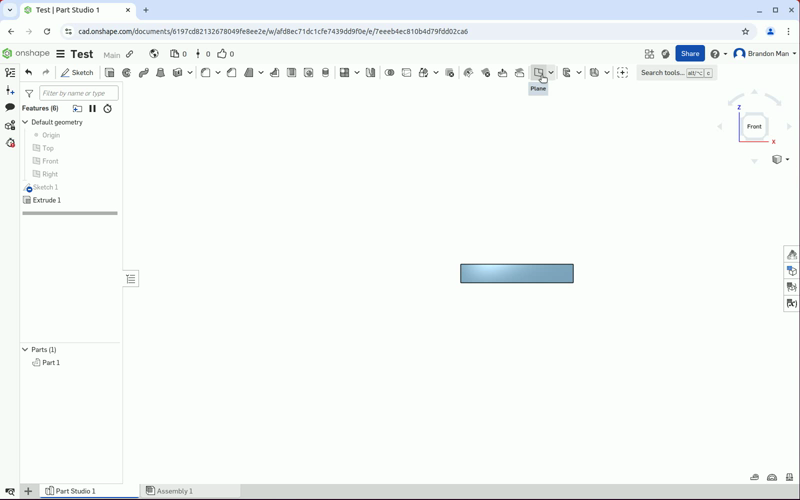
click(541, 75)
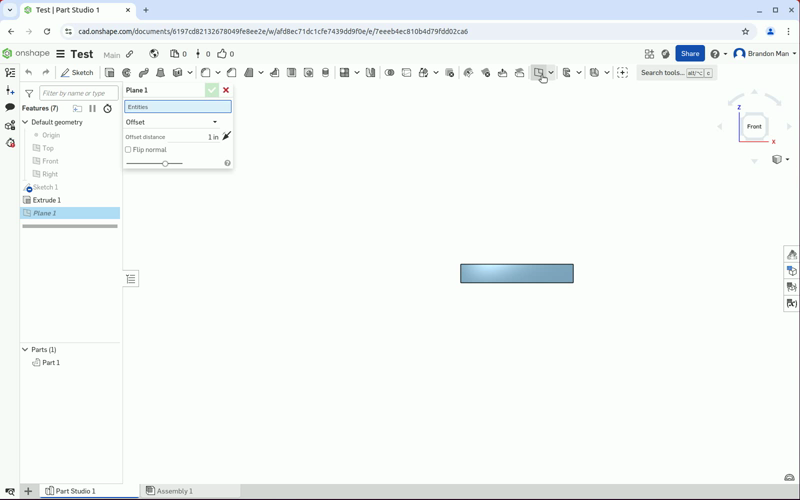
mouse_move(73, 163)
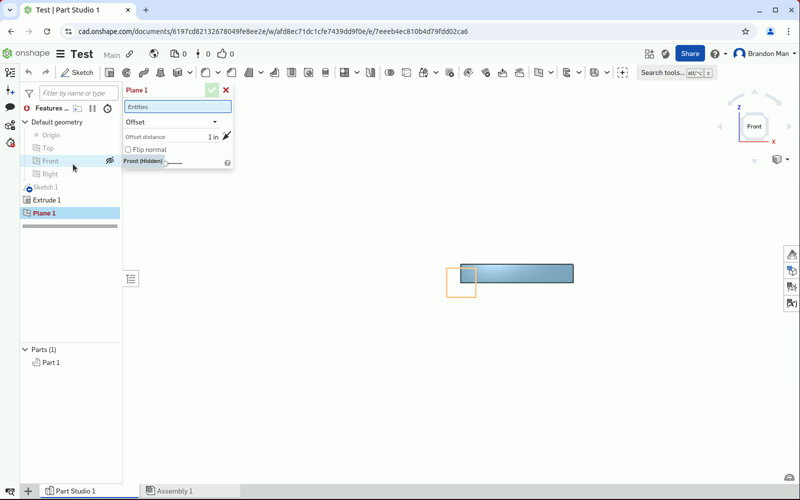
click(73, 163)
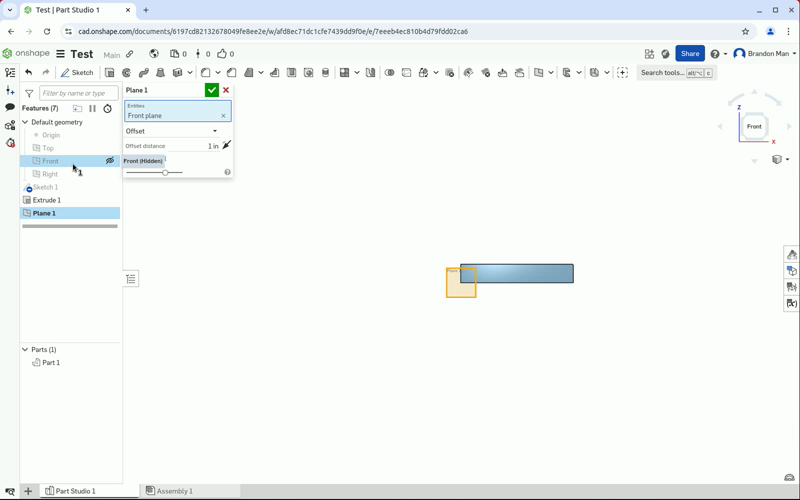
key(tab, 2)
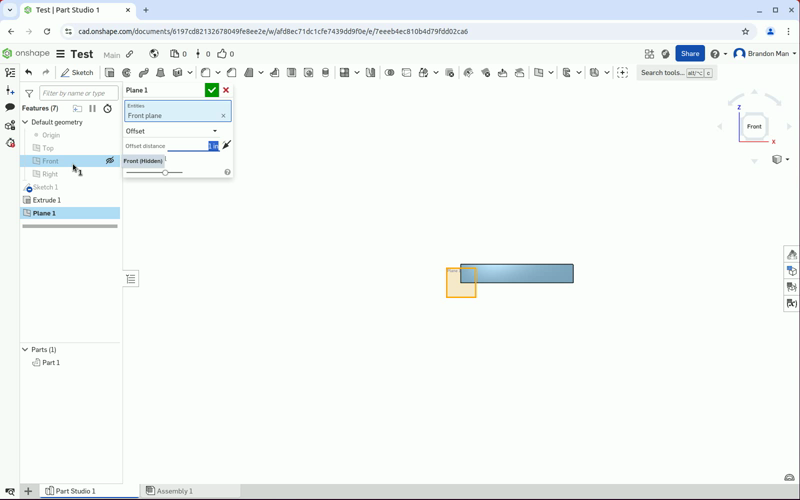
text(11.554)
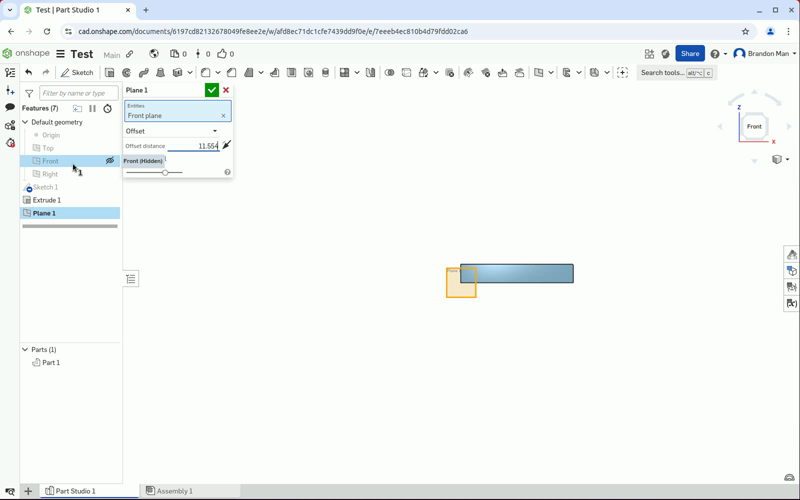
key(enter, 2)
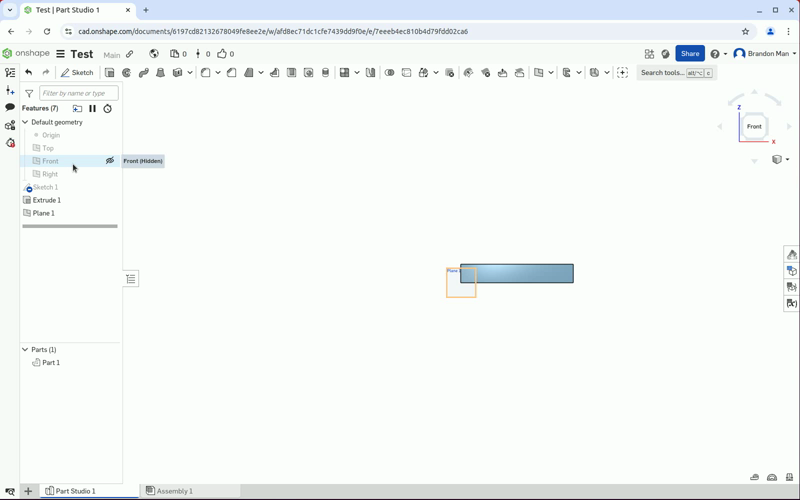
key(shift+s)
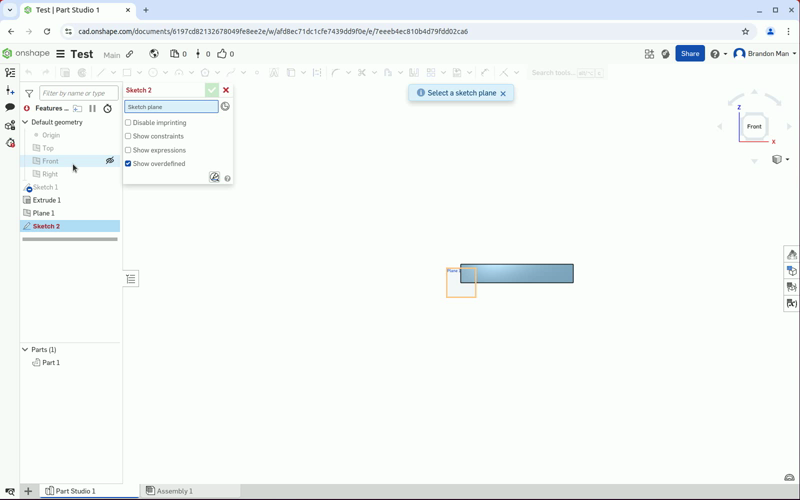
mouse_move(73, 215)
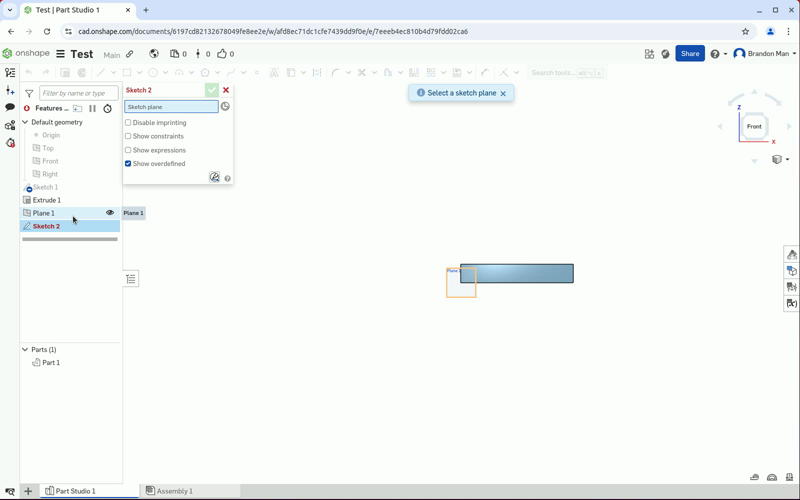
click(73, 215)
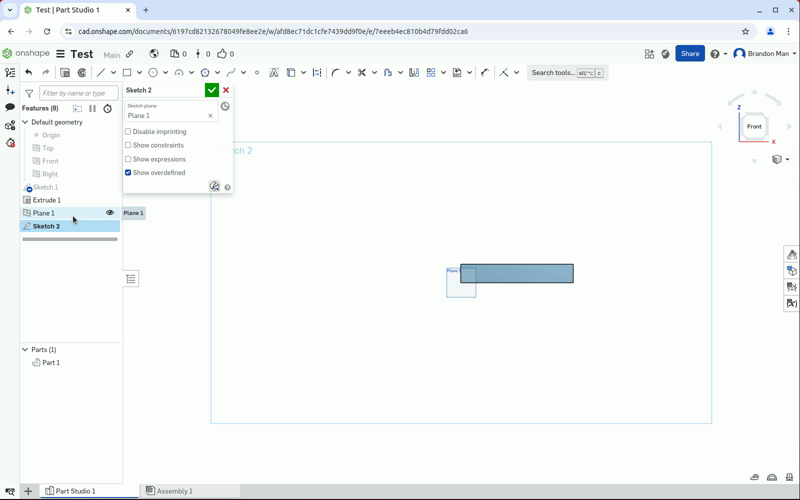
mouse_move(73, 352)
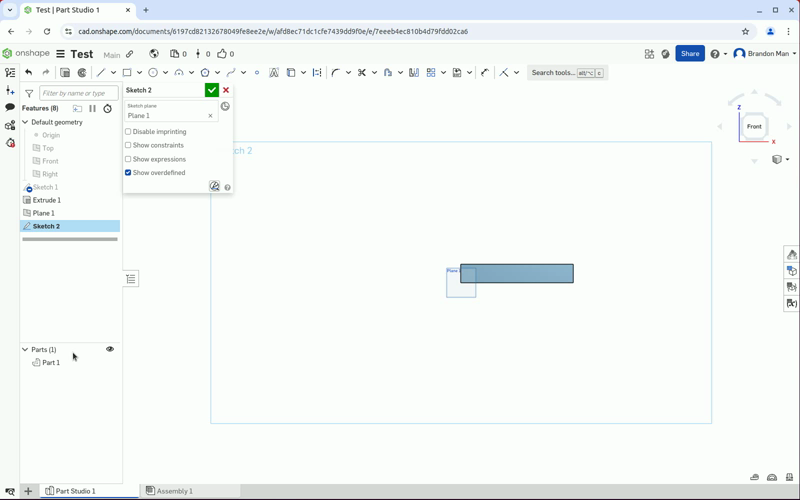
key(y)
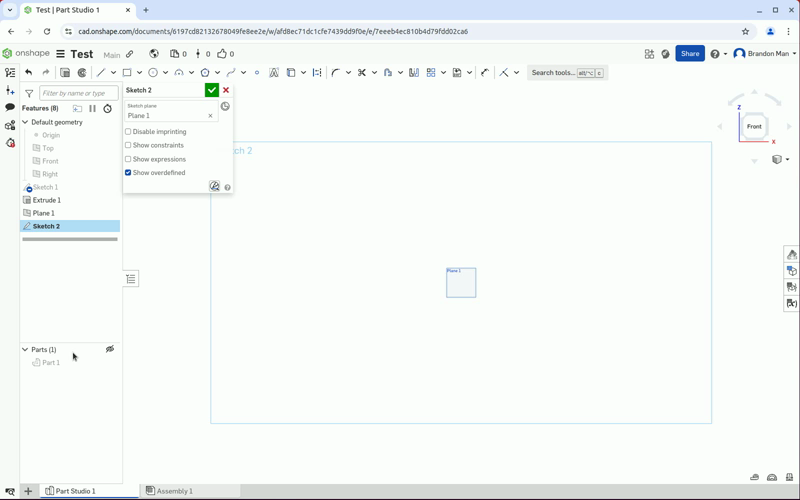
key(l)
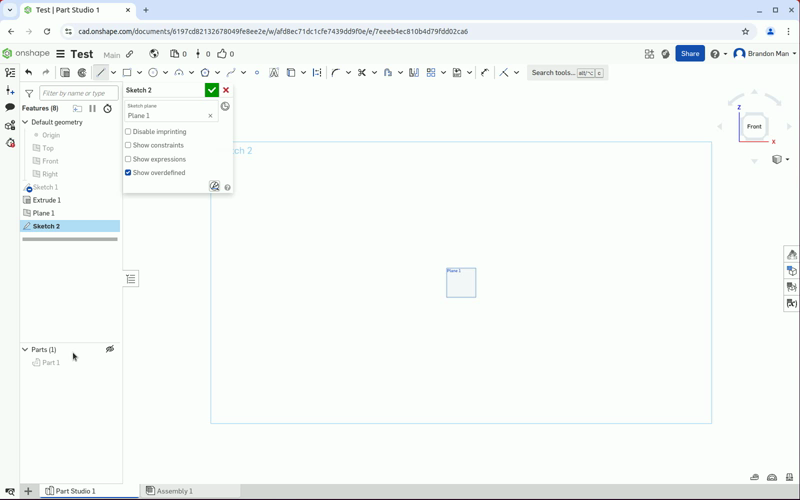
key_down(shift)
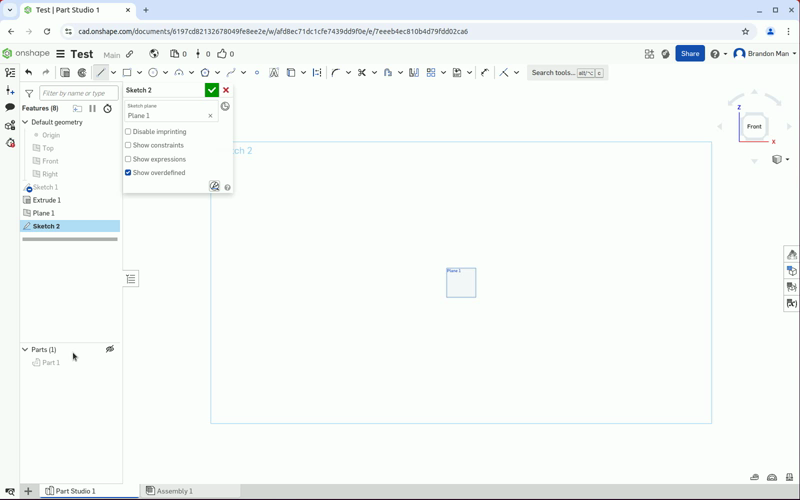
mouse_move(460, 264)
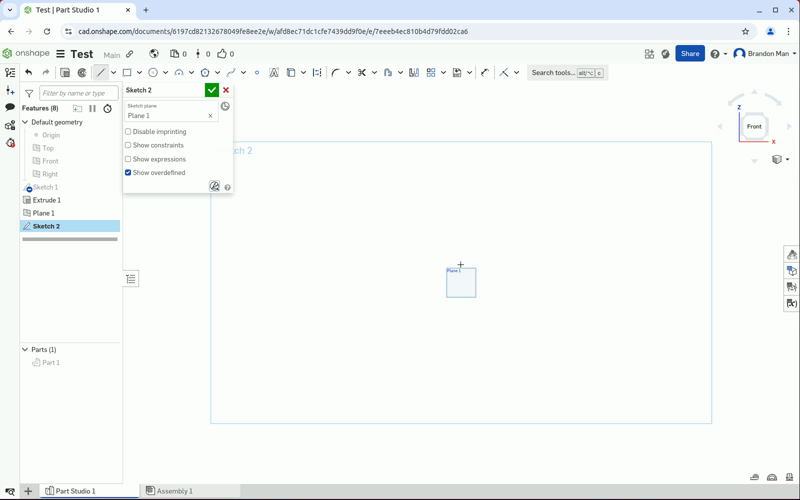
click(460, 264)
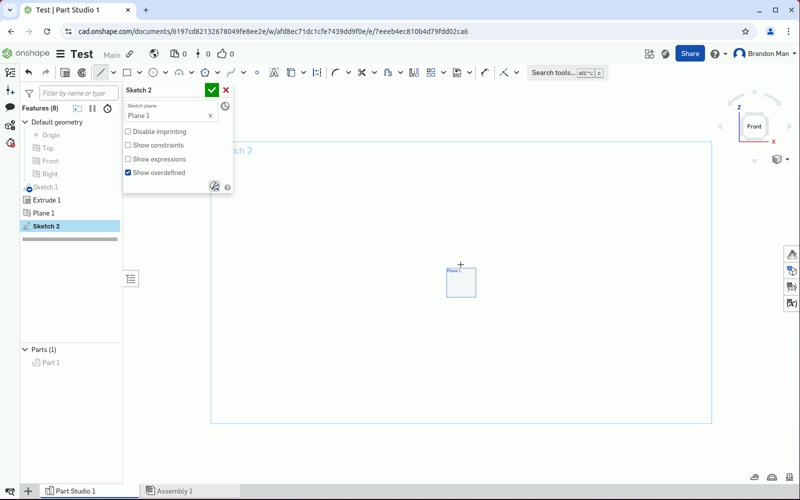
key_up(shift)
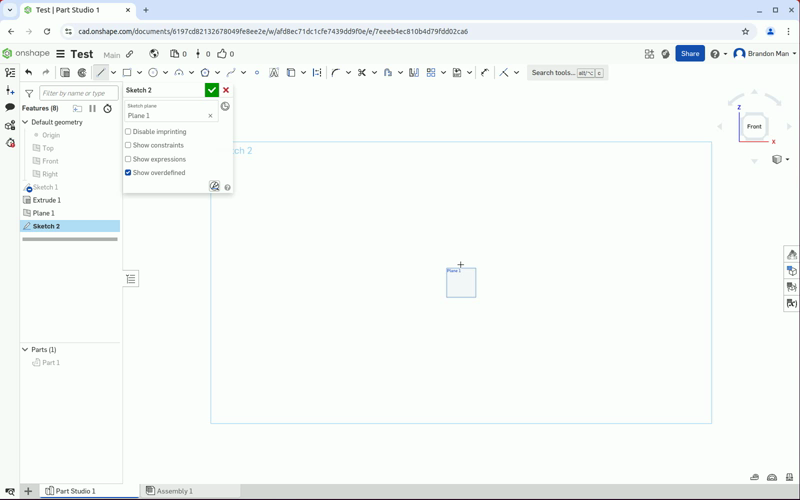
key_down(shift)
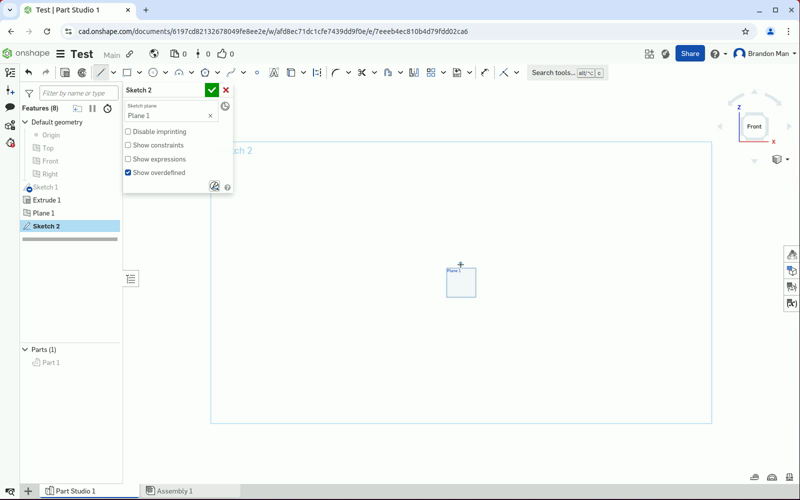
mouse_move(490, 264)
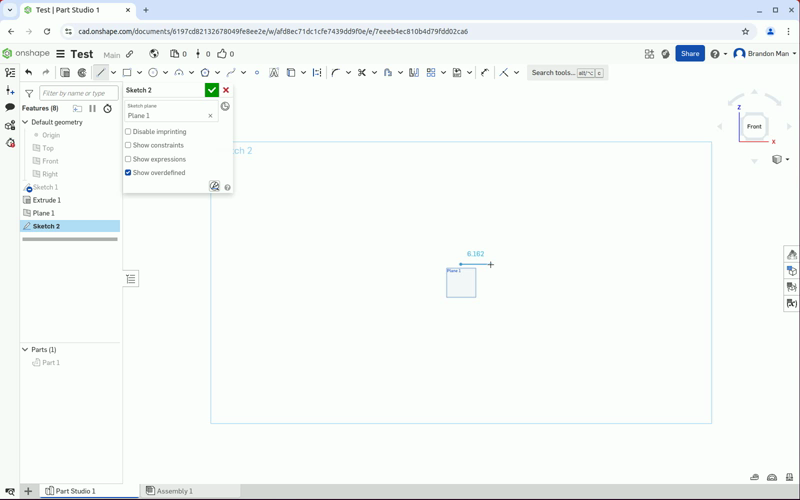
mouse_move(480, 264)
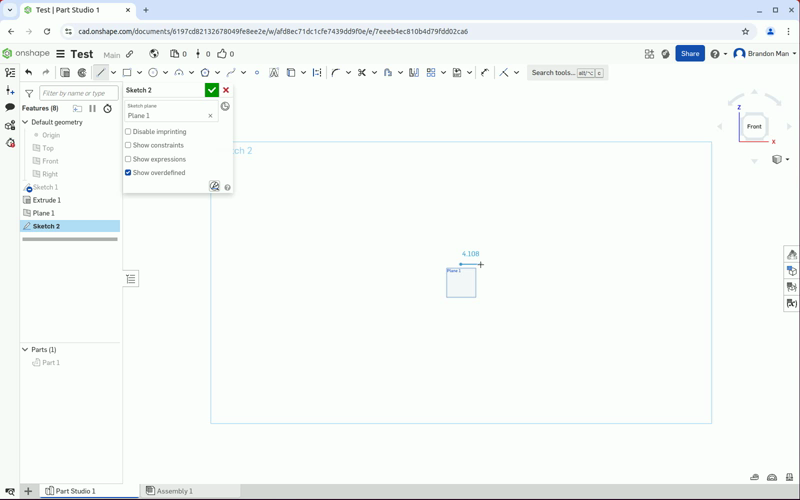
click(480, 264)
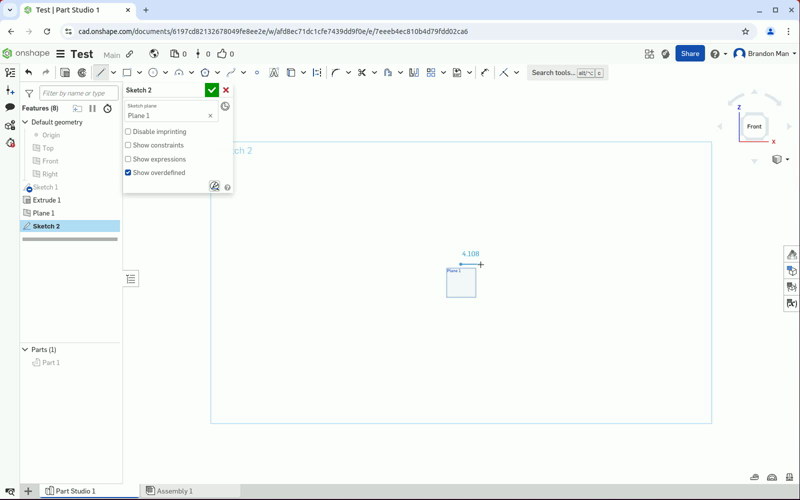
key_up(shift)
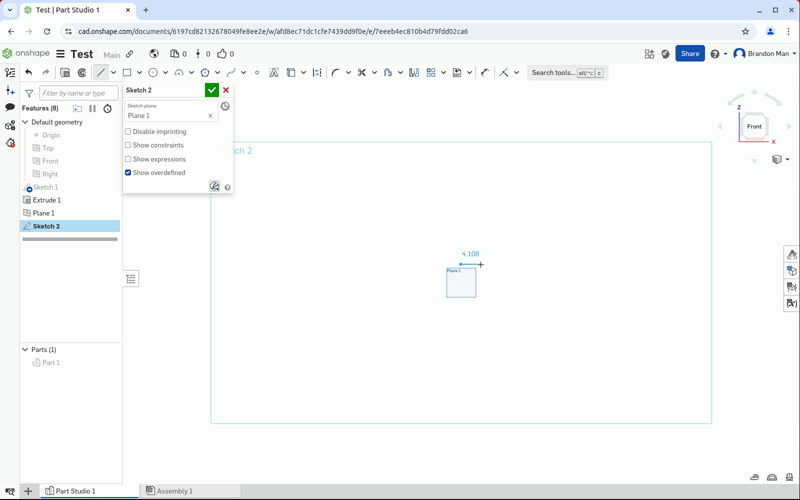
key_down(shift)
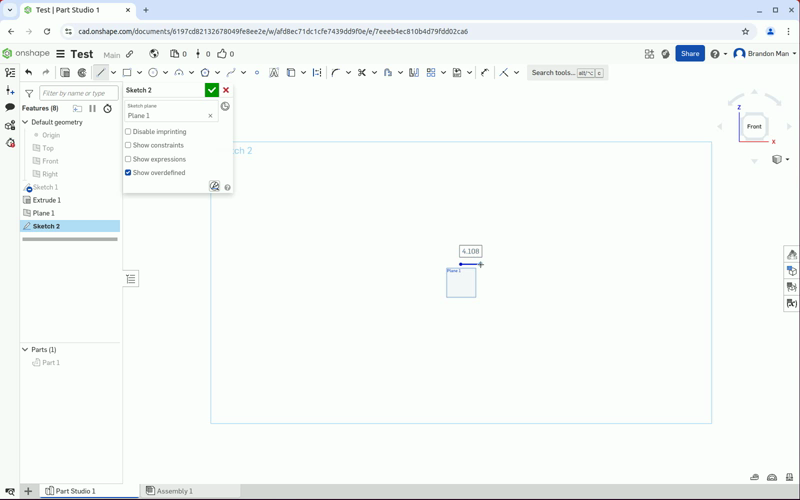
mouse_move(510, 264)
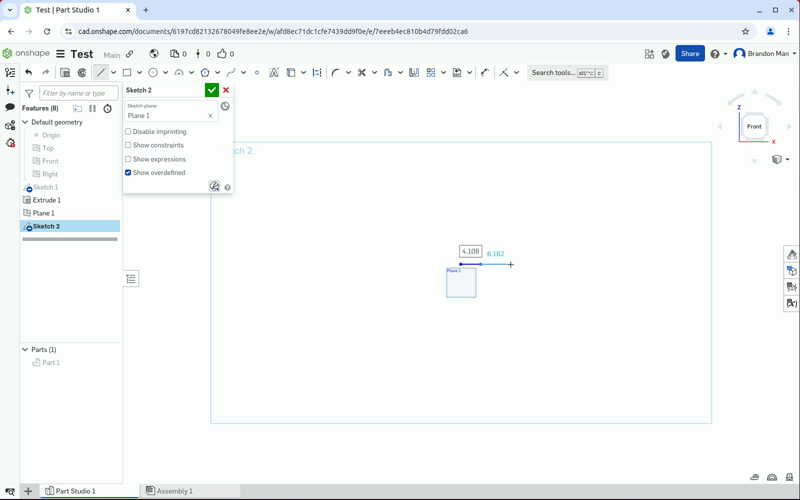
mouse_move(480, 244)
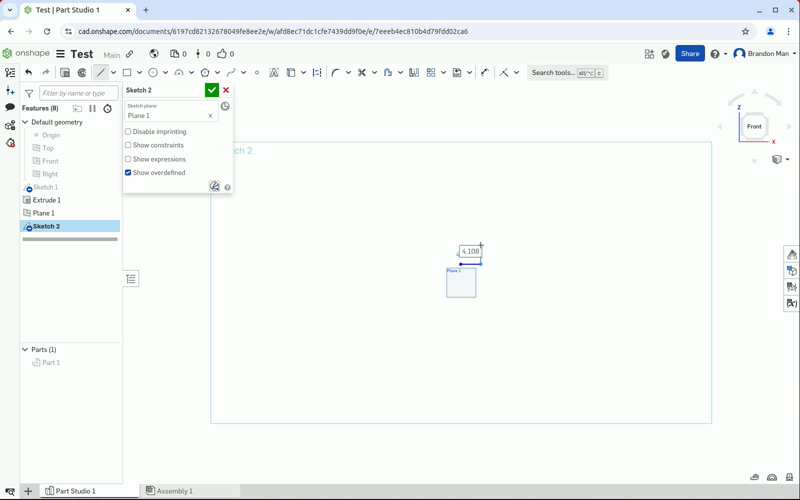
click(480, 244)
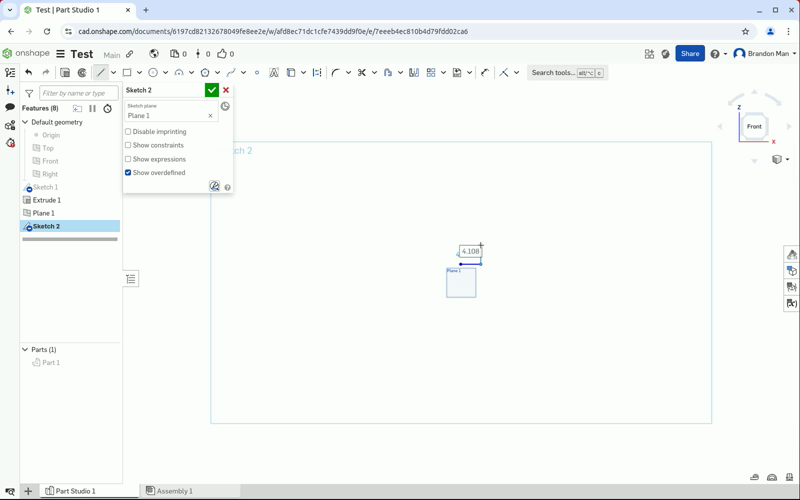
key_up(shift)
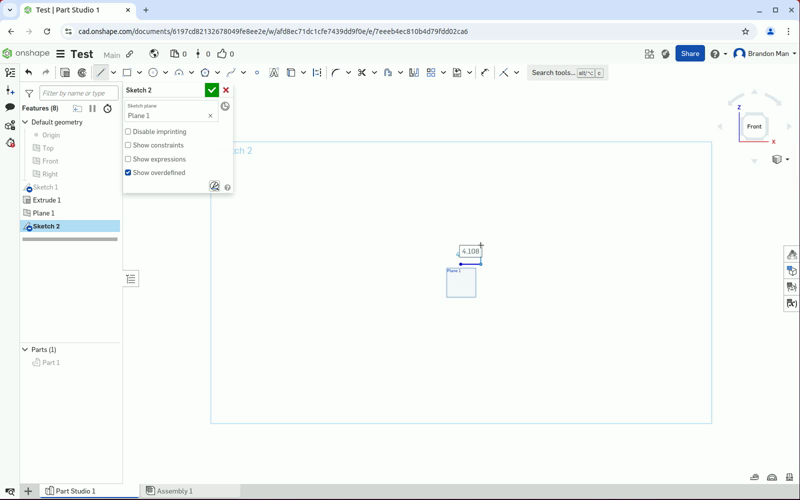
key_down(shift)
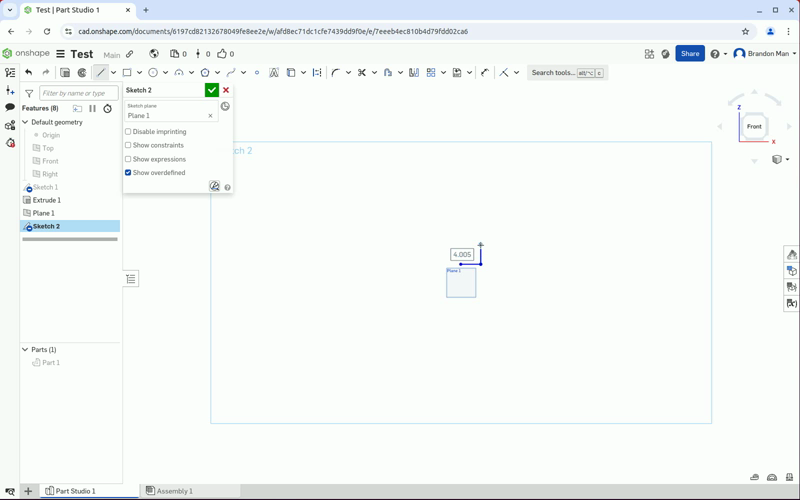
mouse_move(510, 244)
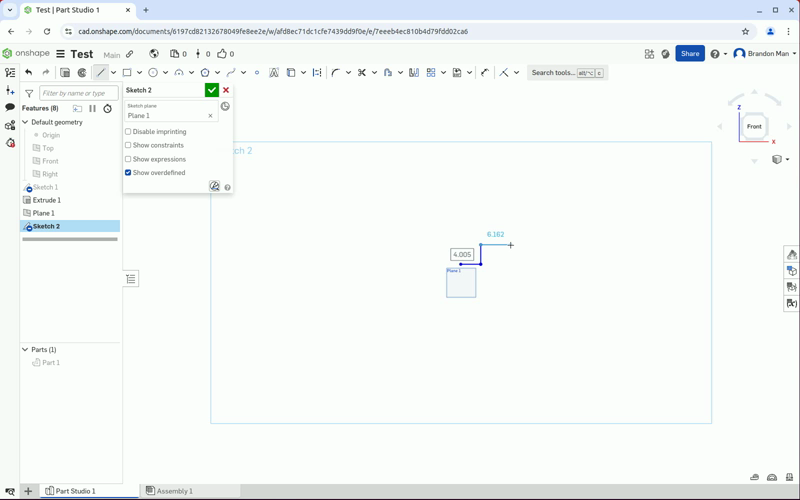
mouse_move(460, 244)
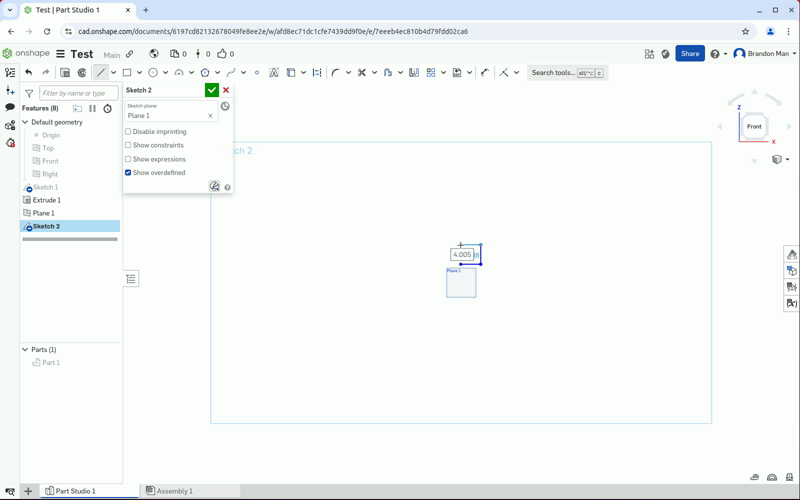
click(460, 244)
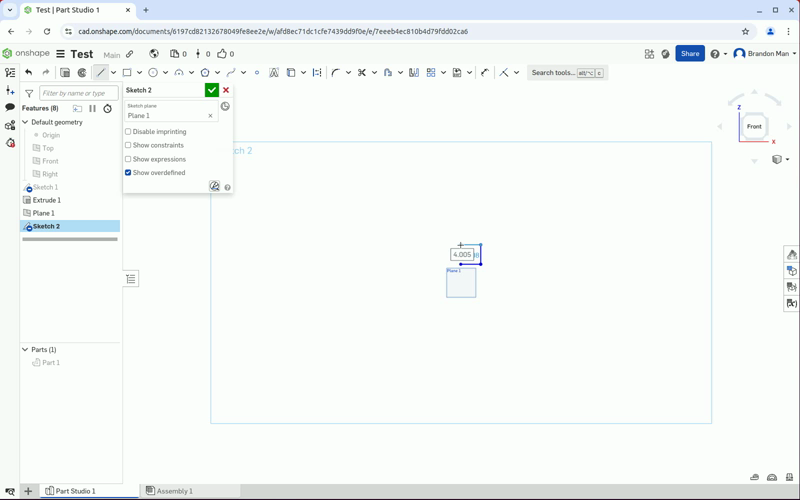
key_up(shift)
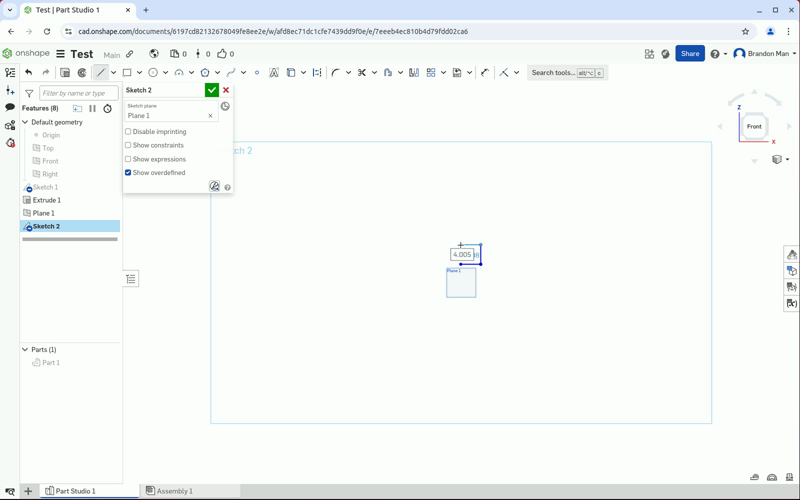
mouse_move(490, 244)
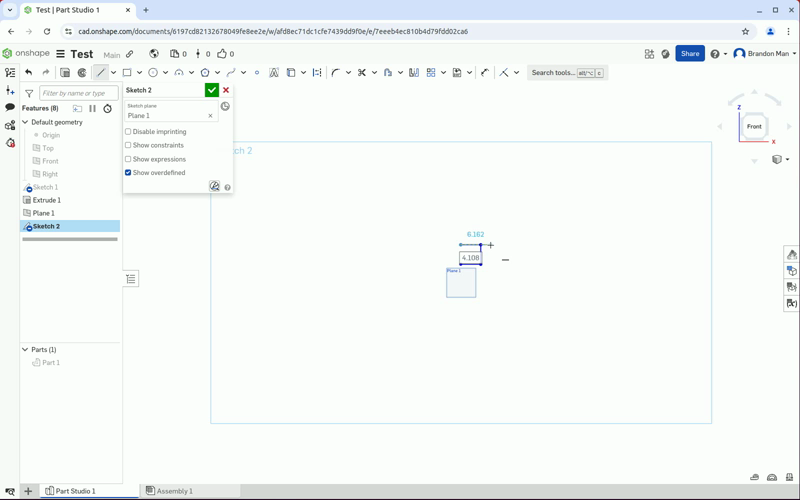
key_down(shift)
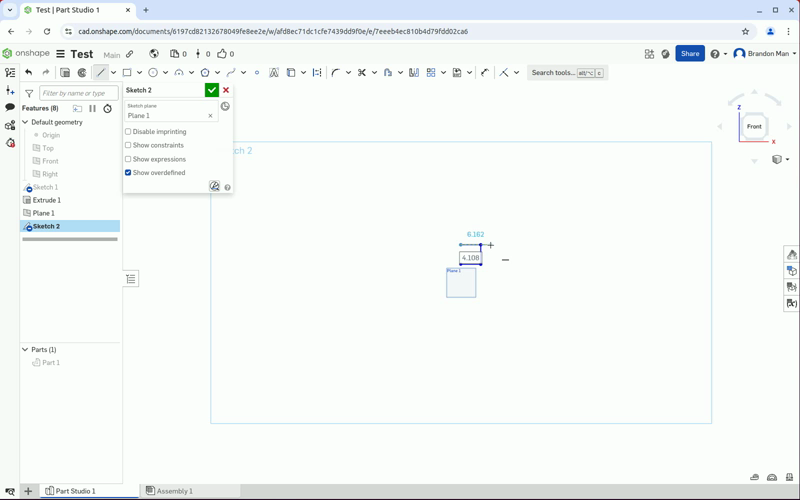
mouse_move(460, 264)
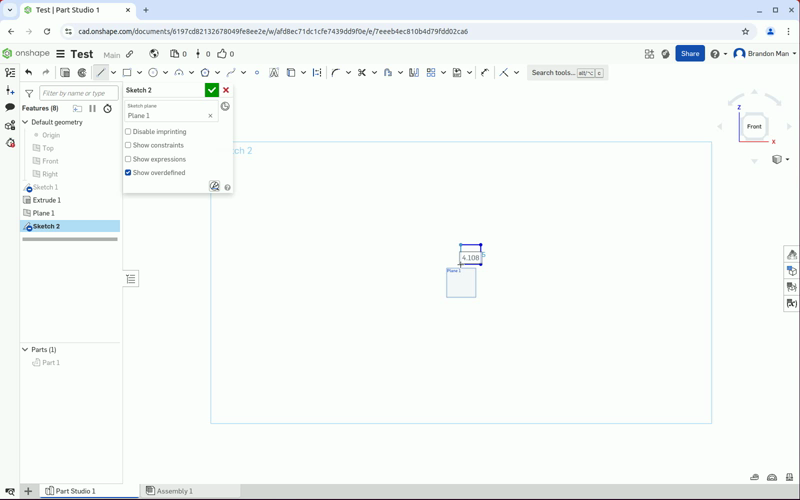
key_up(shift)
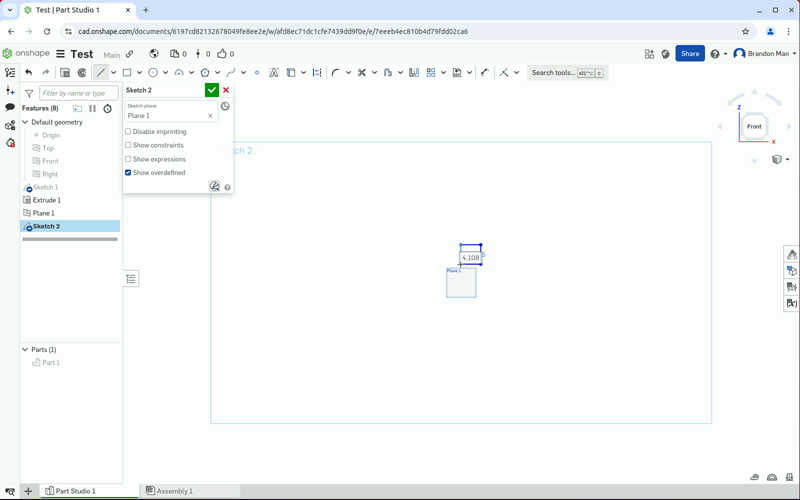
click(460, 264)
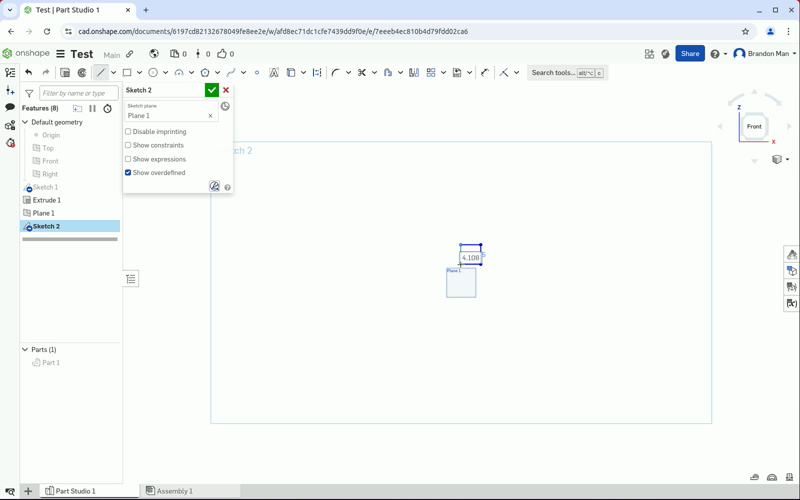
key(esc)
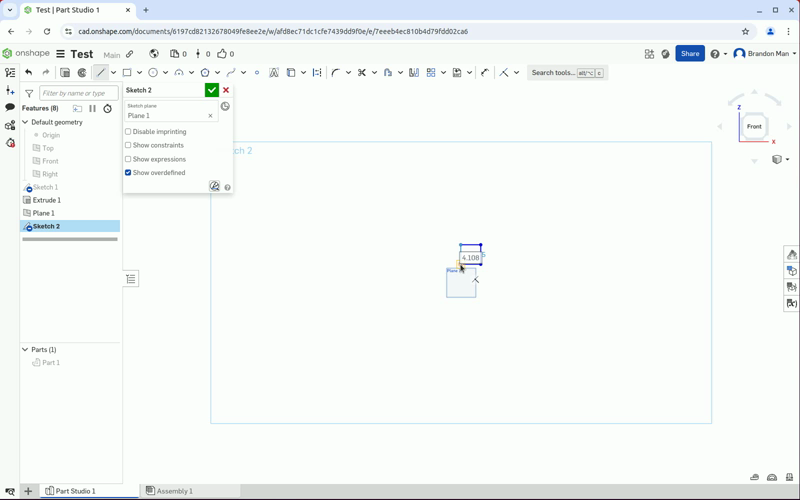
mouse_move(462, 263)
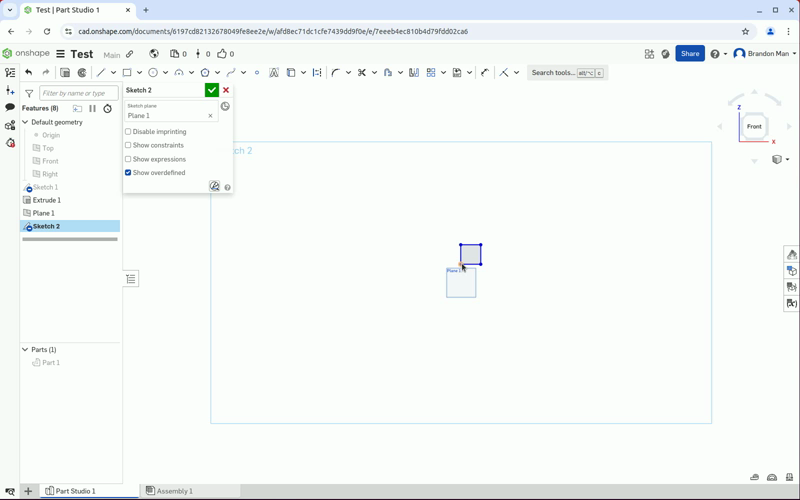
scroll(6)
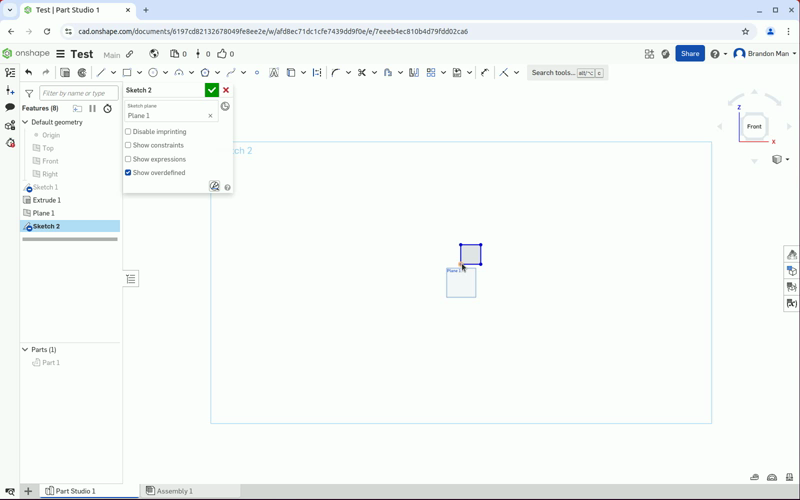
scroll(6)
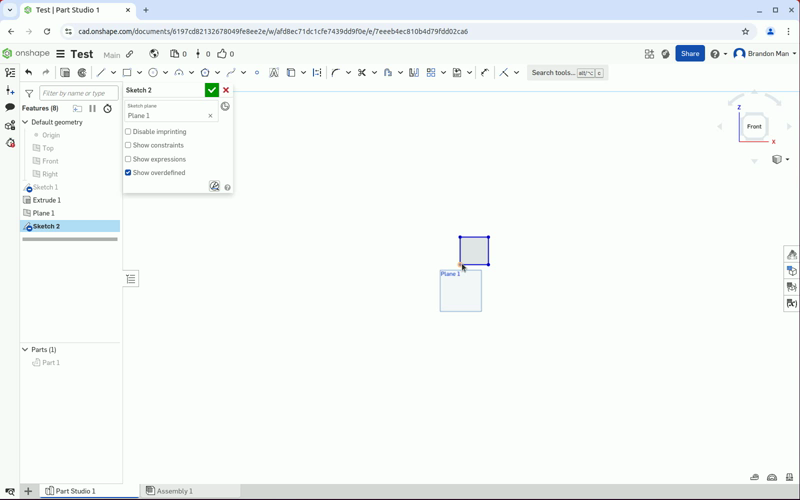
scroll(6)
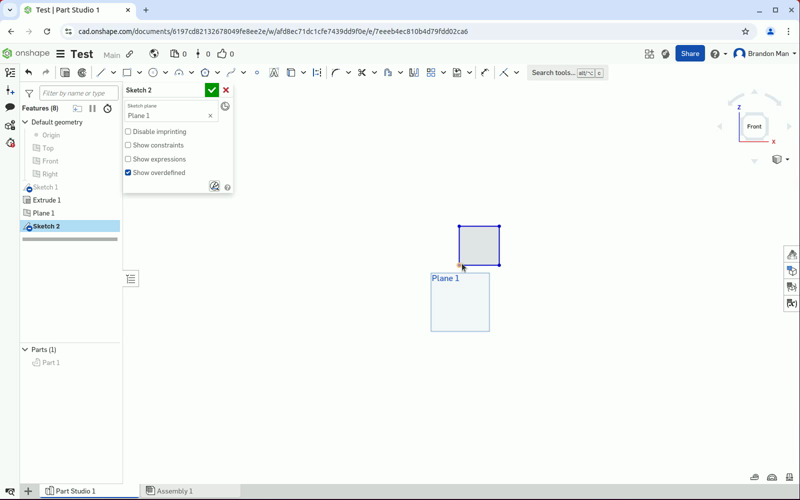
scroll(6)
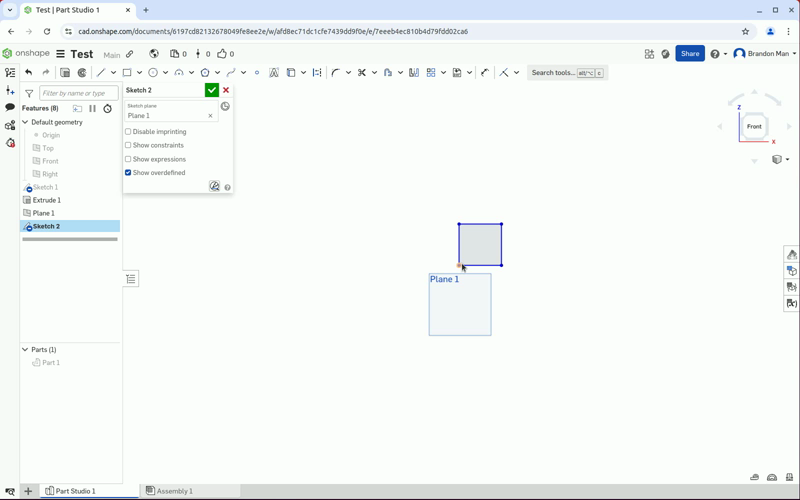
scroll(6)
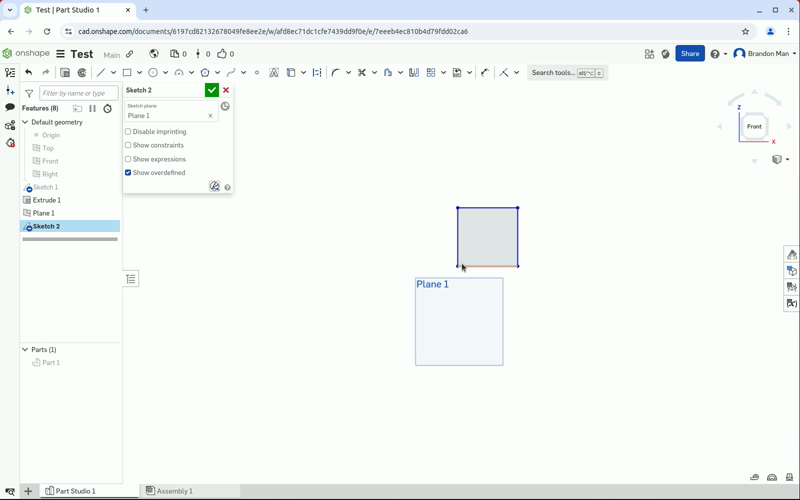
scroll(6)
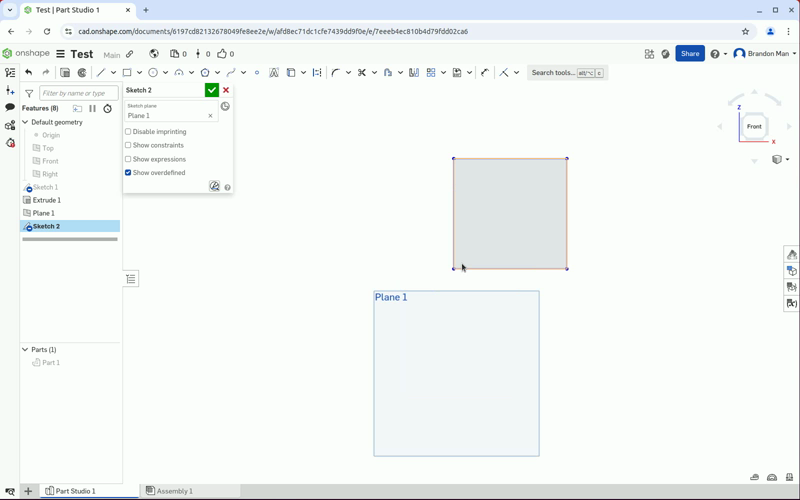
scroll(6)
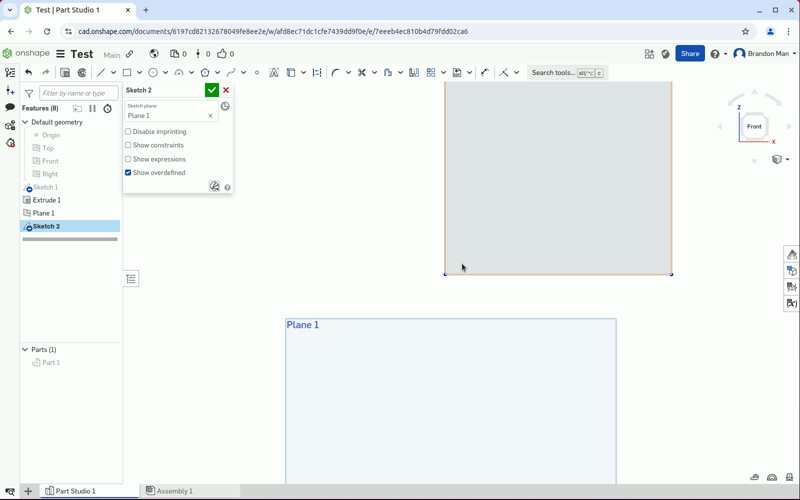
click(462, 263)
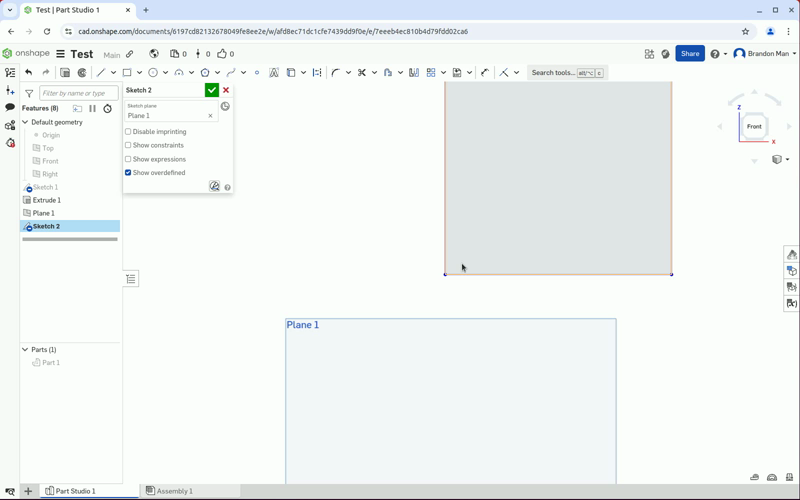
scroll(-6)
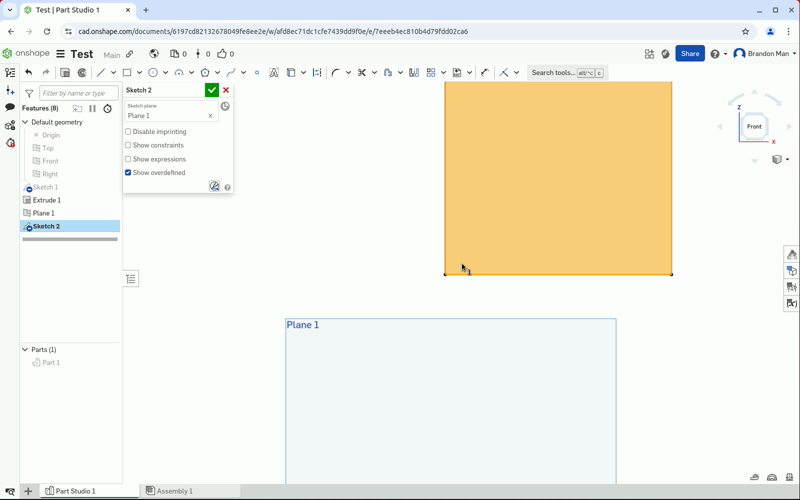
scroll(-6)
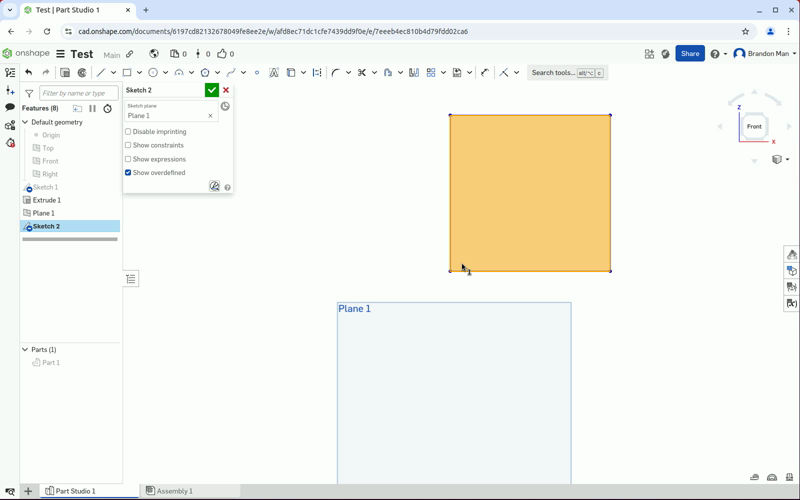
scroll(-6)
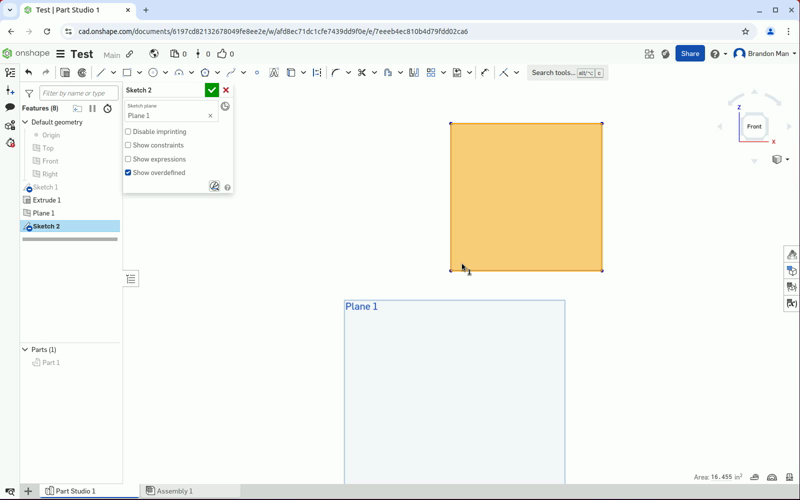
scroll(-6)
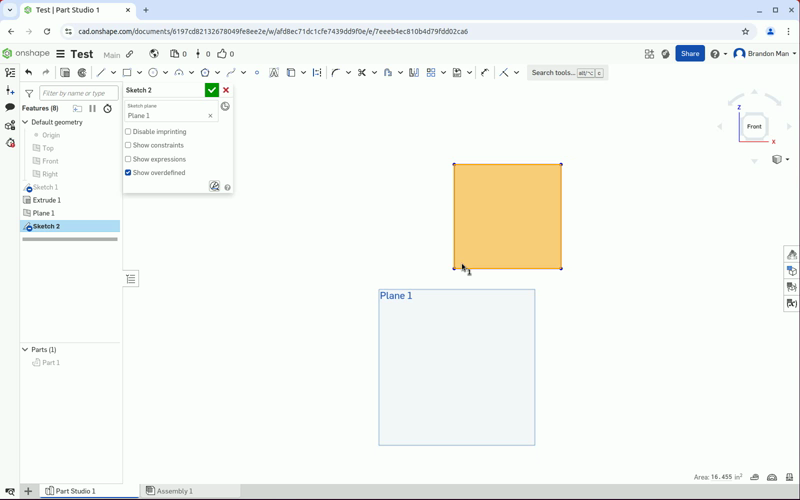
scroll(-6)
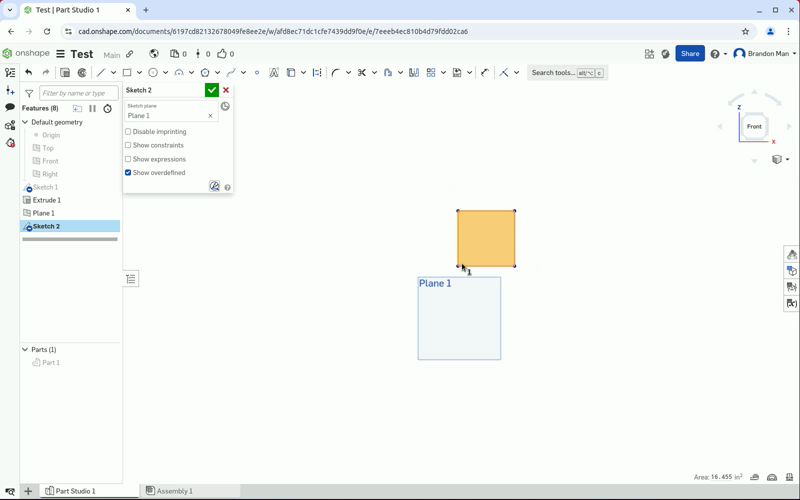
scroll(-6)
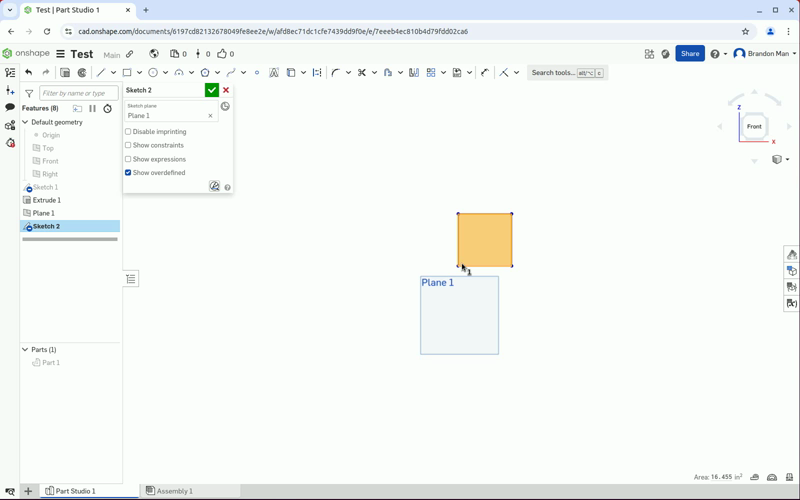
scroll(-6)
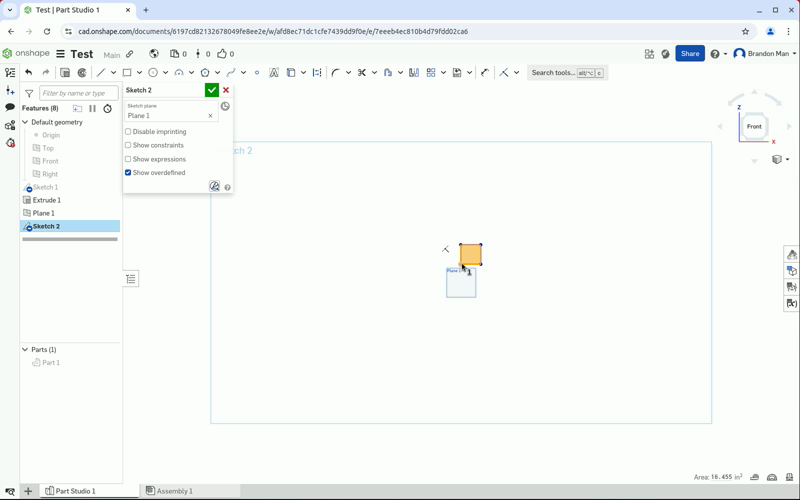
mouse_move(73, 352)
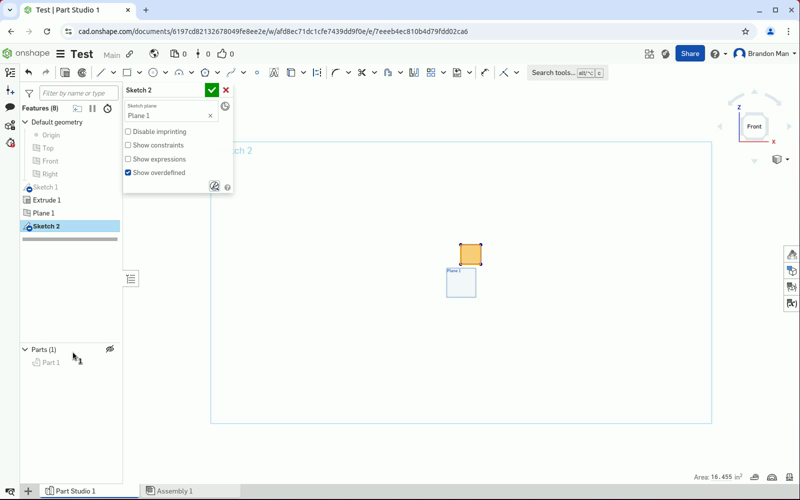
key(shift+y)
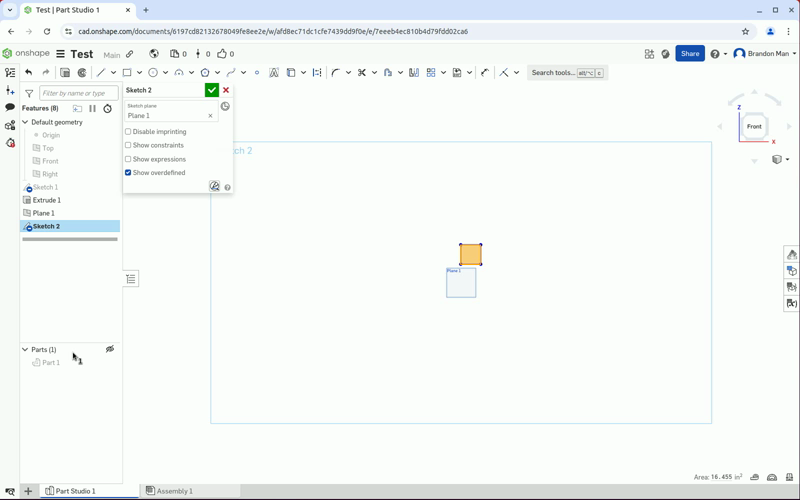
key(shift+e)
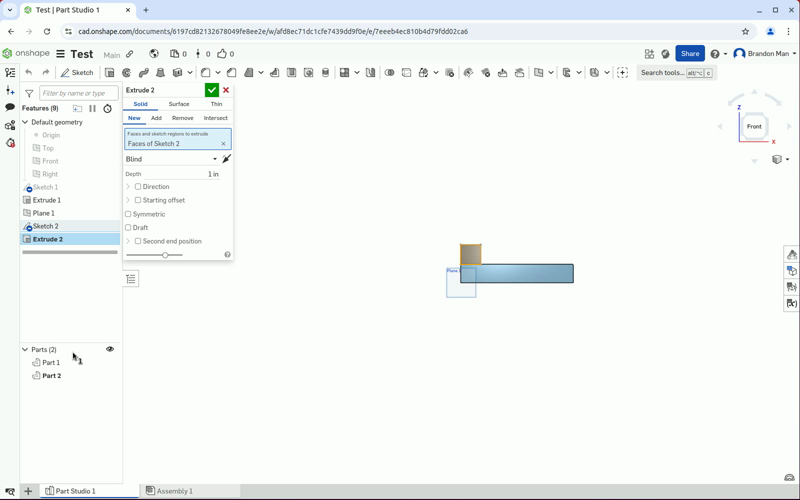
mouse_move(143, 106)
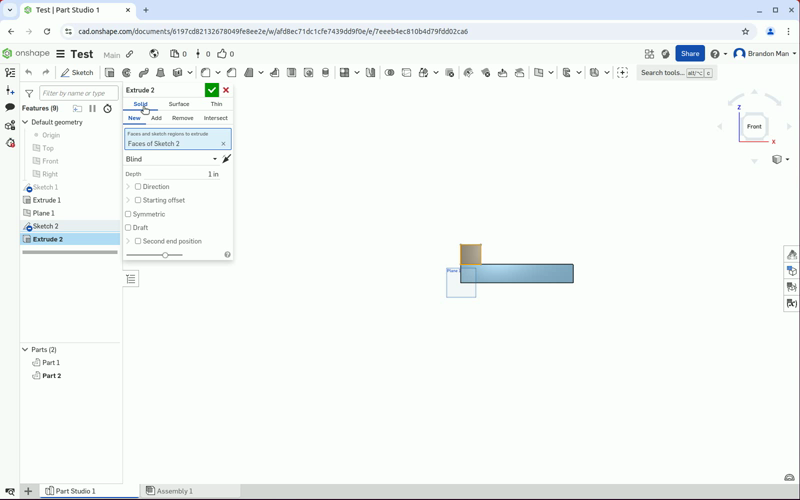
click(143, 106)
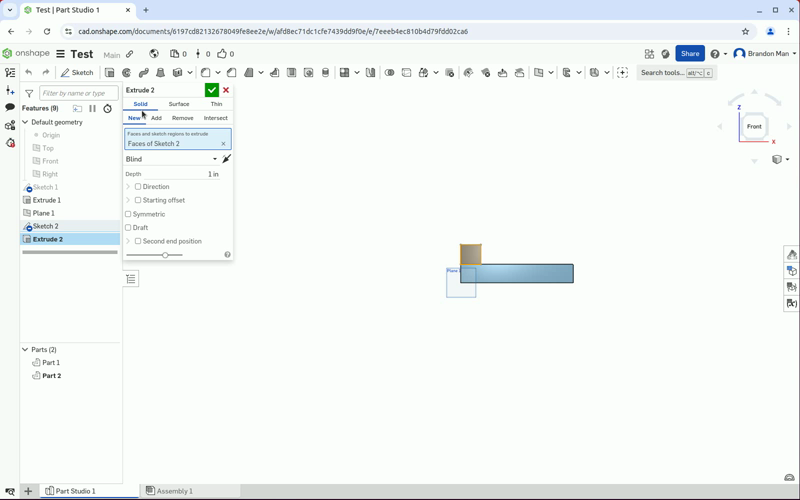
mouse_move(137, 120)
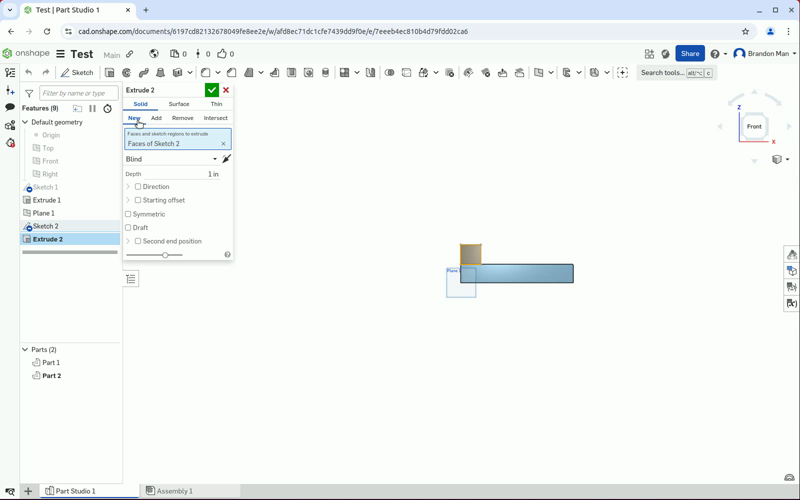
click(137, 120)
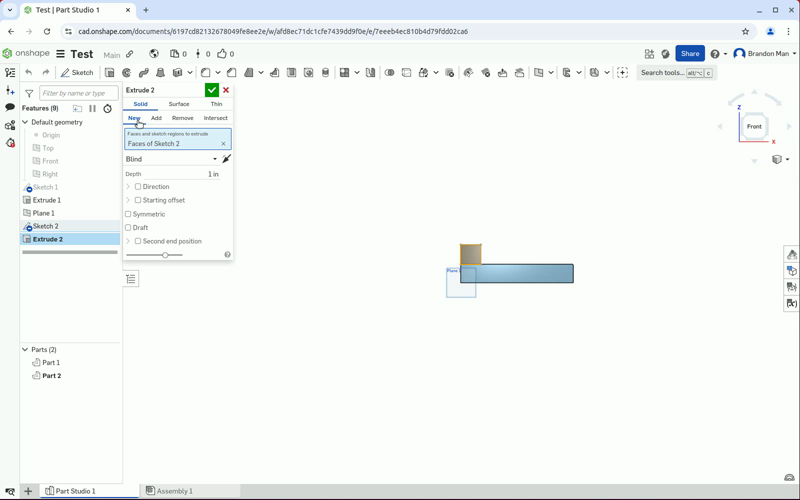
key(tab, 4)
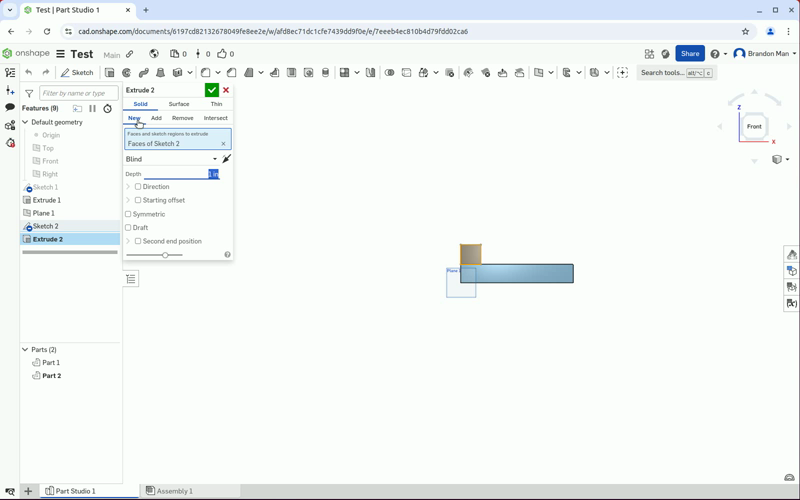
text(-11.554)
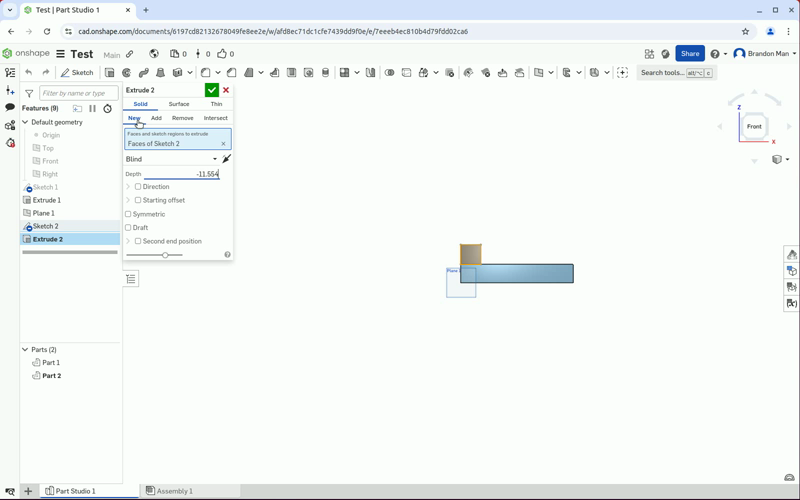
key(enter)
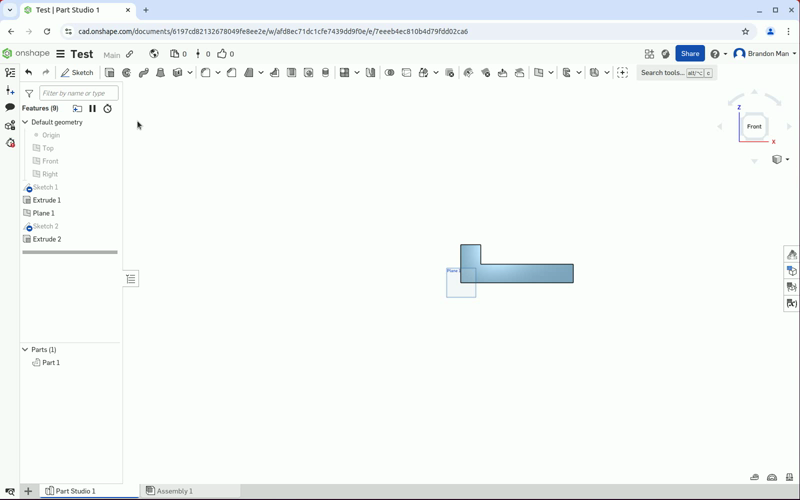
key(shift+h)
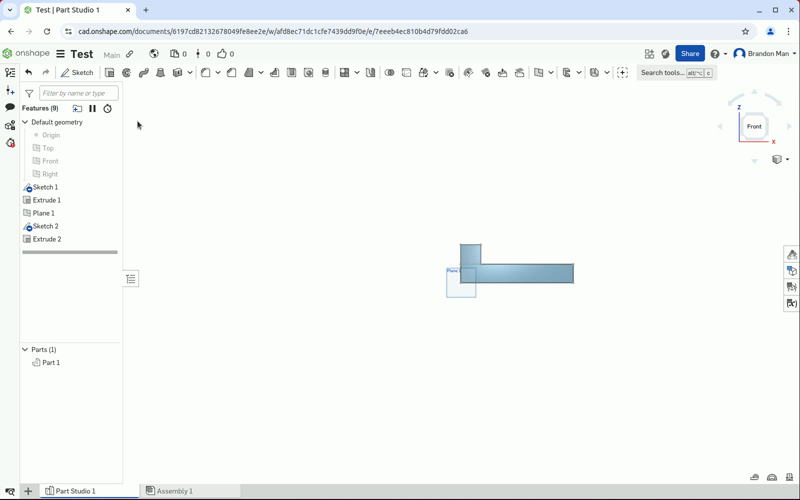
key(shift+h)
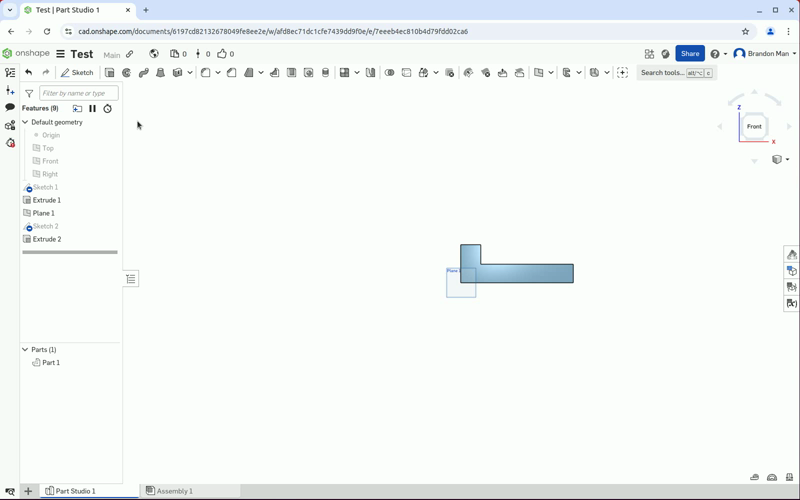
mouse_move(73, 189)
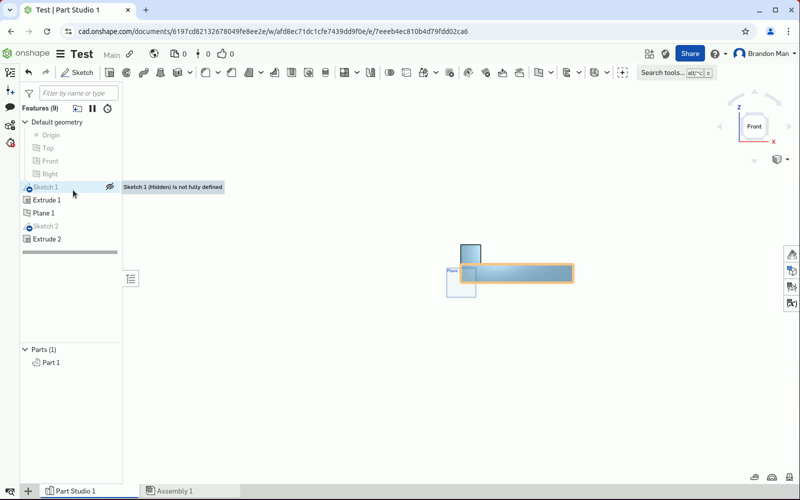
click(73, 189)
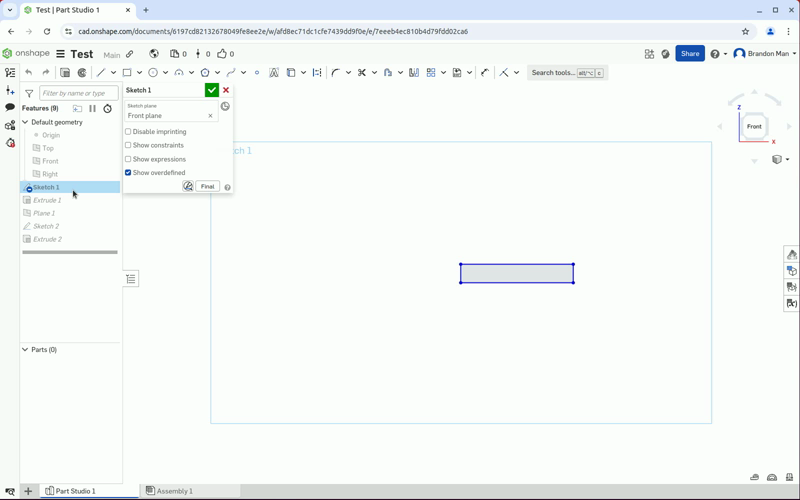
mouse_move(229, 92)
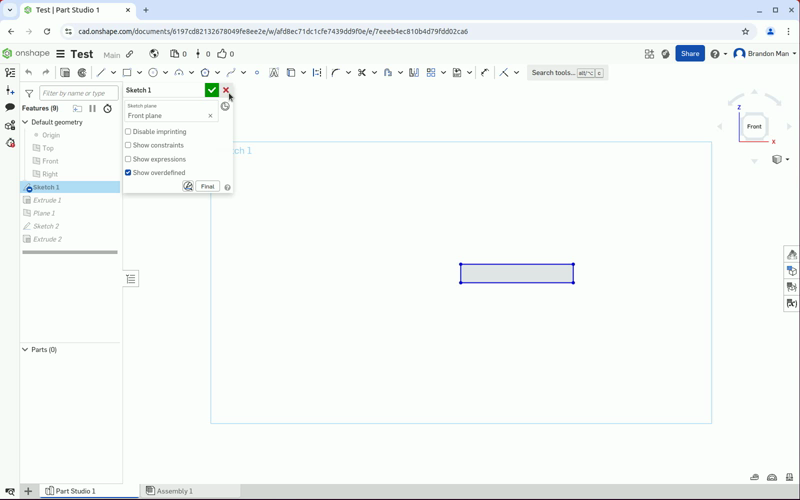
click(229, 92)
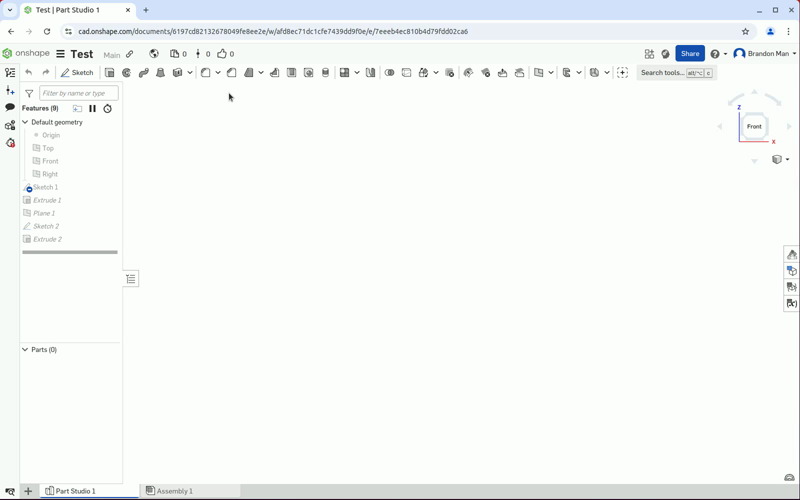
mouse_move(73, 352)
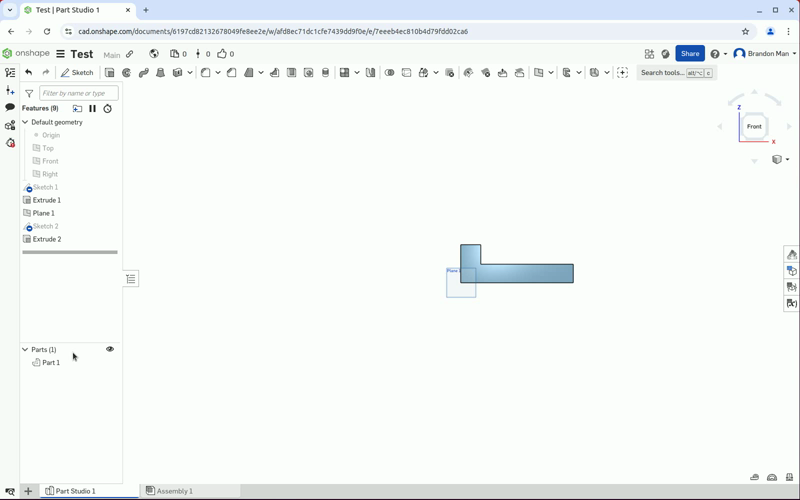
key(y)
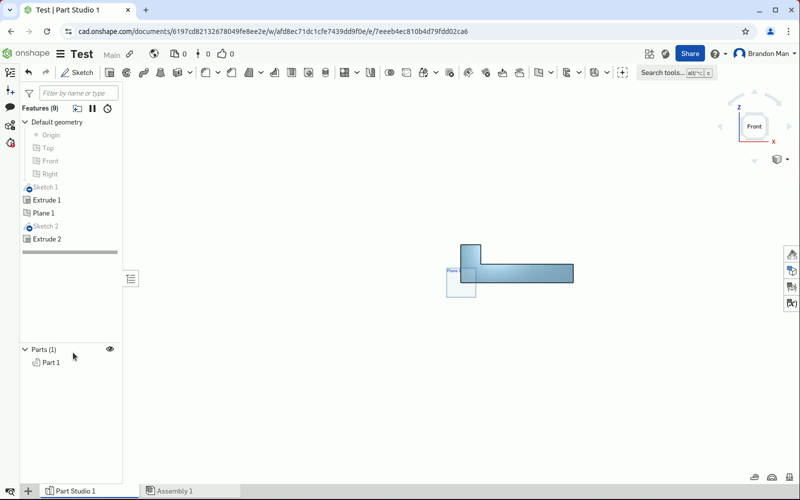
key(shift+p)
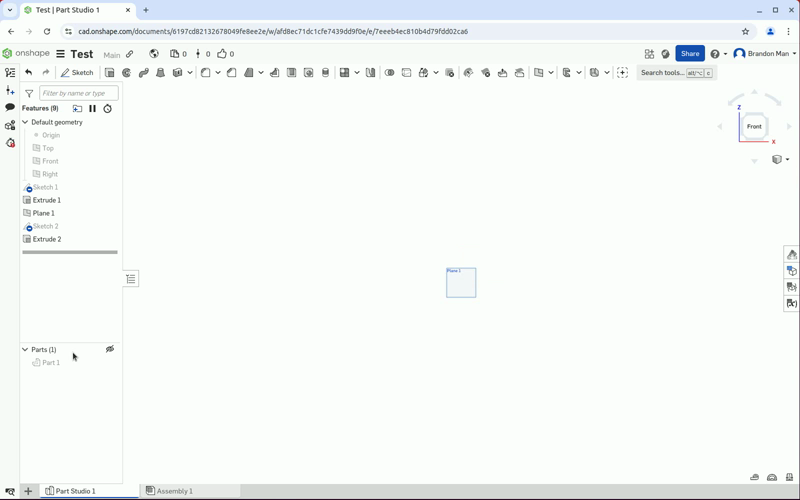
key(space)
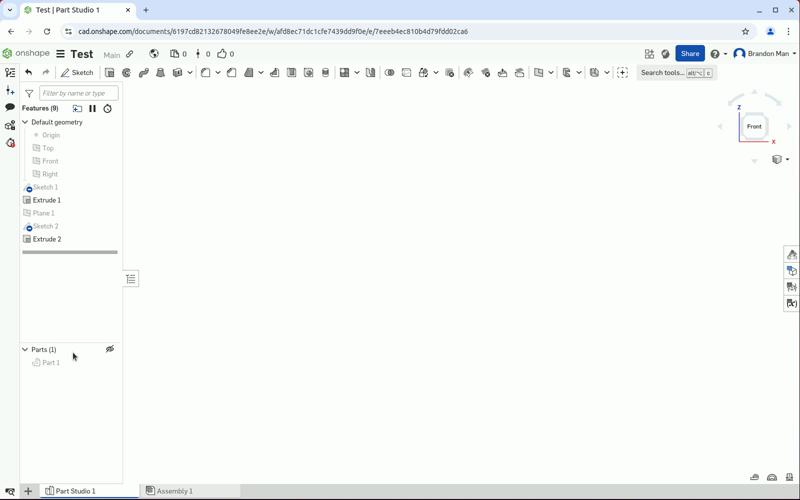
key_down(shift)
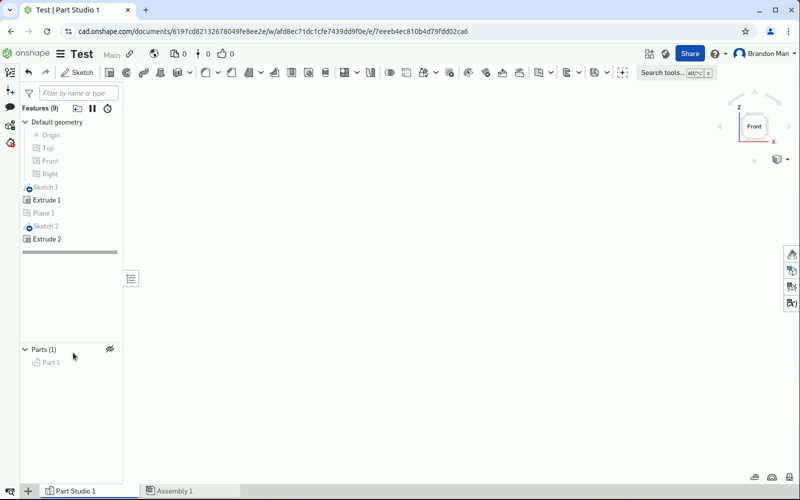
key(left)
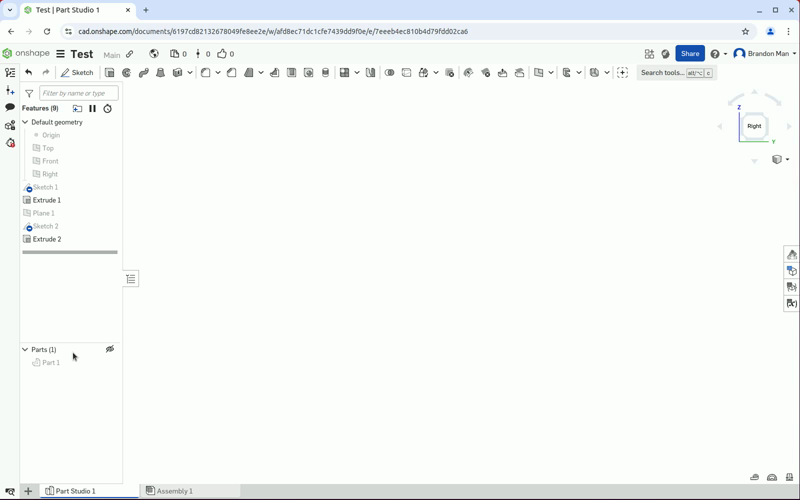
key_up(shift)
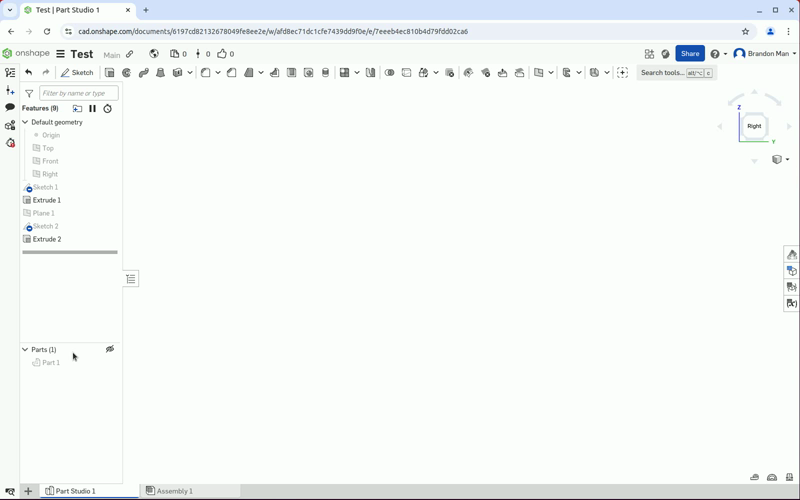
mouse_move(73, 352)
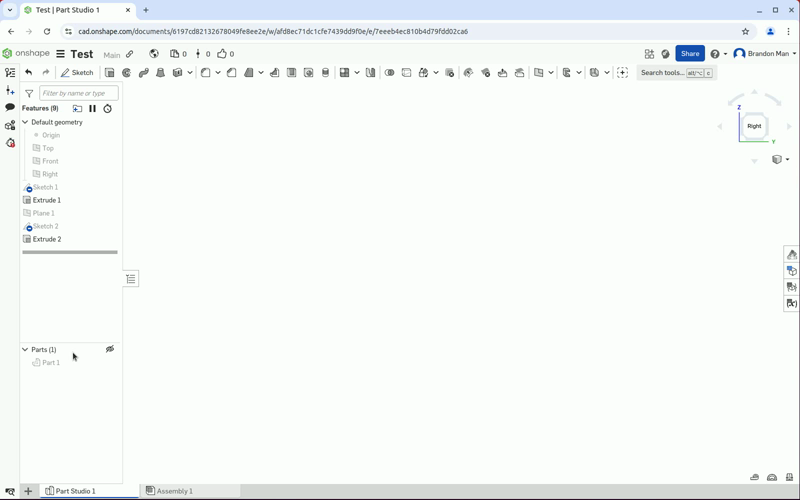
key(shift+y)
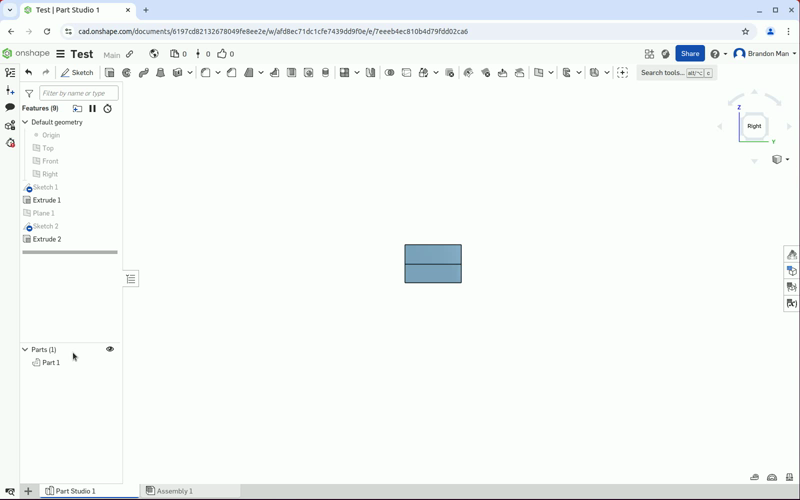
mouse_move(541, 75)
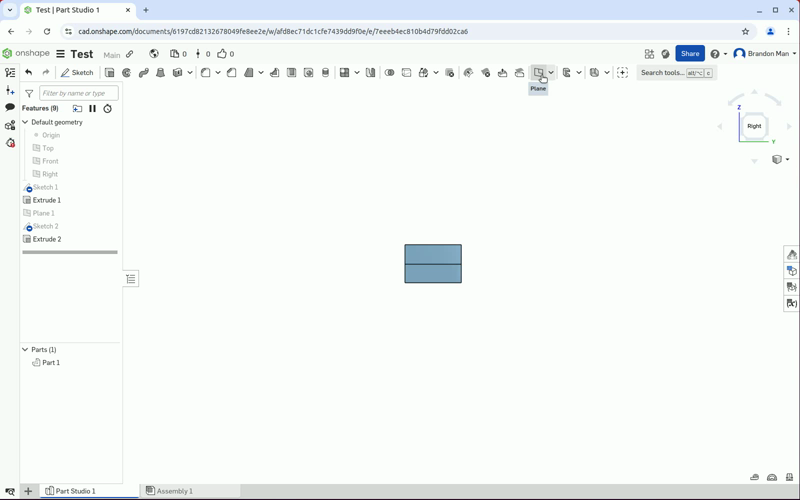
click(541, 75)
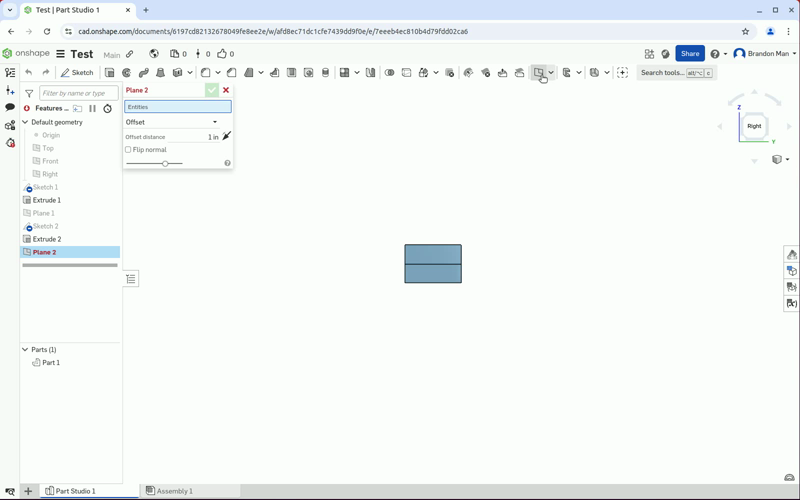
mouse_move(73, 176)
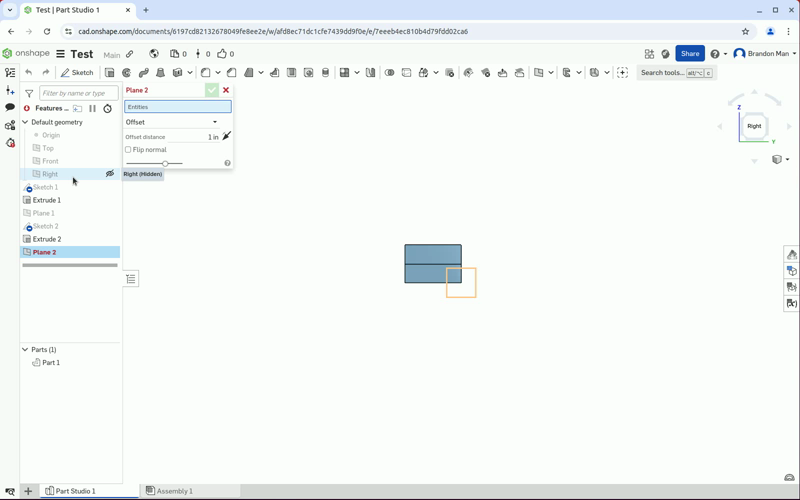
click(73, 176)
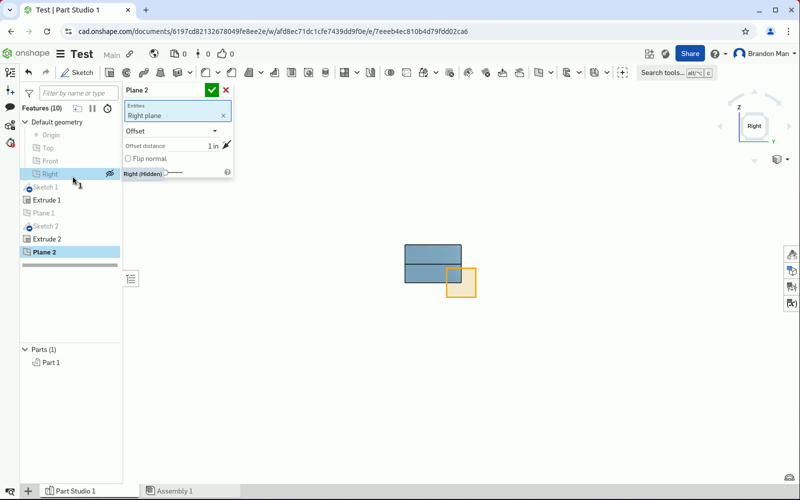
key(tab, 2)
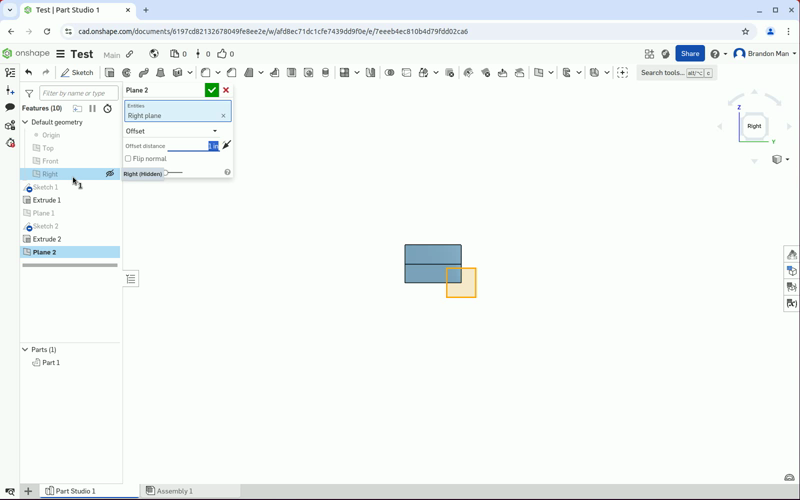
text(3.851)
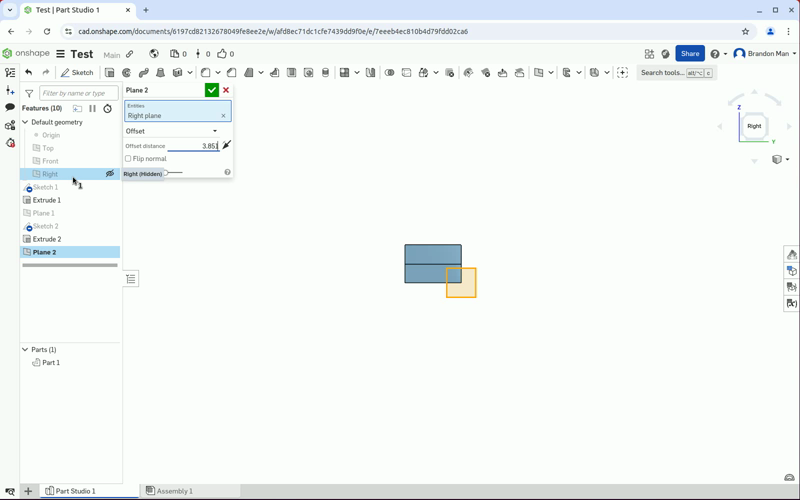
key(enter, 2)
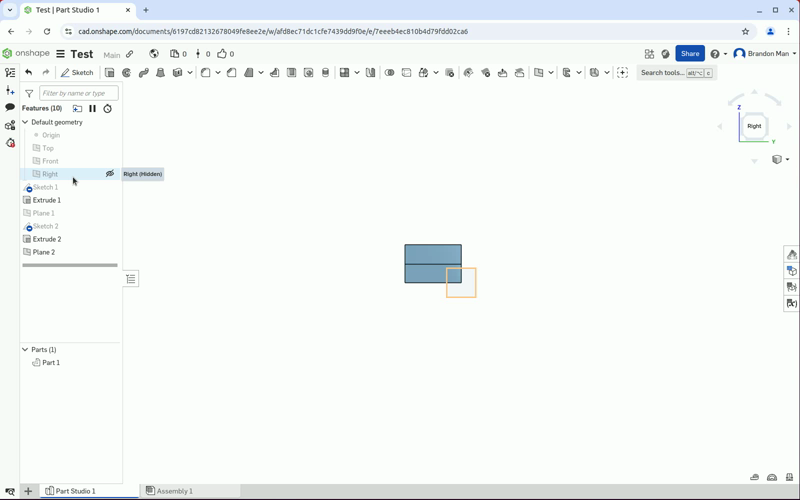
key(shift+s)
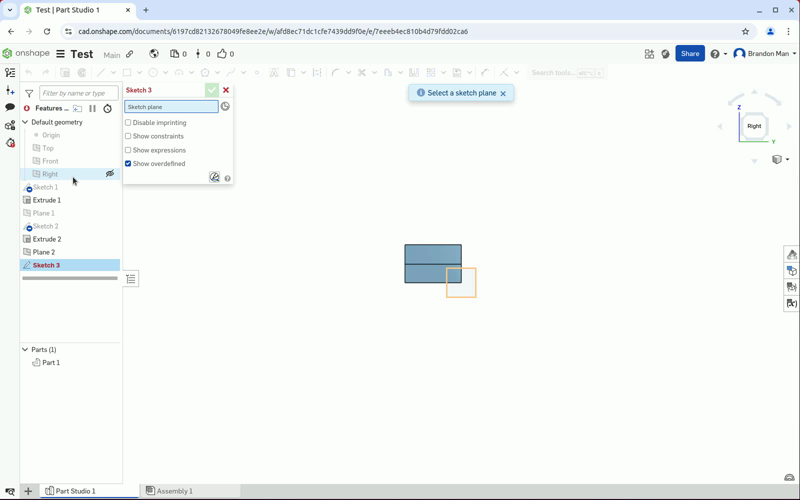
mouse_move(73, 254)
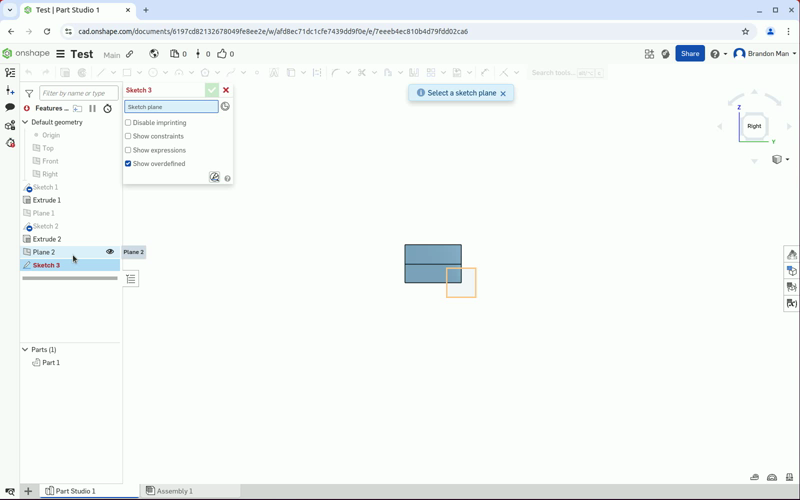
click(73, 254)
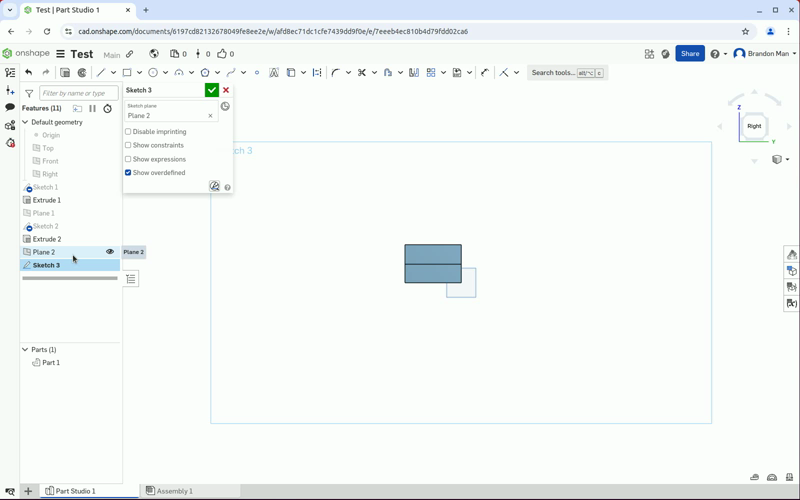
mouse_move(73, 352)
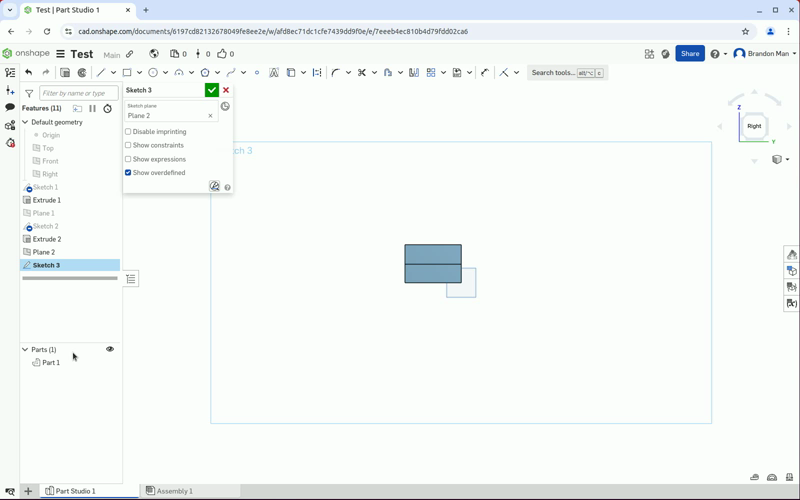
key(y)
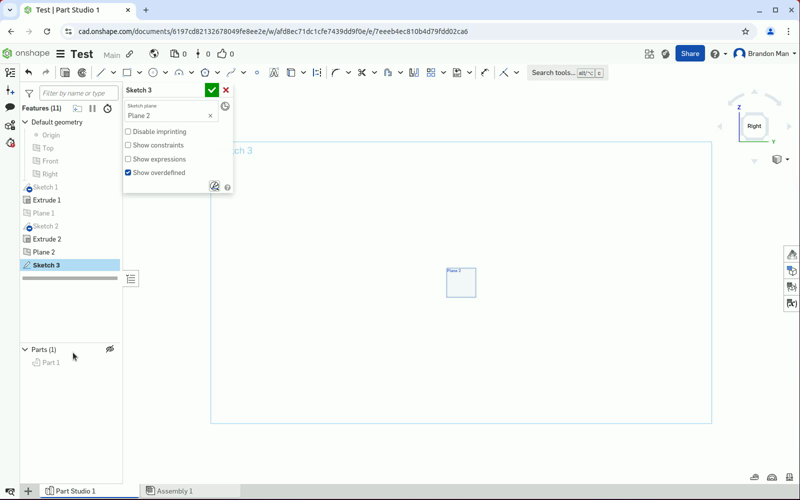
key(l)
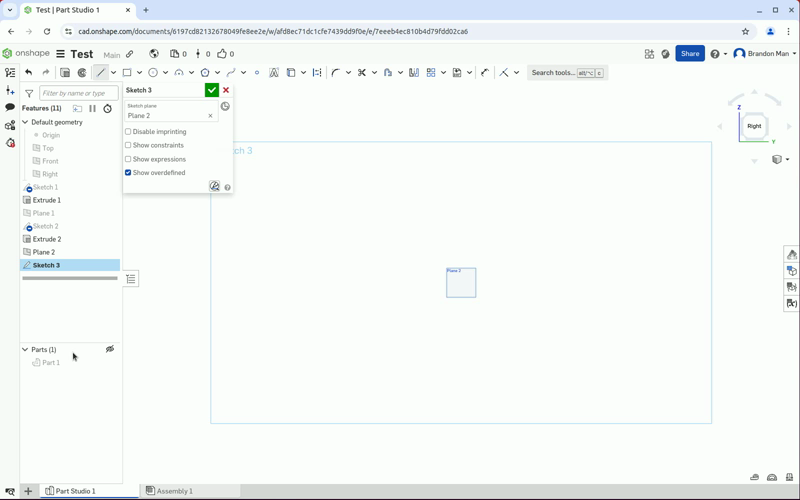
key_down(shift)
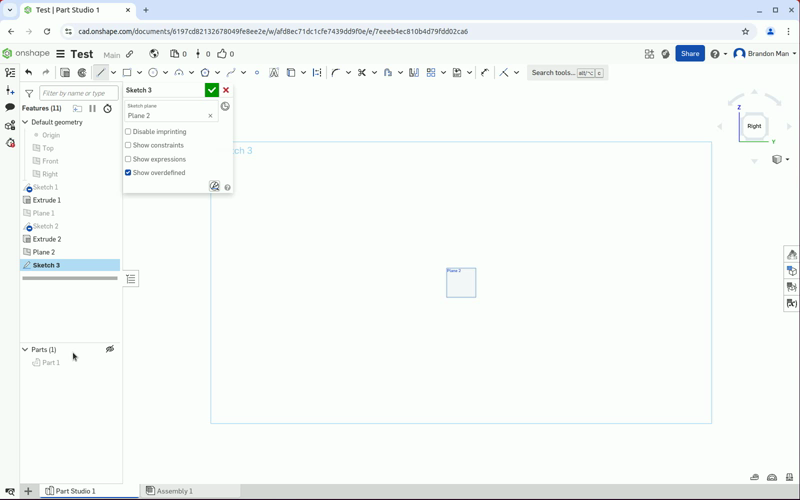
mouse_move(423, 264)
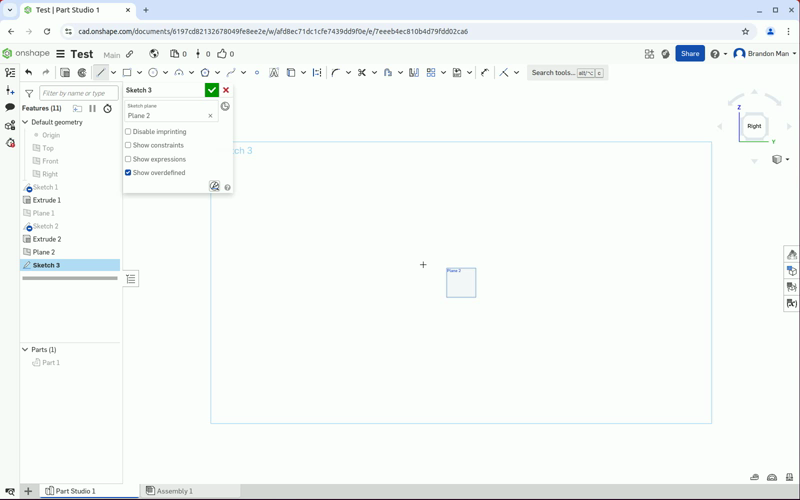
click(423, 264)
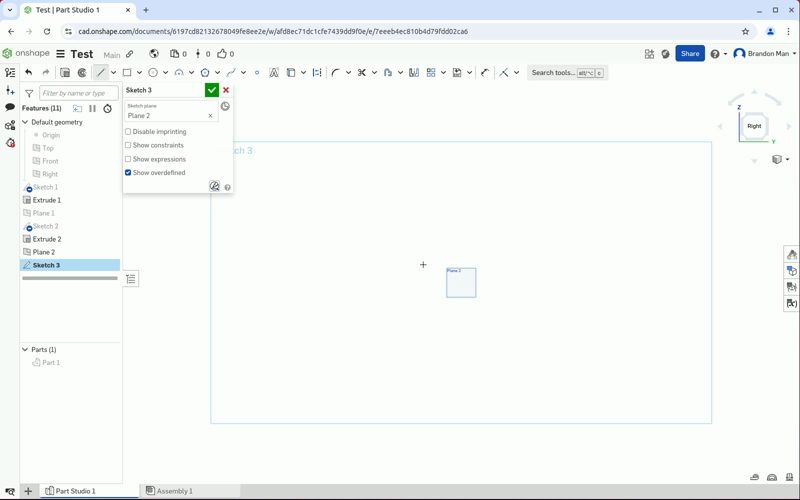
key_up(shift)
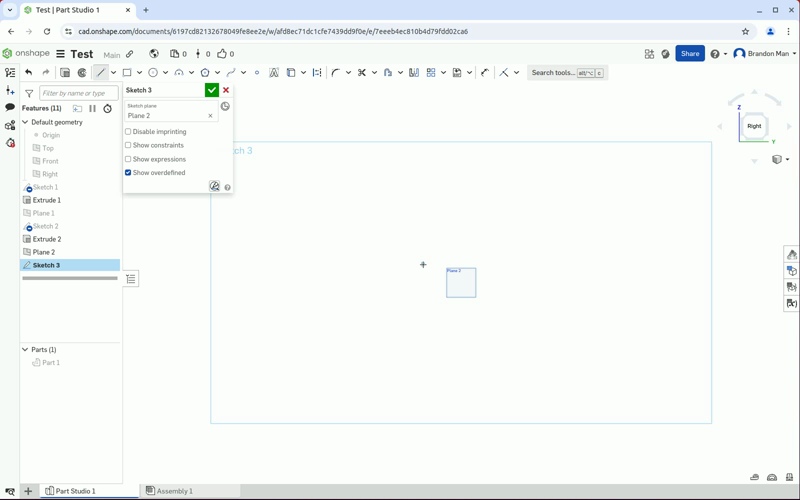
key_down(shift)
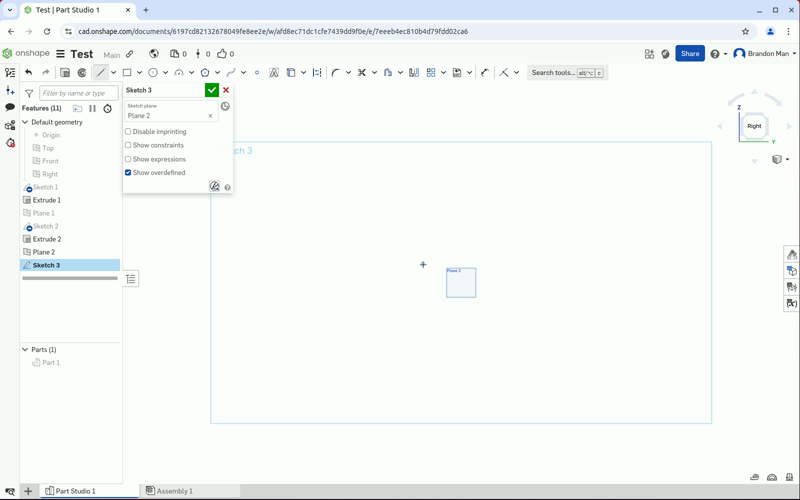
mouse_move(453, 264)
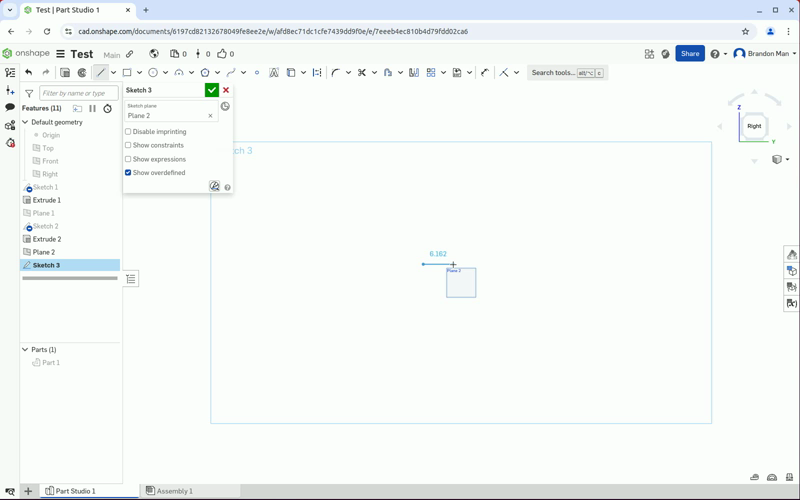
mouse_move(443, 264)
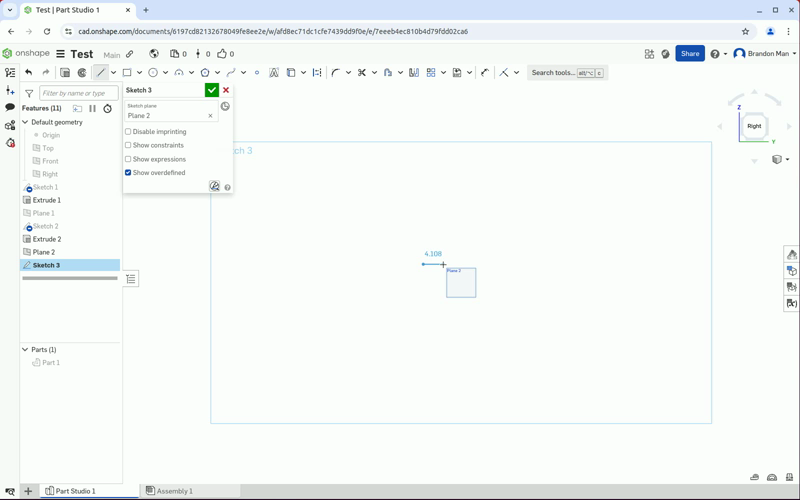
click(443, 264)
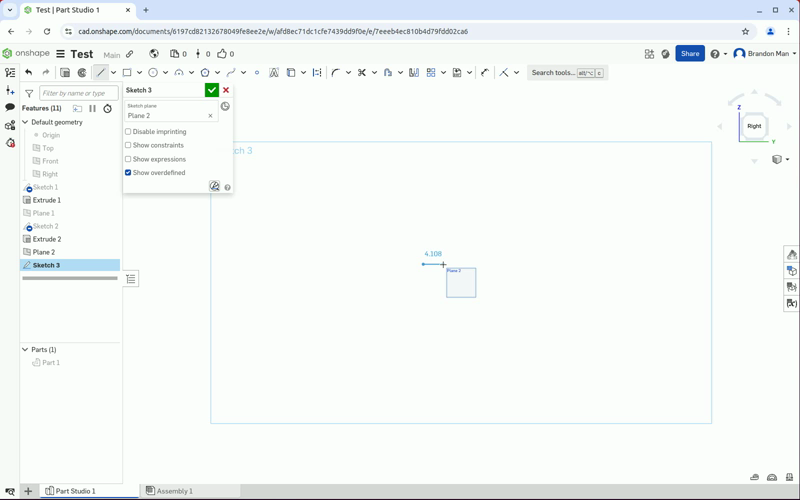
key_up(shift)
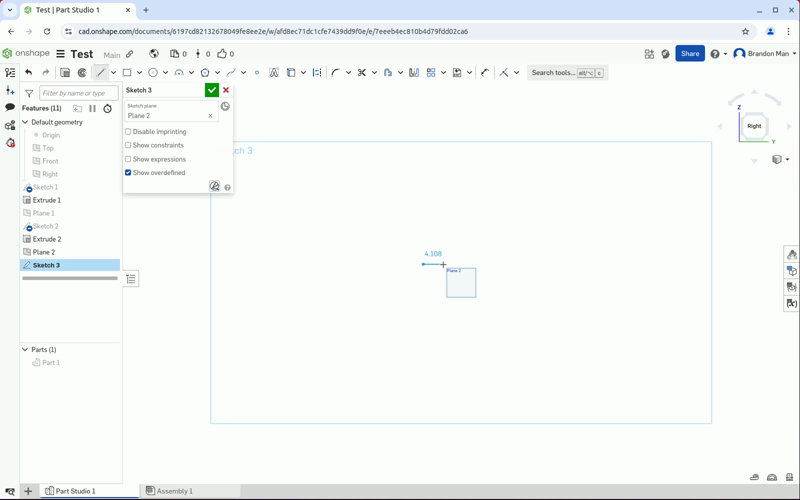
key_down(shift)
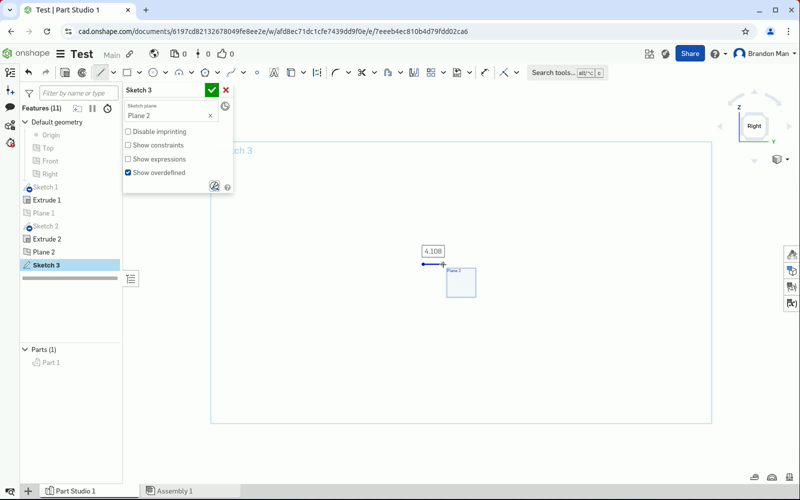
mouse_move(473, 264)
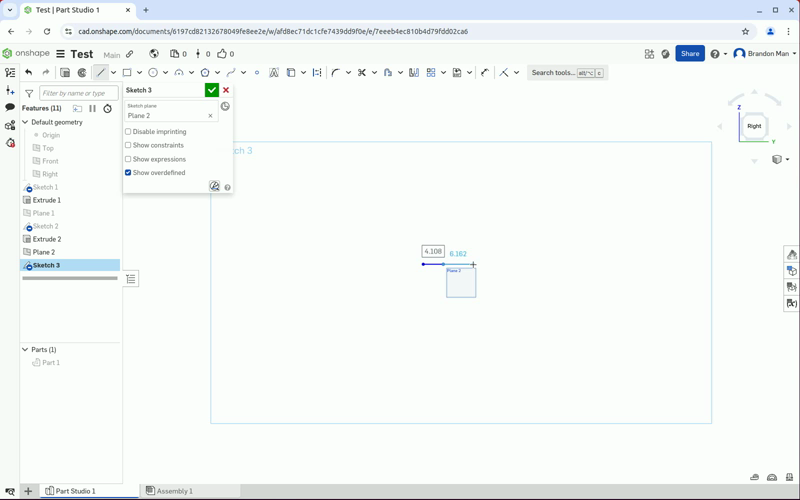
mouse_move(443, 244)
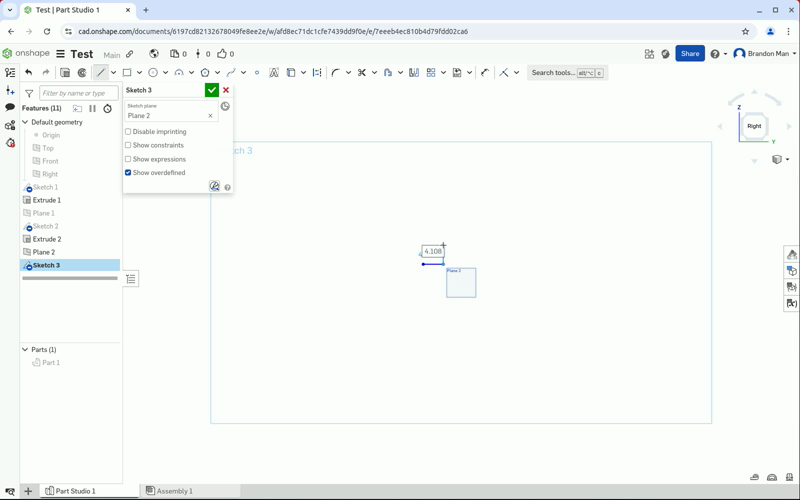
click(443, 244)
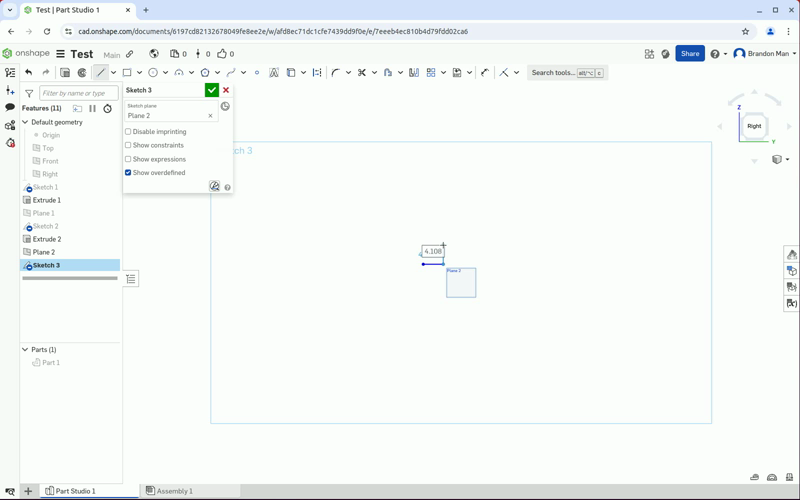
key_up(shift)
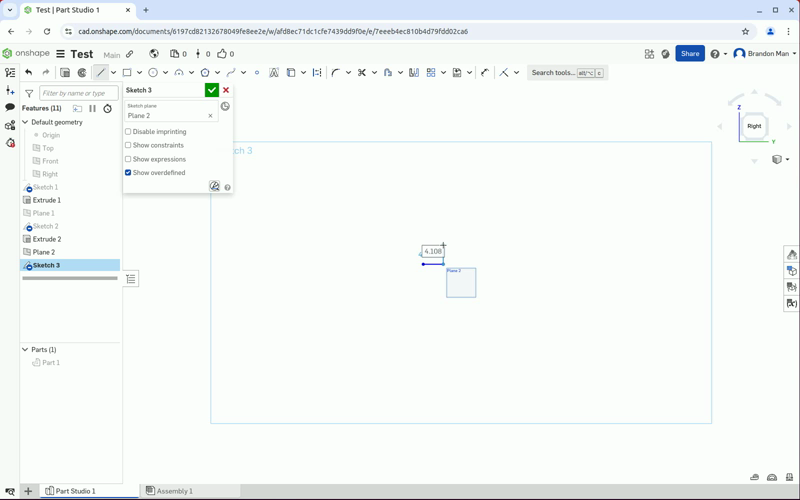
key_down(shift)
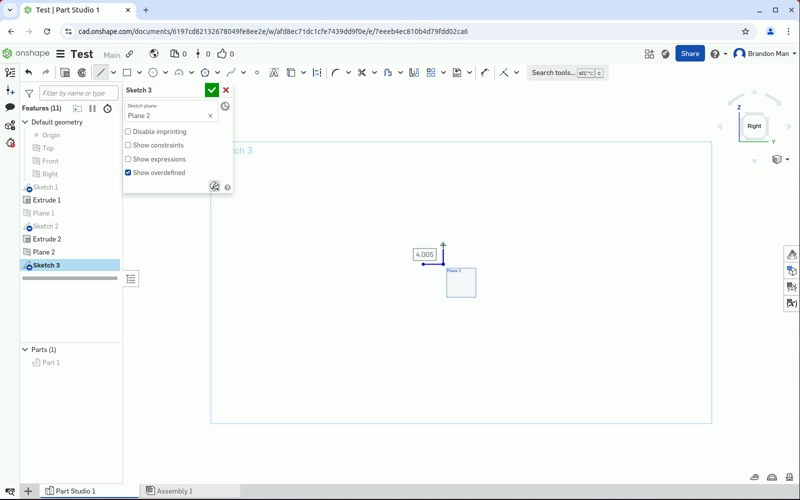
mouse_move(473, 244)
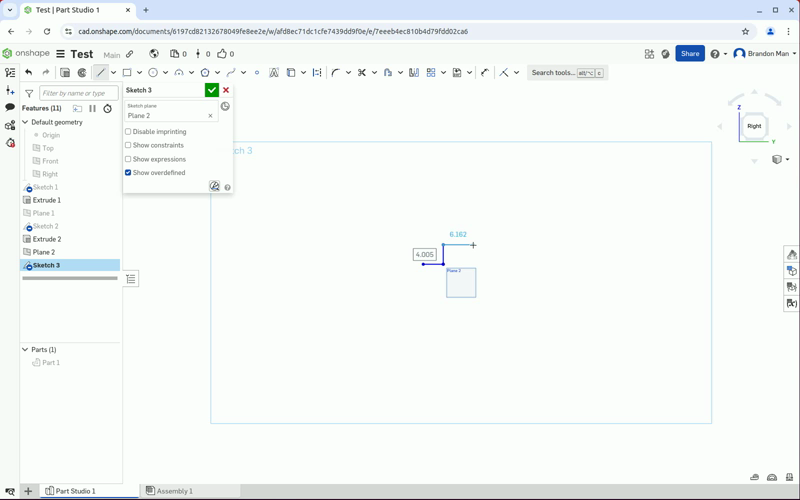
mouse_move(423, 244)
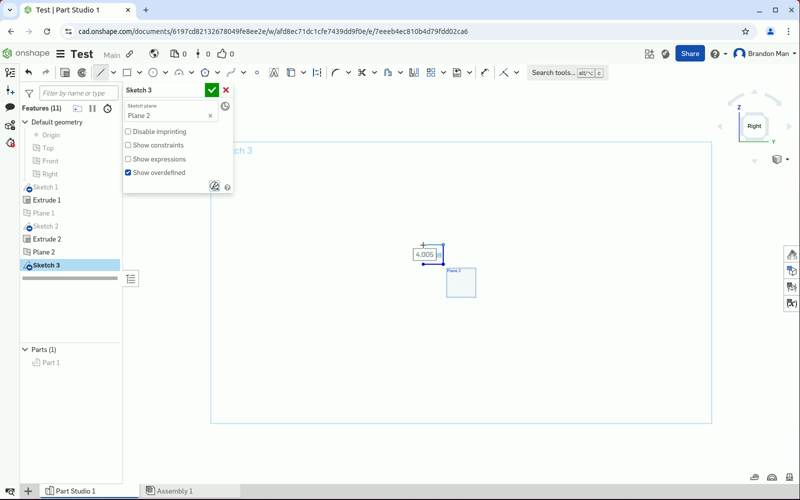
click(423, 244)
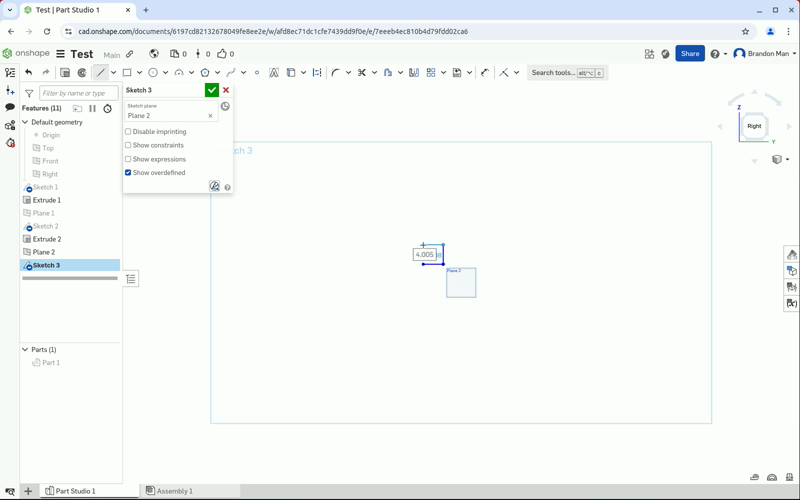
key_up(shift)
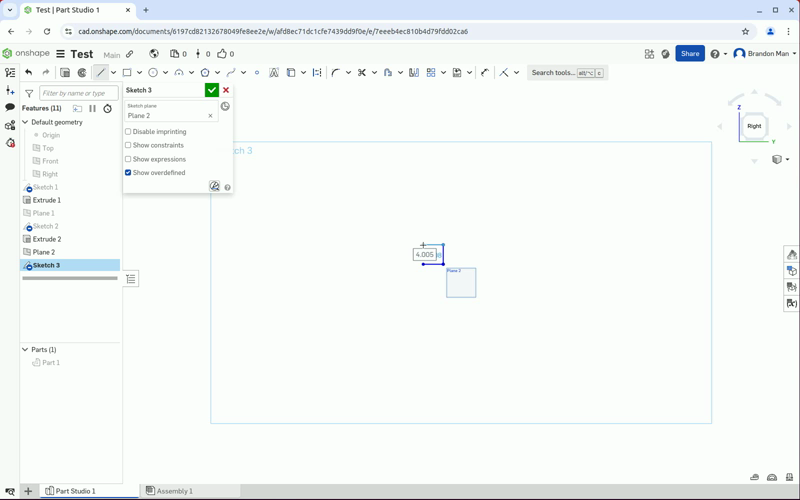
mouse_move(453, 244)
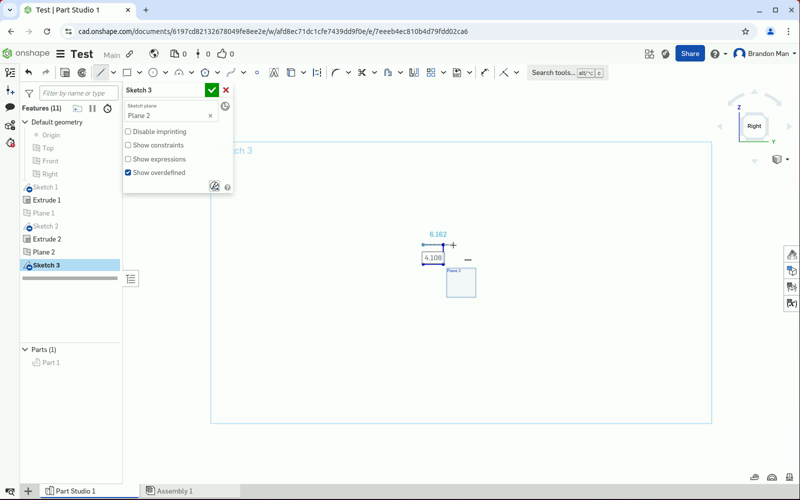
key_down(shift)
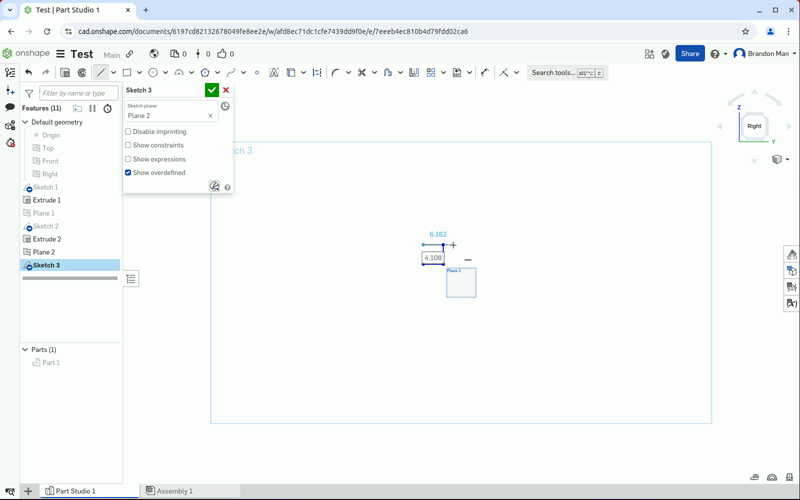
mouse_move(423, 264)
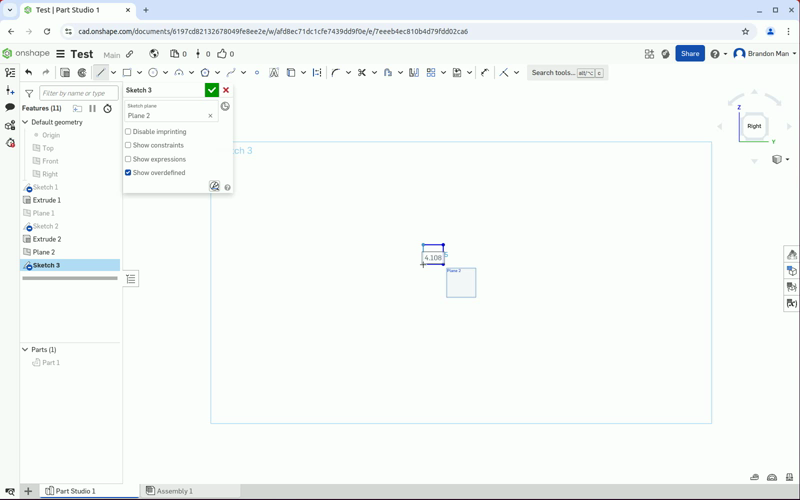
key_up(shift)
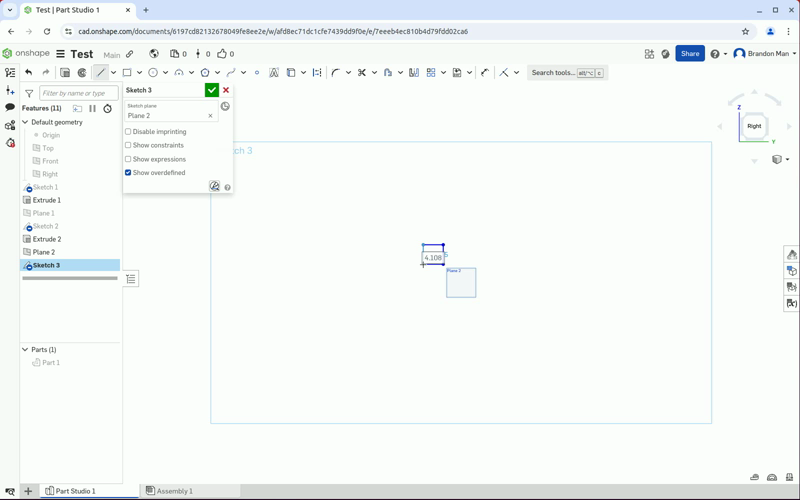
click(423, 264)
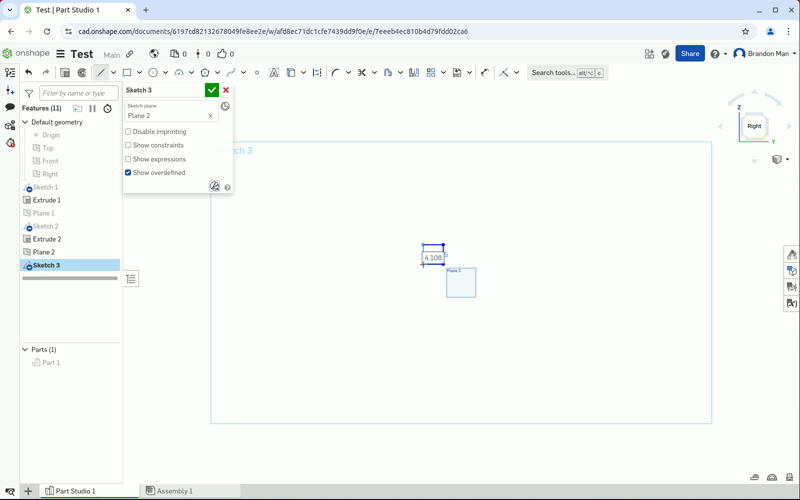
key(esc)
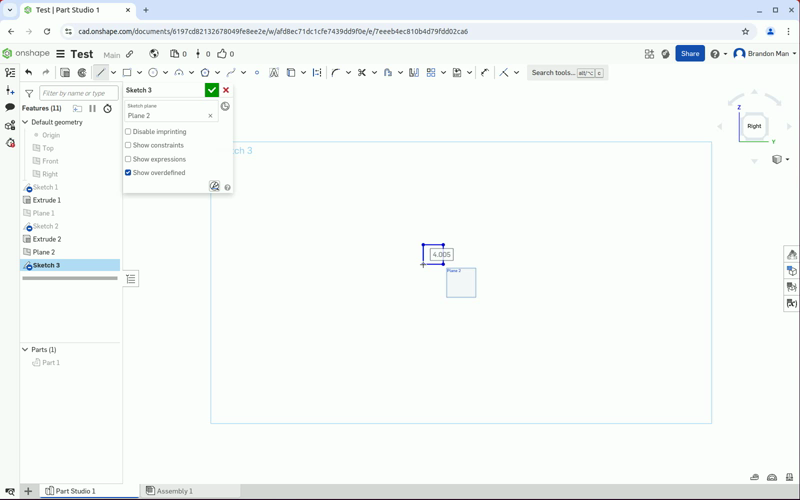
mouse_move(437, 251)
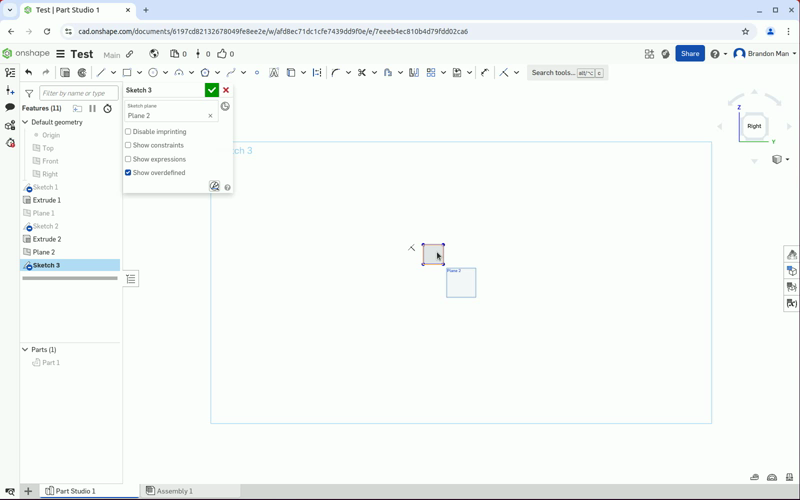
scroll(6)
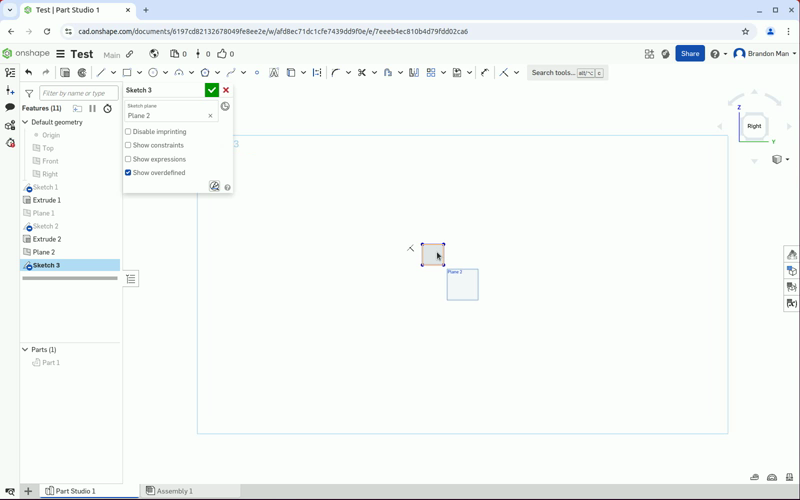
scroll(6)
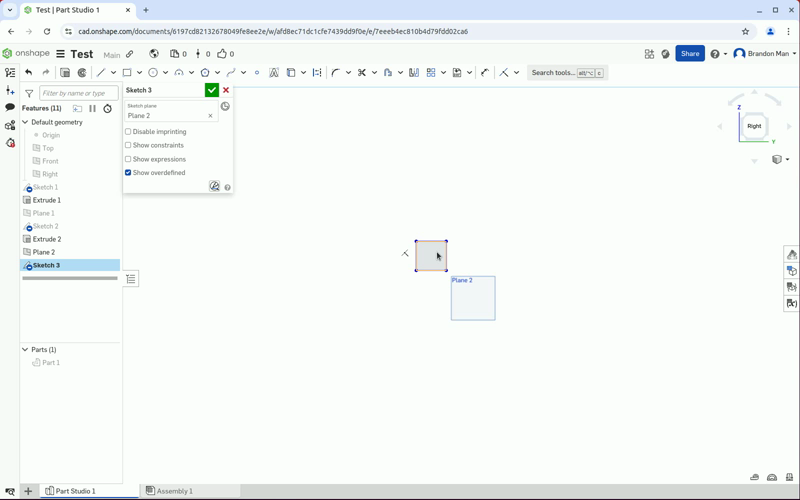
scroll(6)
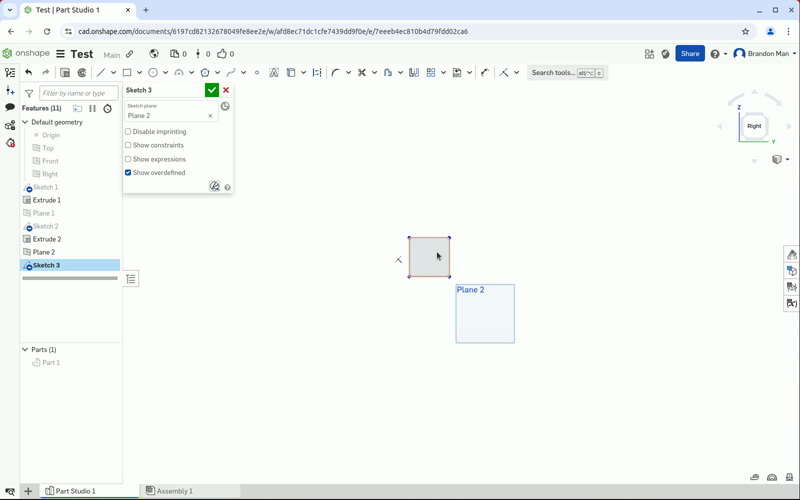
scroll(6)
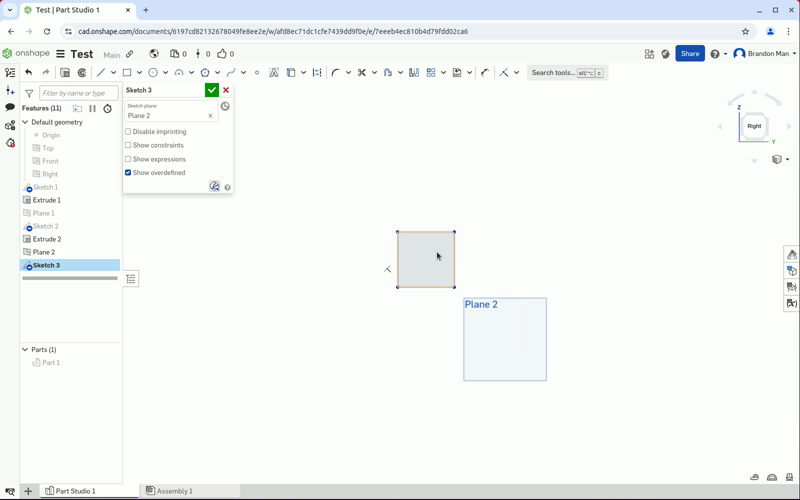
scroll(6)
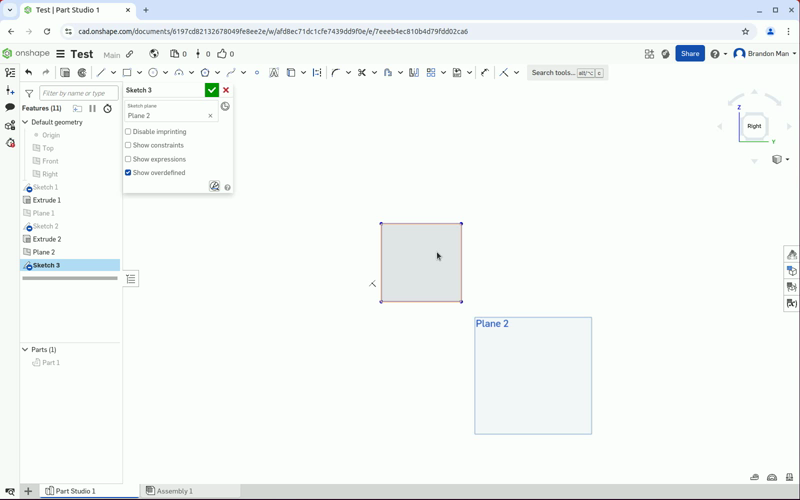
scroll(6)
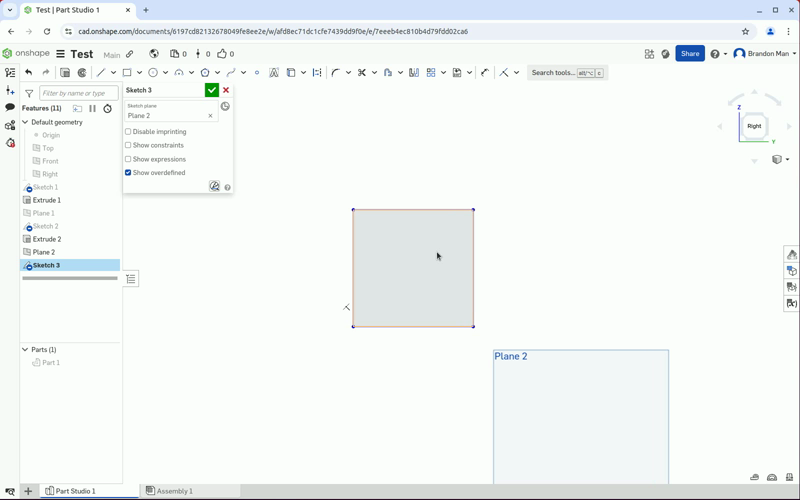
scroll(6)
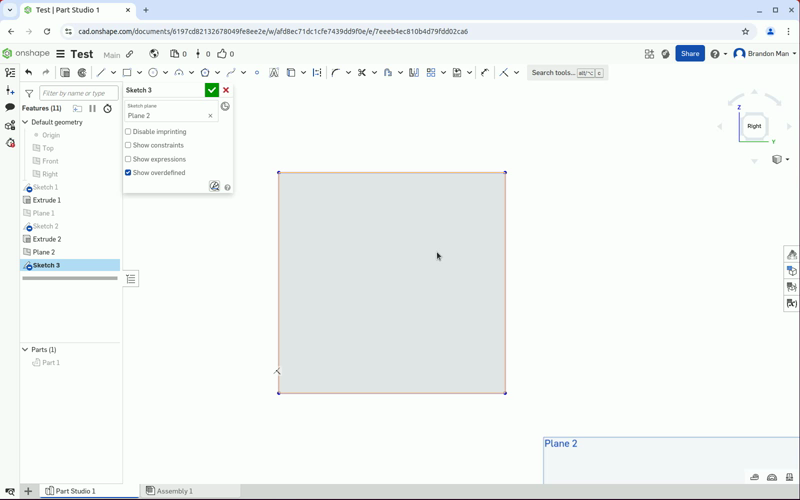
click(437, 251)
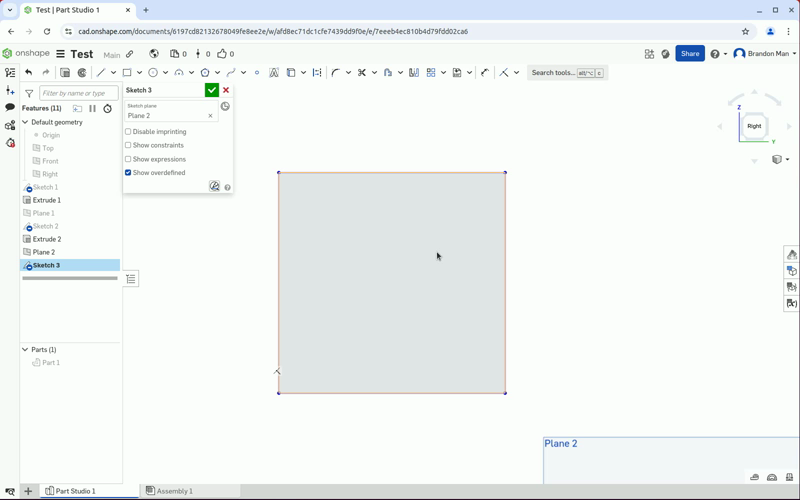
scroll(-6)
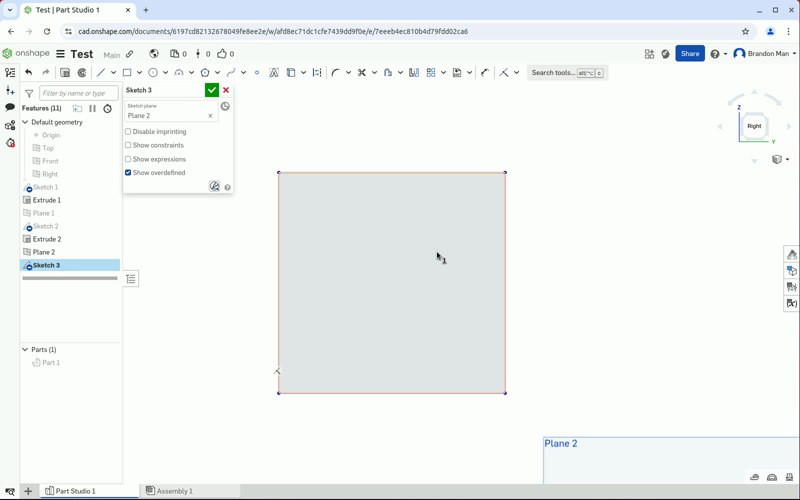
scroll(-6)
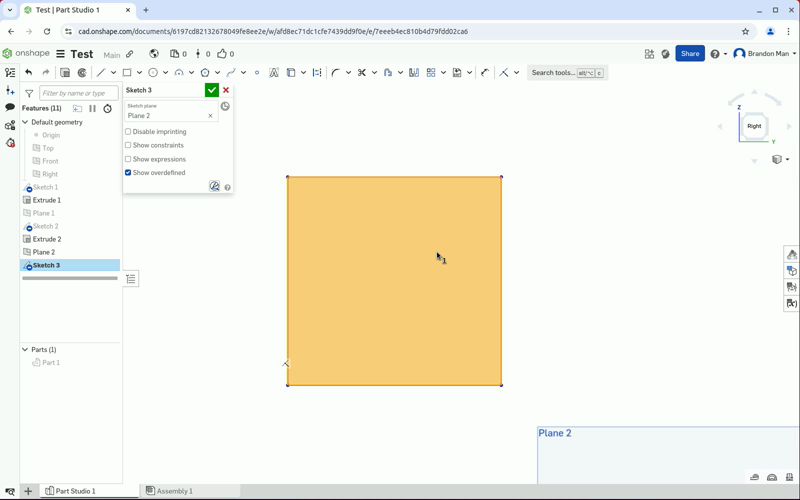
scroll(-6)
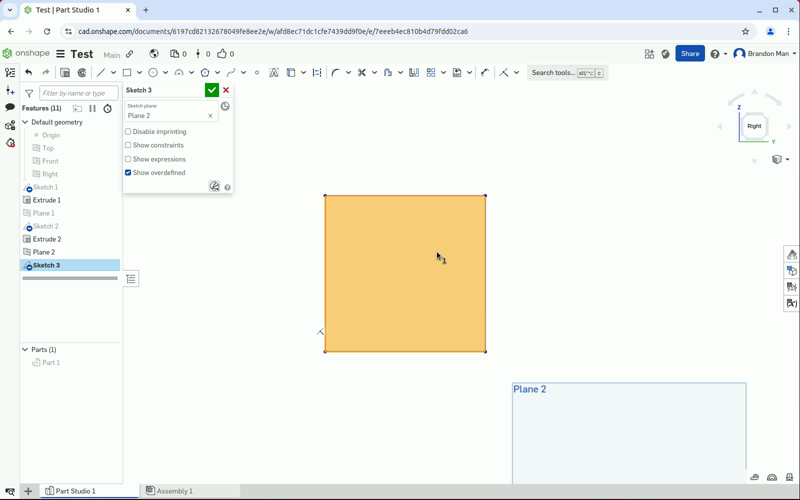
scroll(-6)
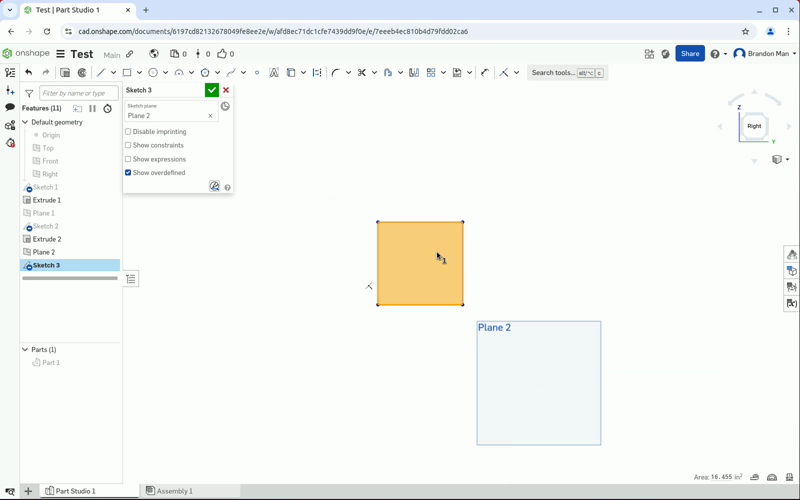
scroll(-6)
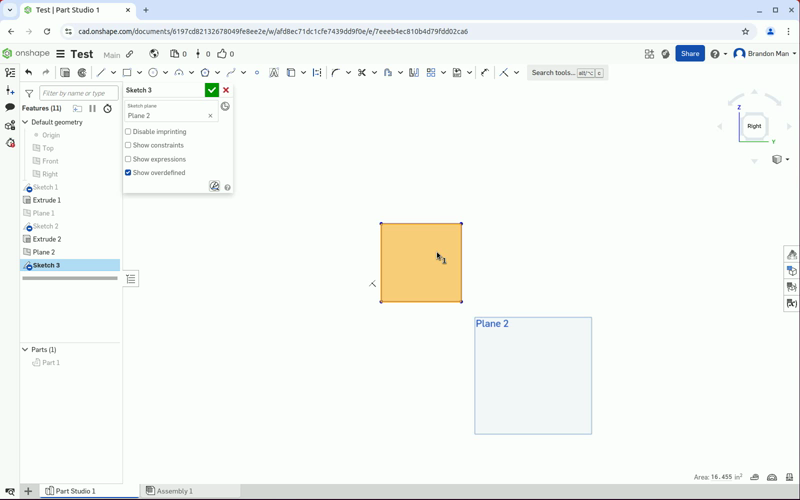
scroll(-6)
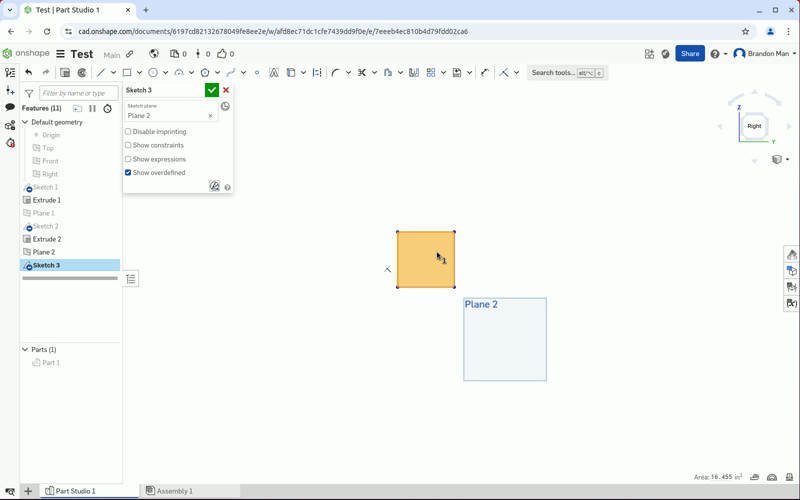
scroll(-6)
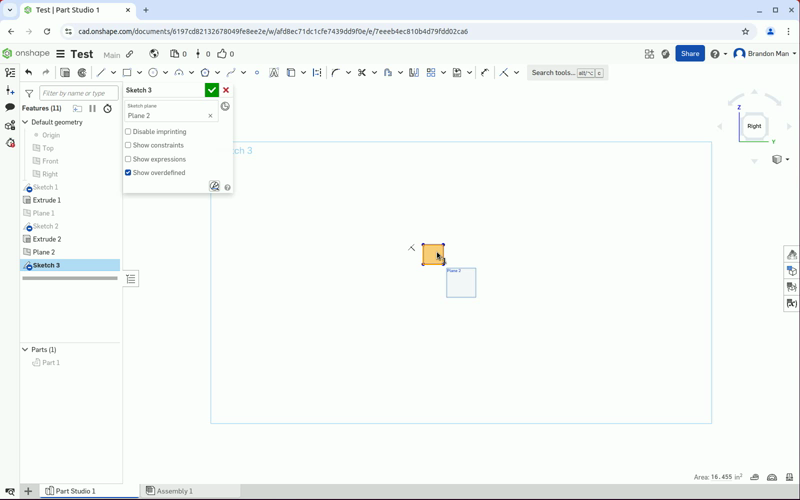
mouse_move(73, 352)
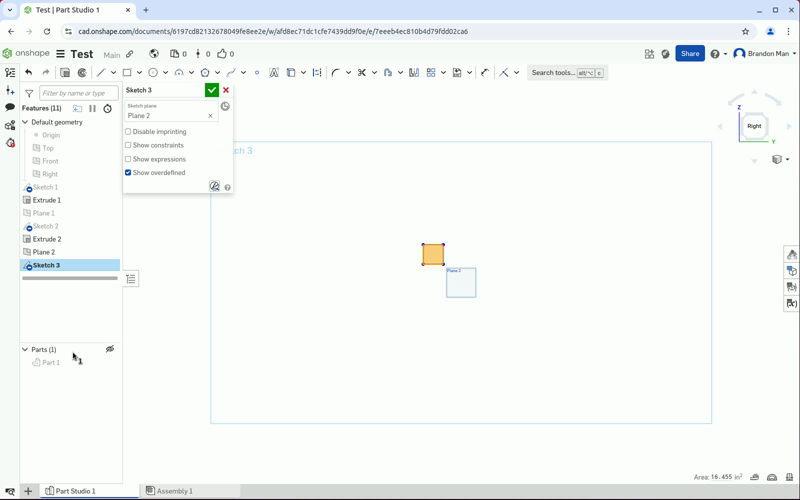
key(shift+y)
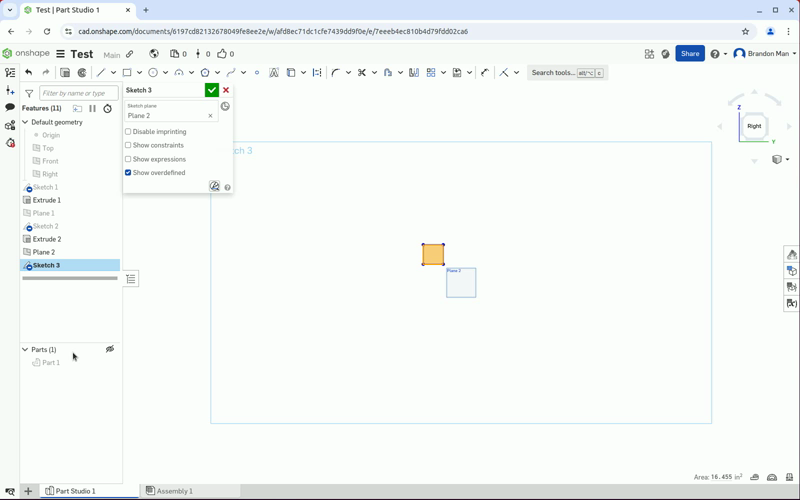
key(shift+e)
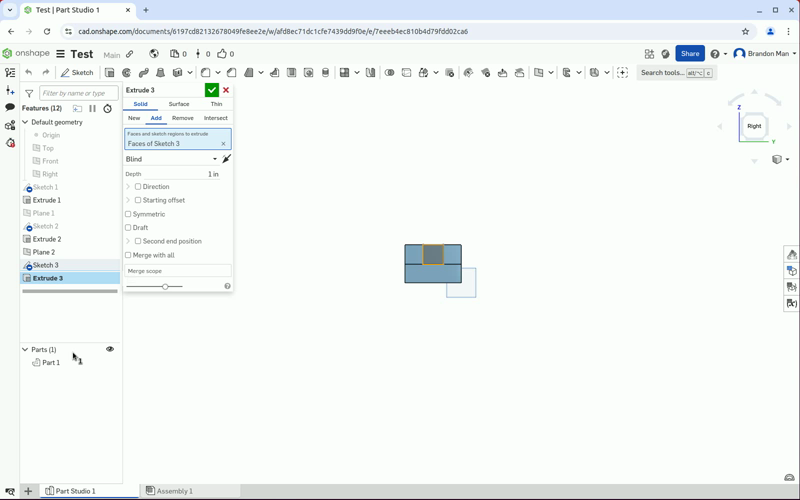
mouse_move(143, 106)
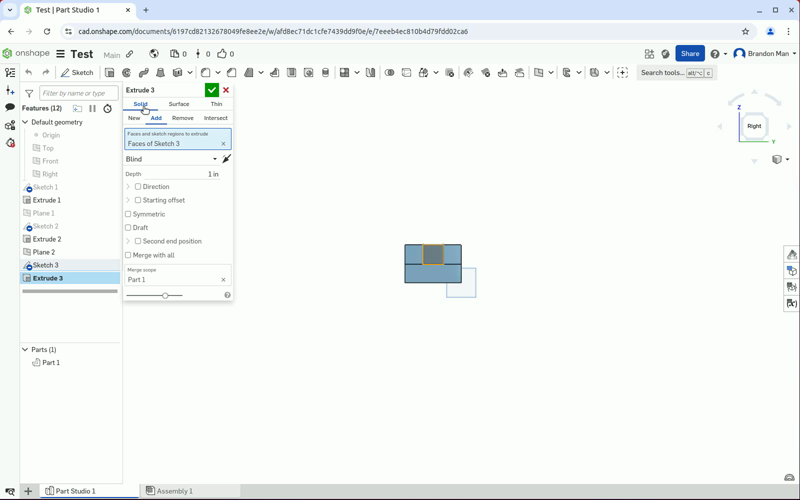
click(143, 106)
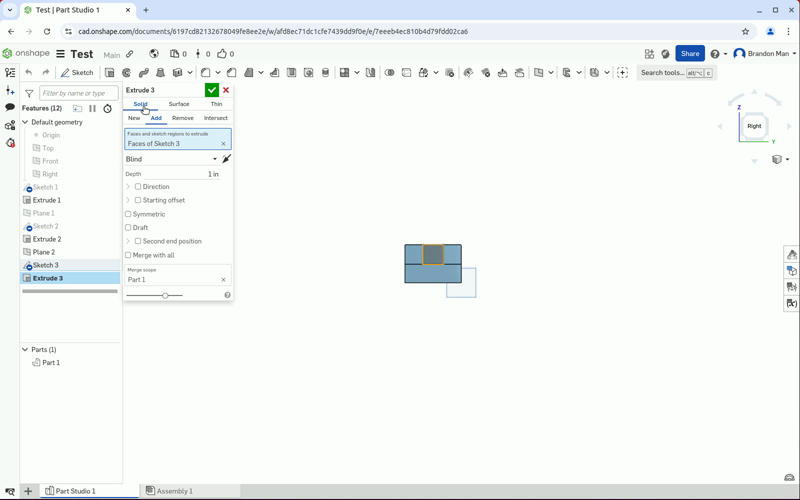
mouse_move(137, 120)
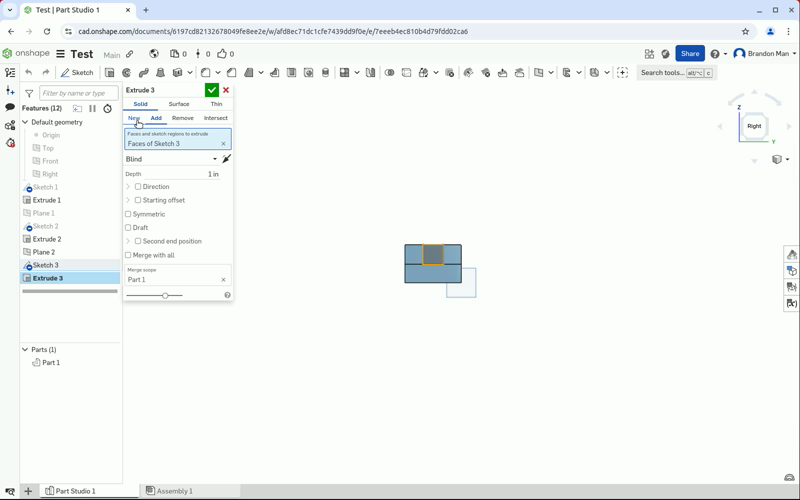
click(137, 120)
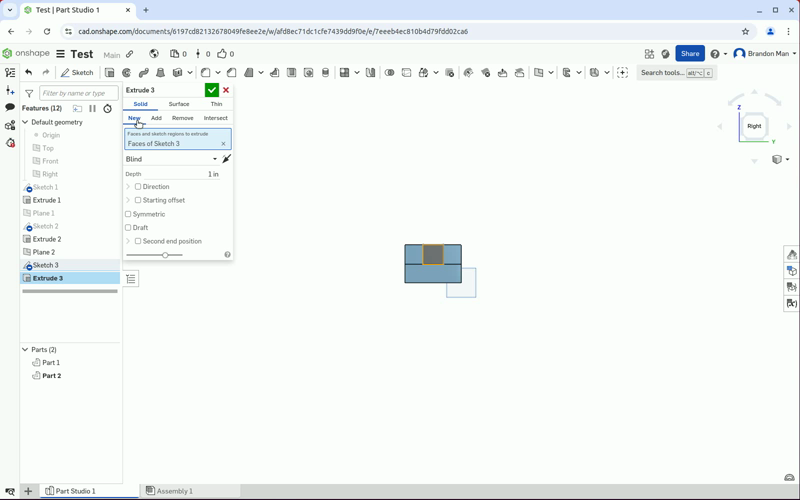
key(tab, 4)
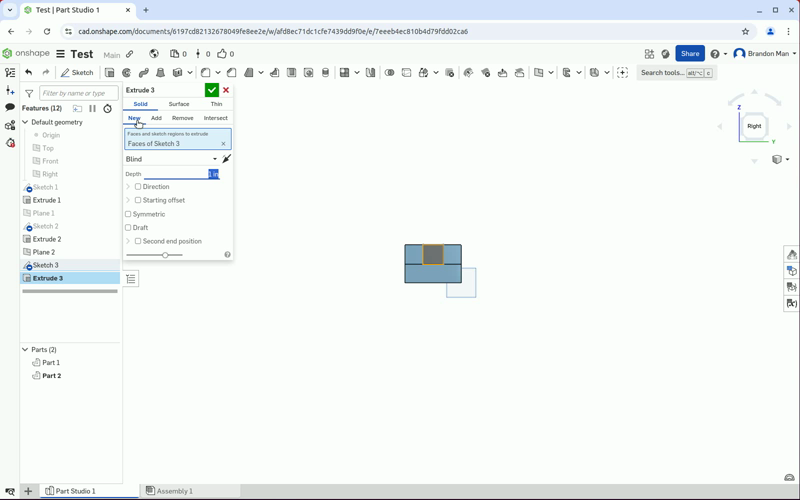
text(19.257)
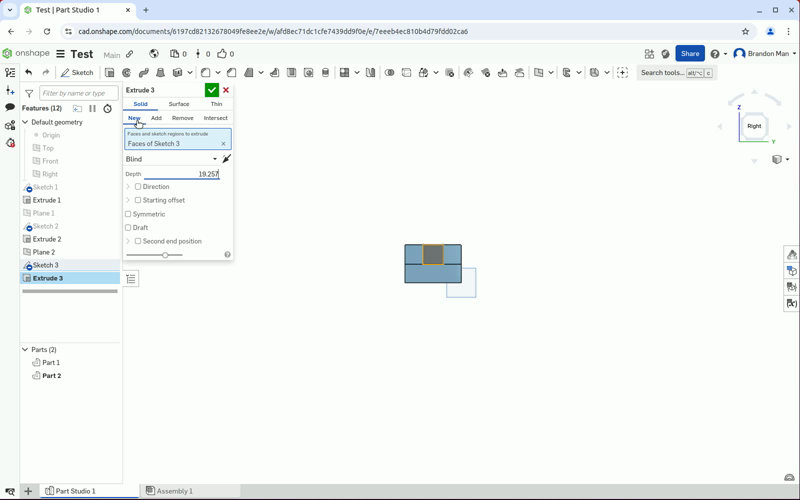
key(enter)
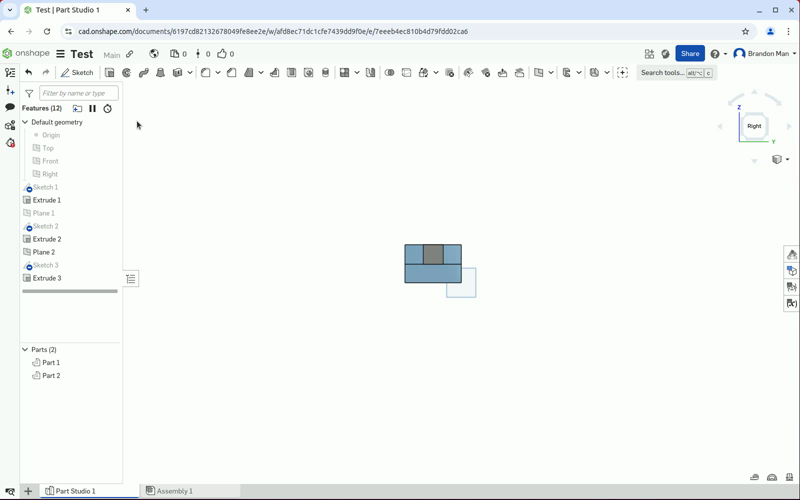
key(shift+h)
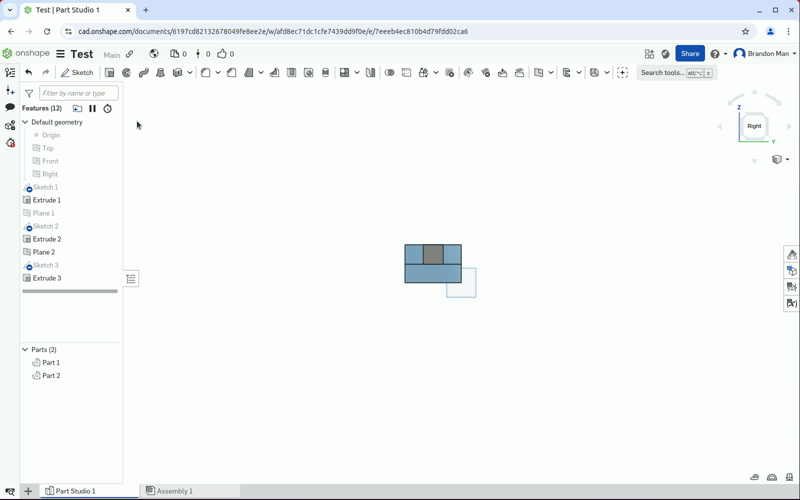
key(shift+h)
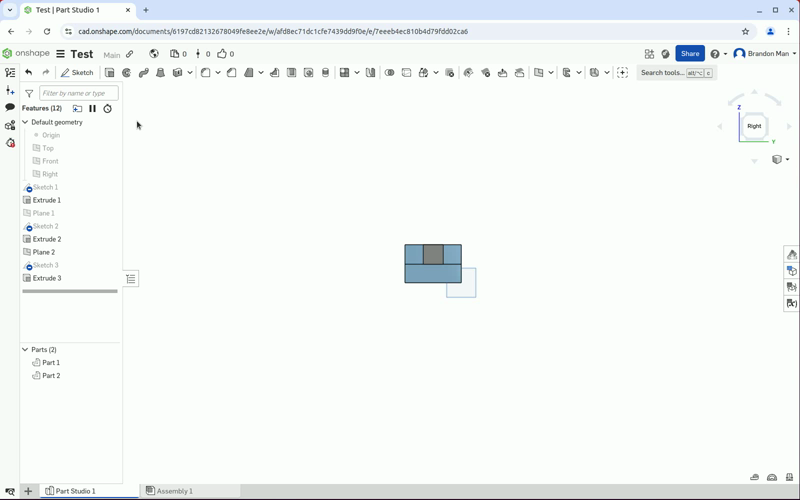
mouse_move(73, 189)
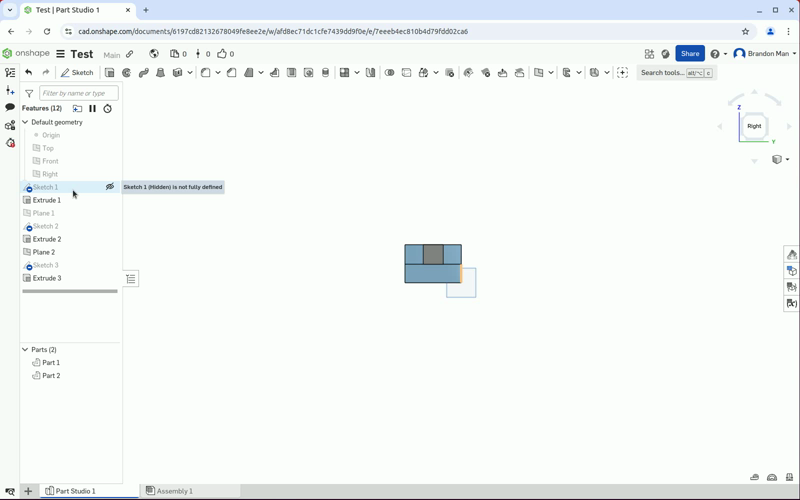
click(73, 189)
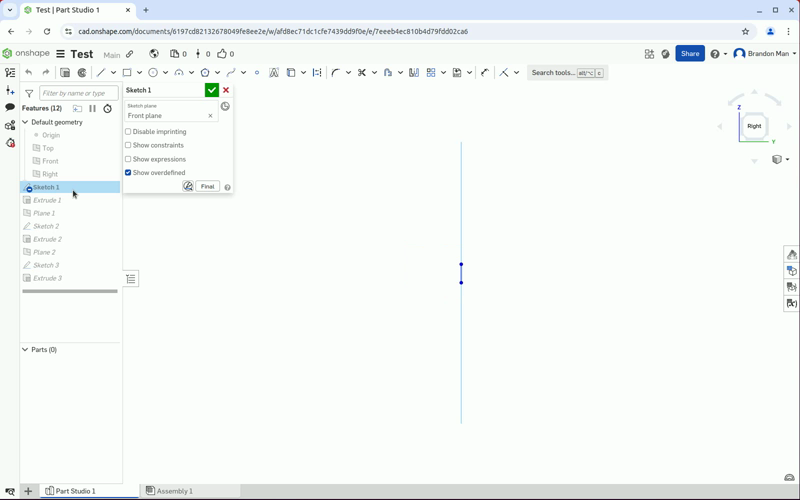
mouse_move(229, 92)
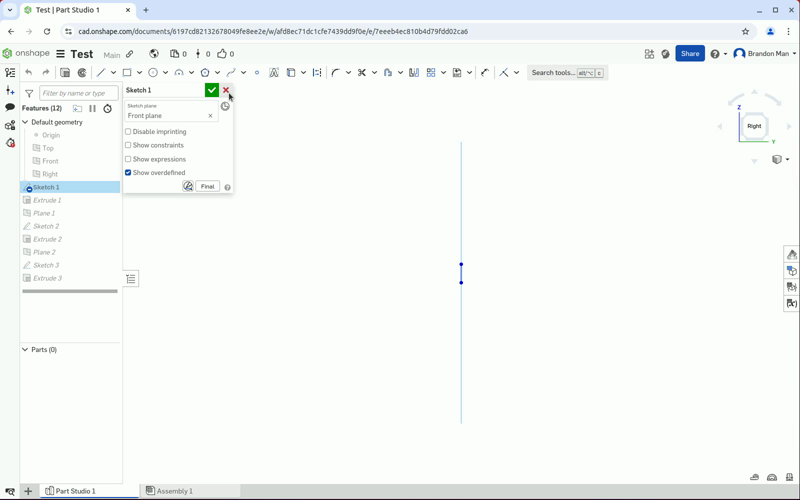
click(229, 92)
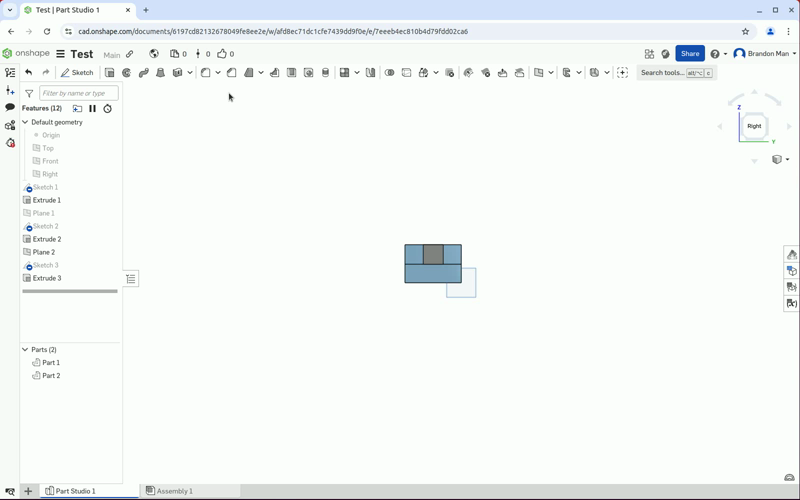
mouse_move(73, 352)
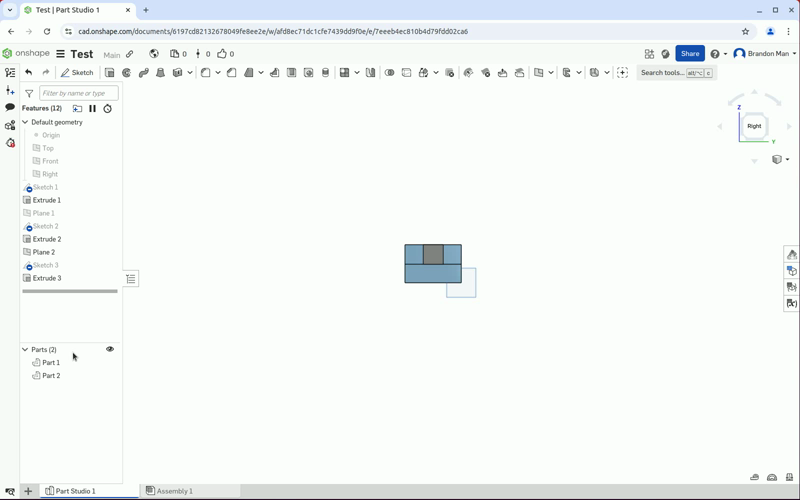
key(y)
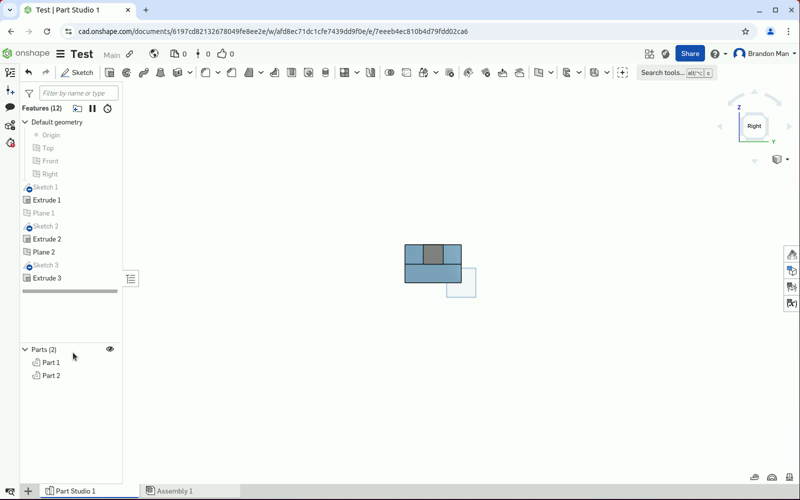
key(shift+p)
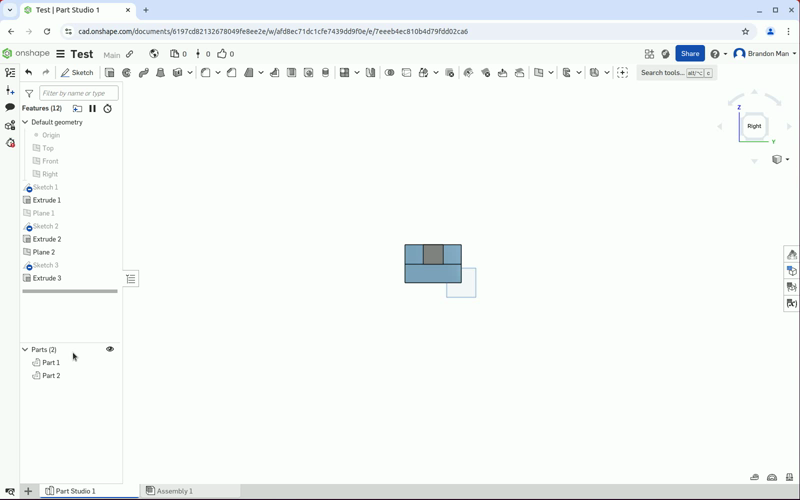
key(space)
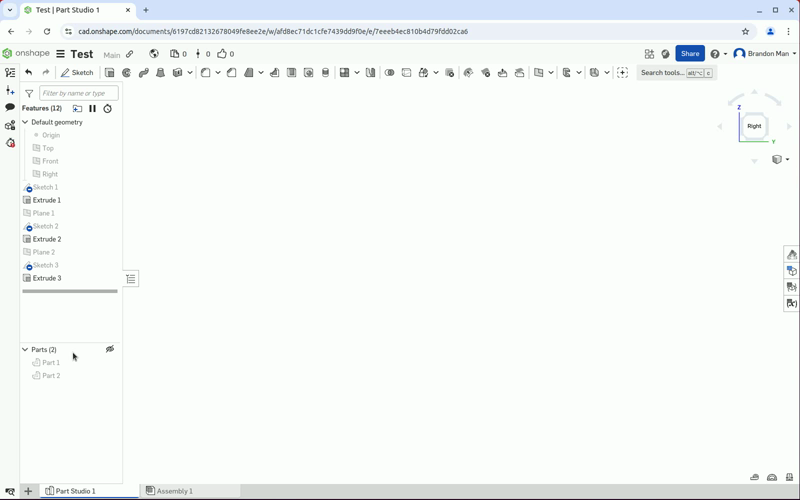
key_down(shift)
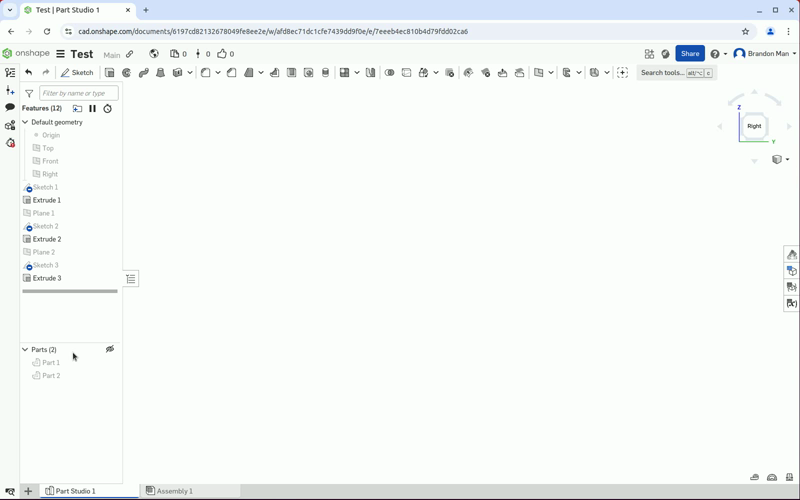
key(right)
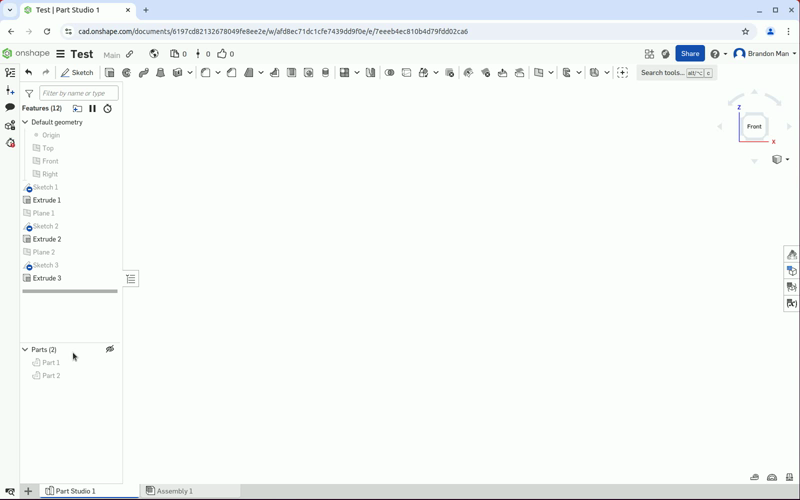
key_up(shift)
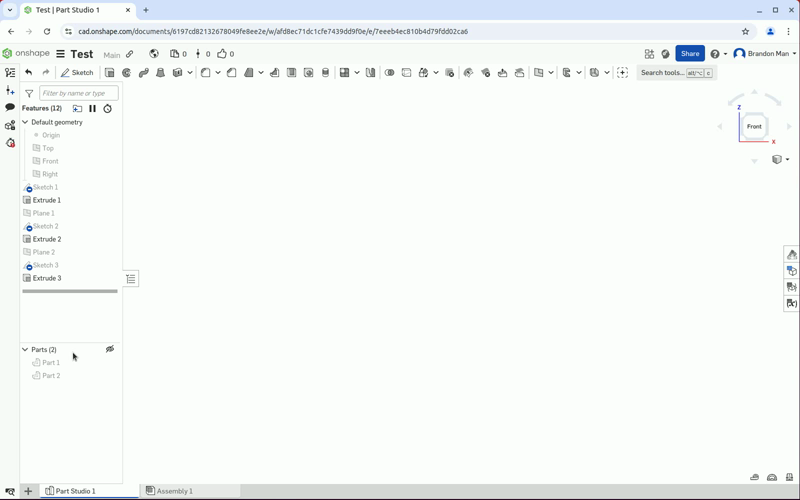
mouse_move(73, 352)
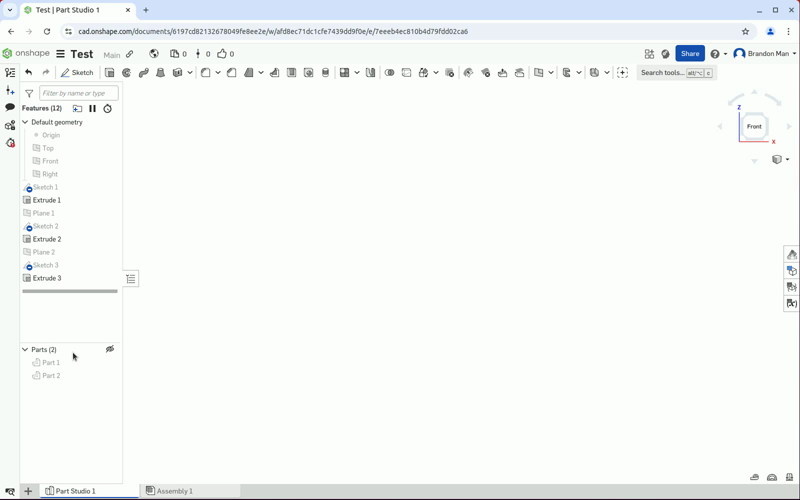
key(shift+y)
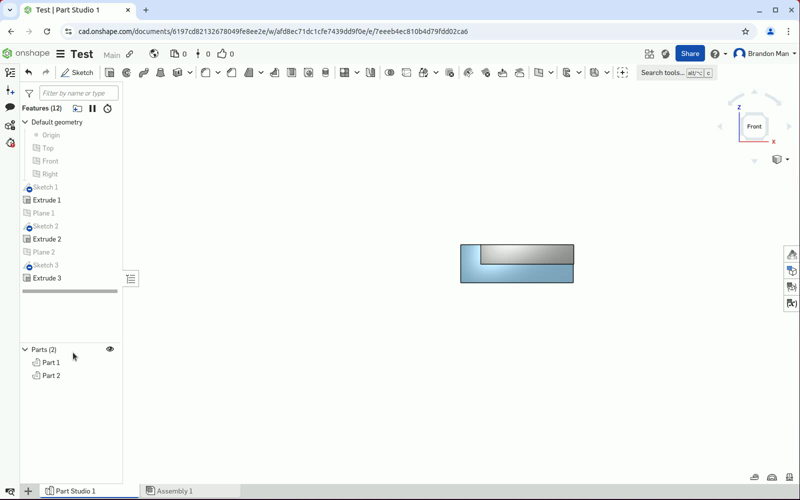
mouse_move(541, 75)
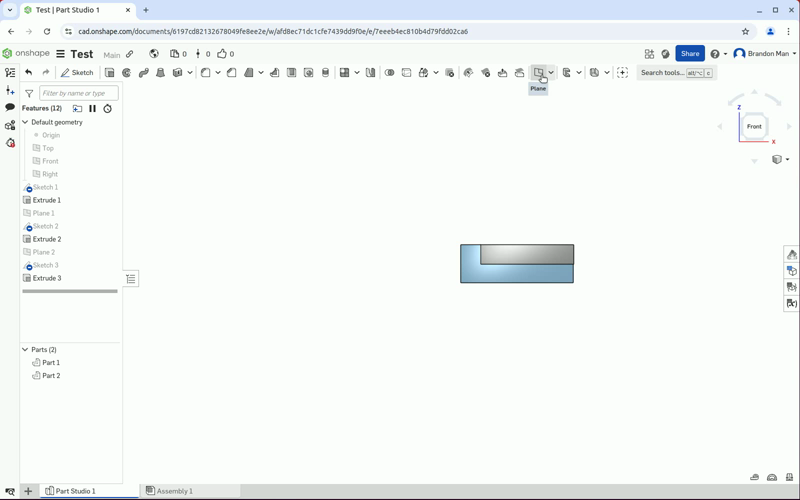
click(541, 75)
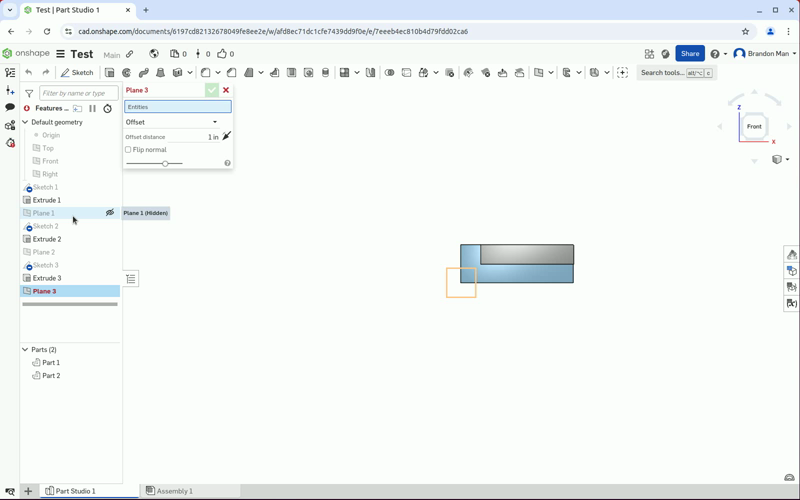
scroll(3)
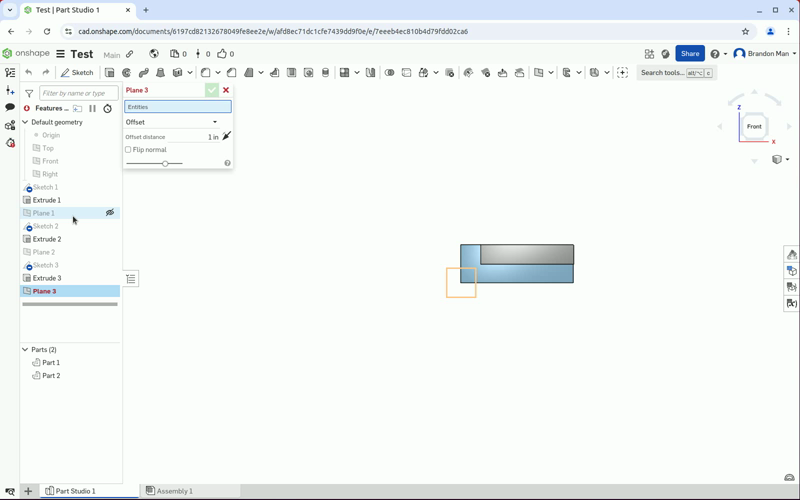
mouse_move(73, 163)
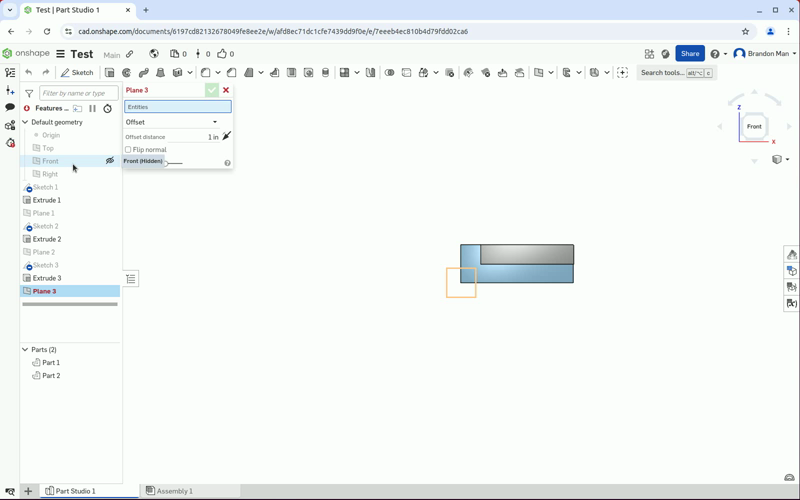
click(73, 163)
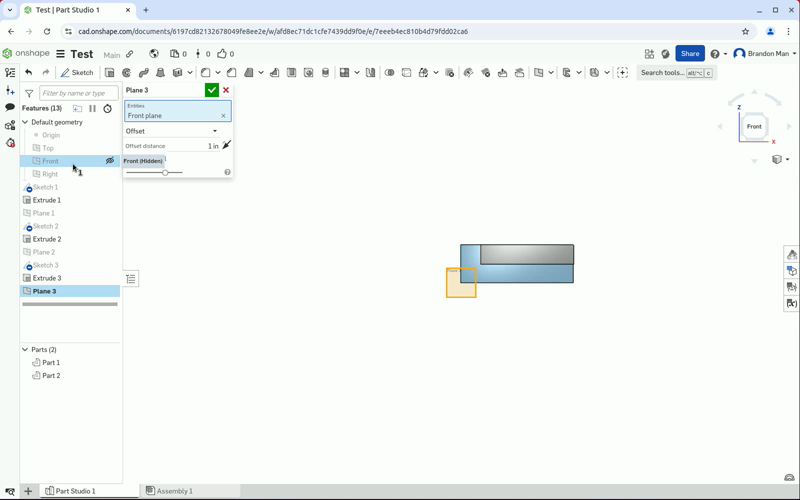
key(tab, 2)
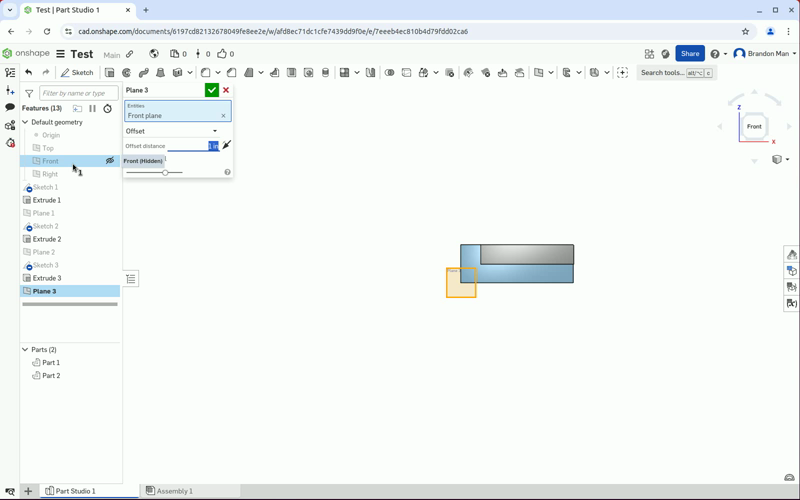
text(7.703)
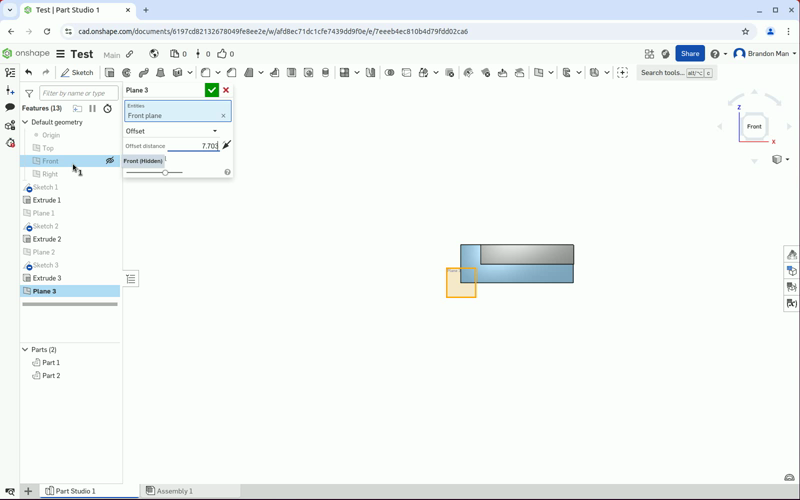
key(enter, 2)
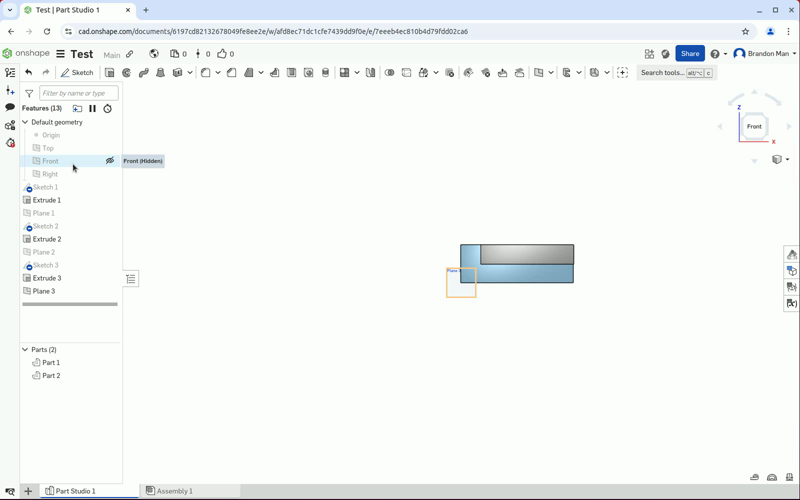
key(shift+s)
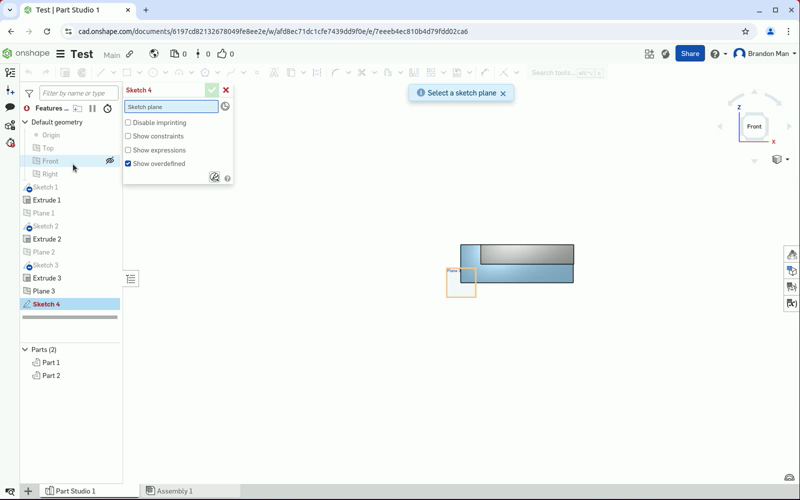
mouse_move(73, 293)
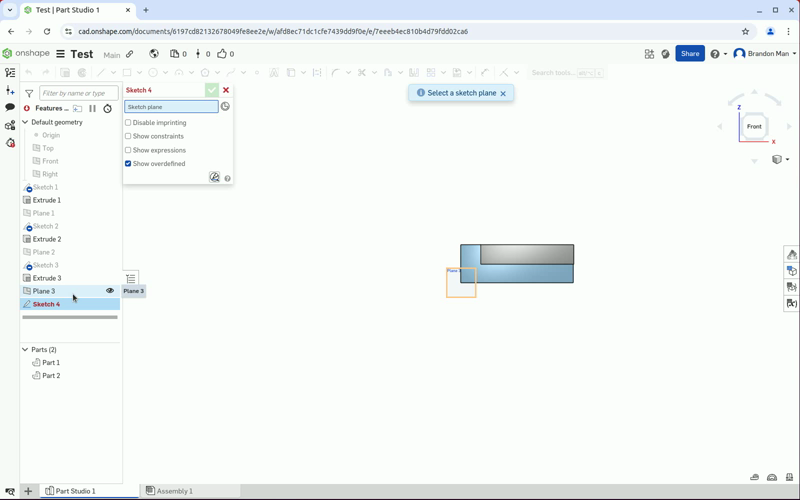
click(73, 293)
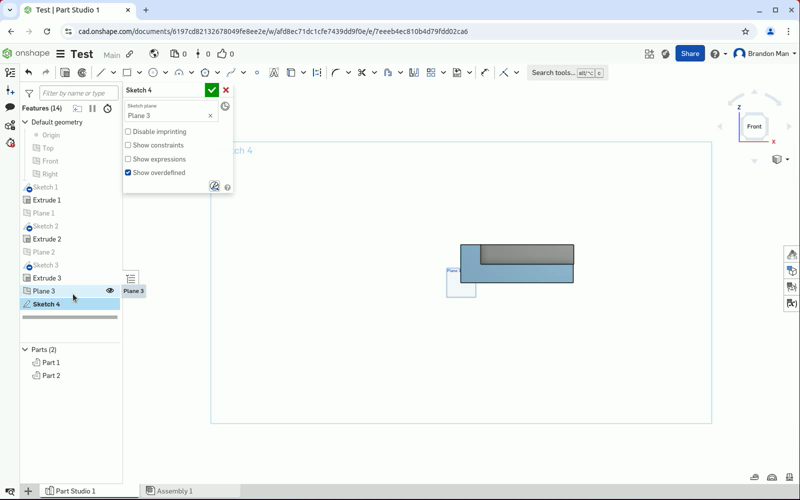
mouse_move(73, 352)
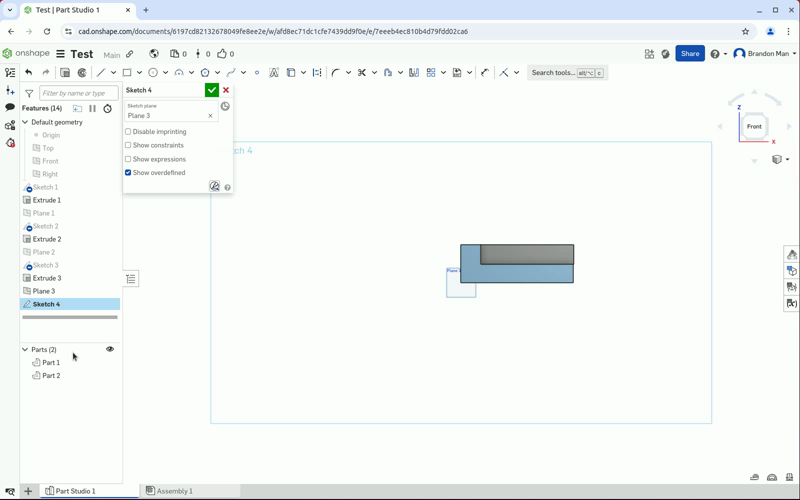
key(y)
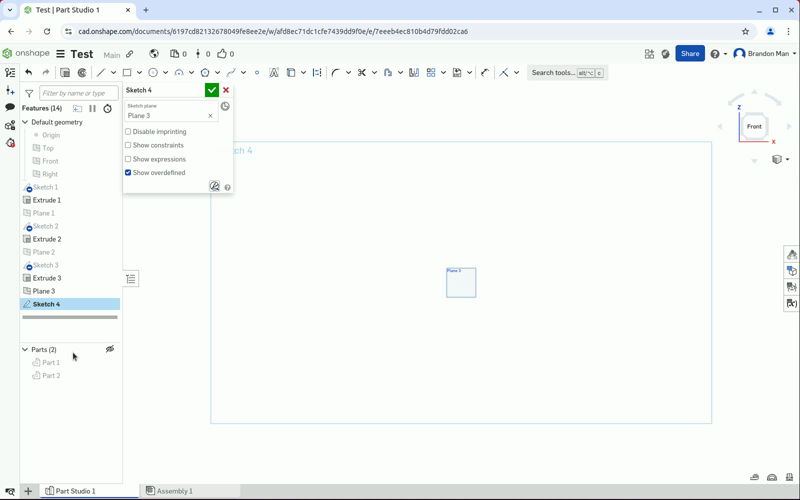
key(l)
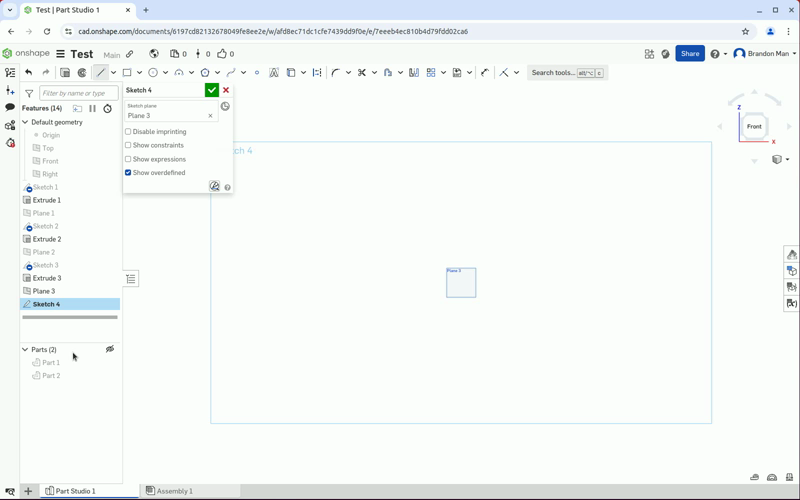
key_down(shift)
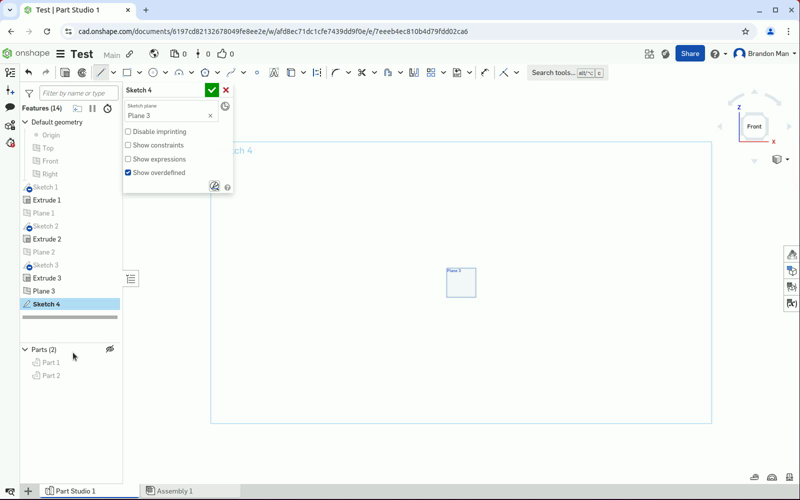
mouse_move(479, 245)
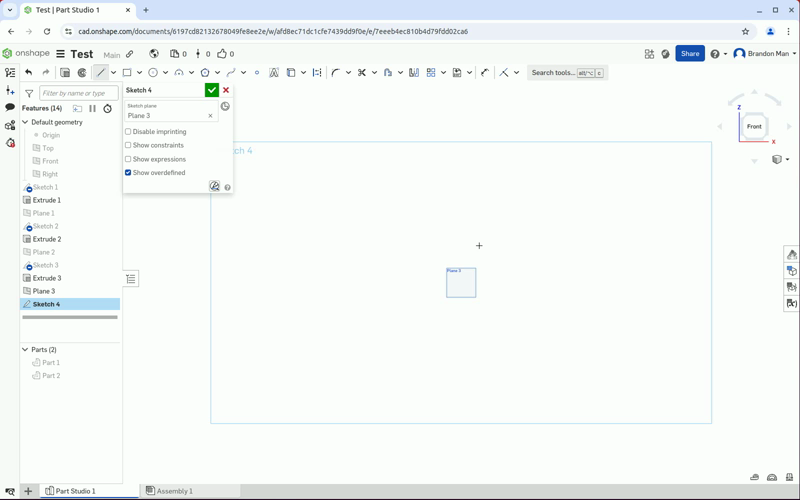
click(479, 245)
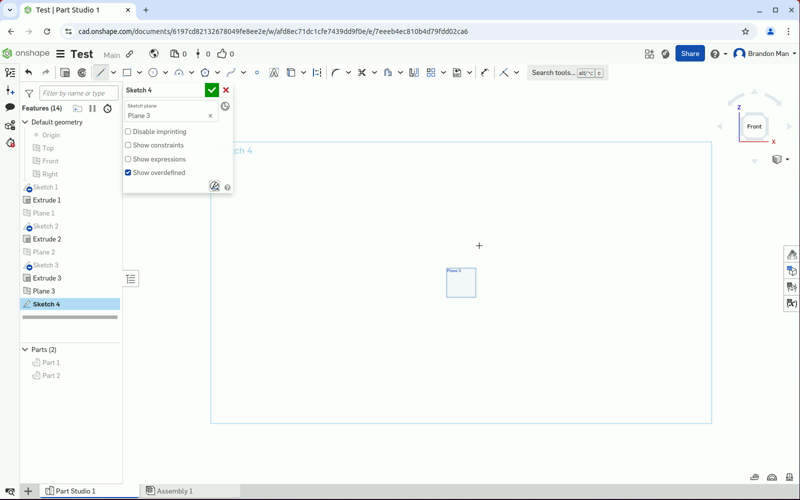
key_up(shift)
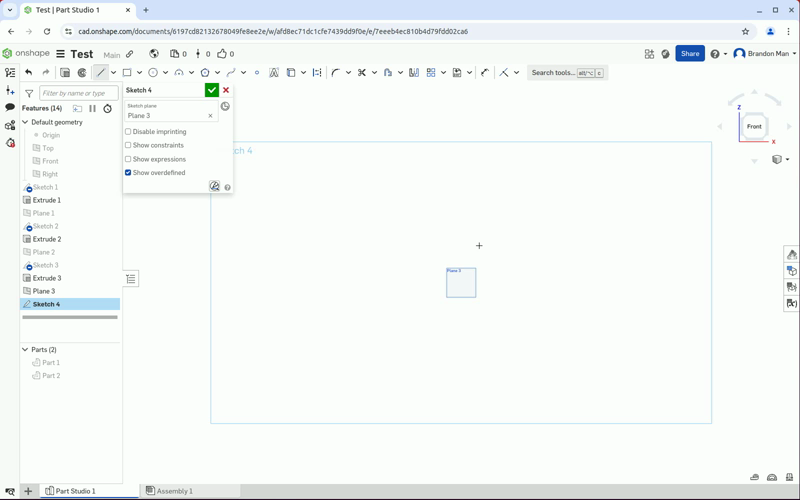
key_down(shift)
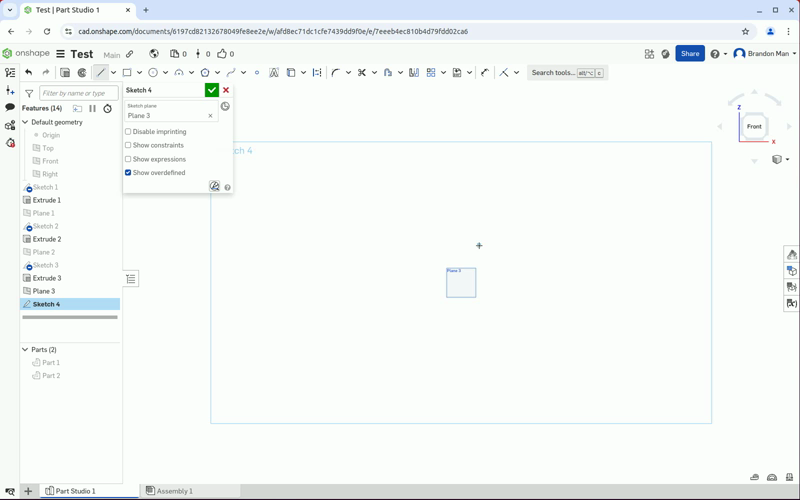
mouse_move(573, 264)
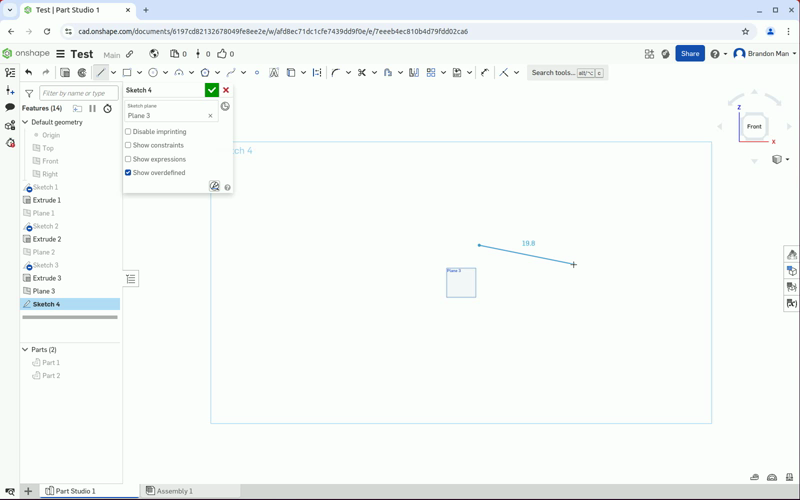
click(573, 264)
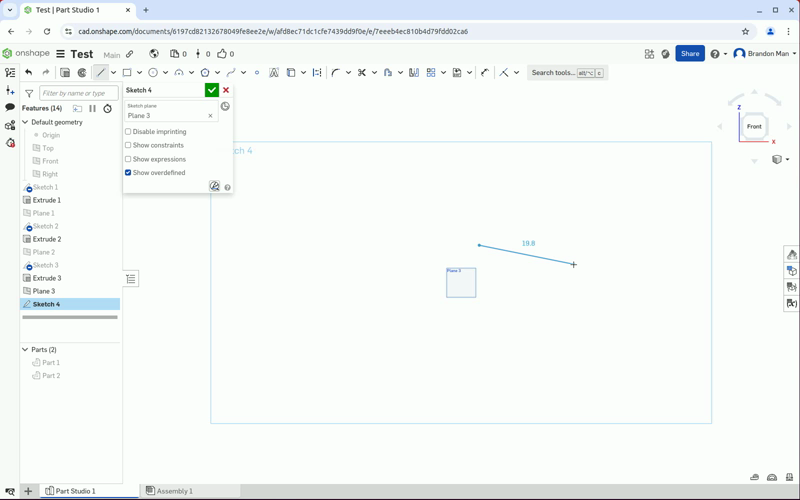
key_up(shift)
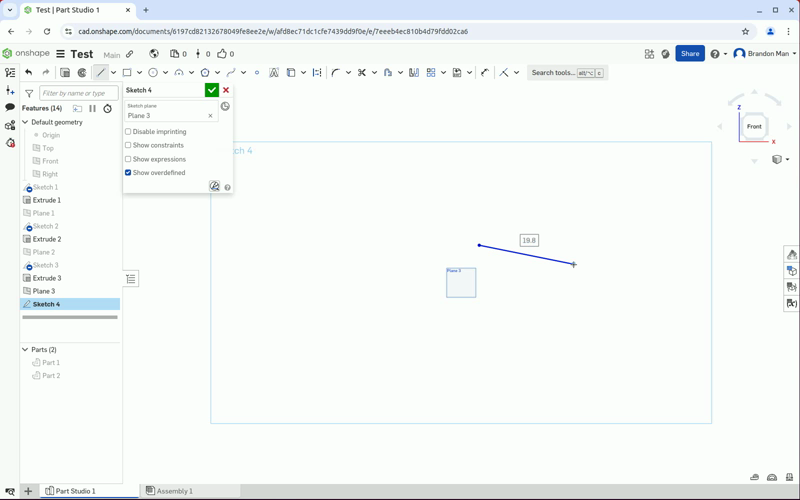
key_down(shift)
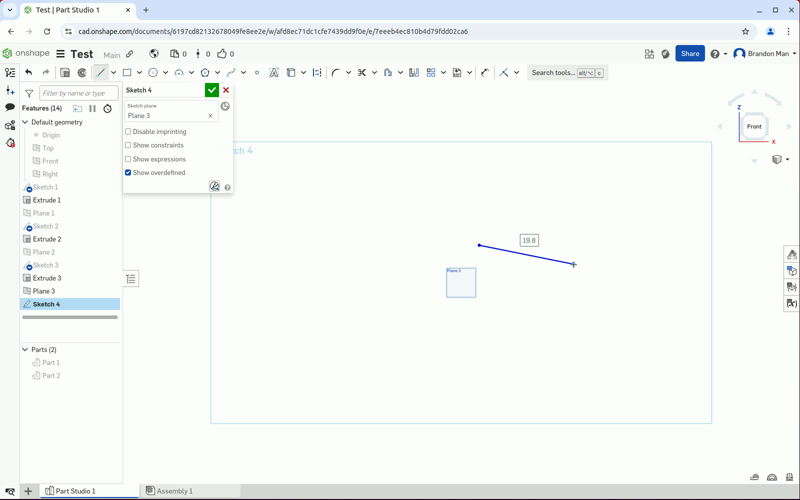
mouse_move(589, 264)
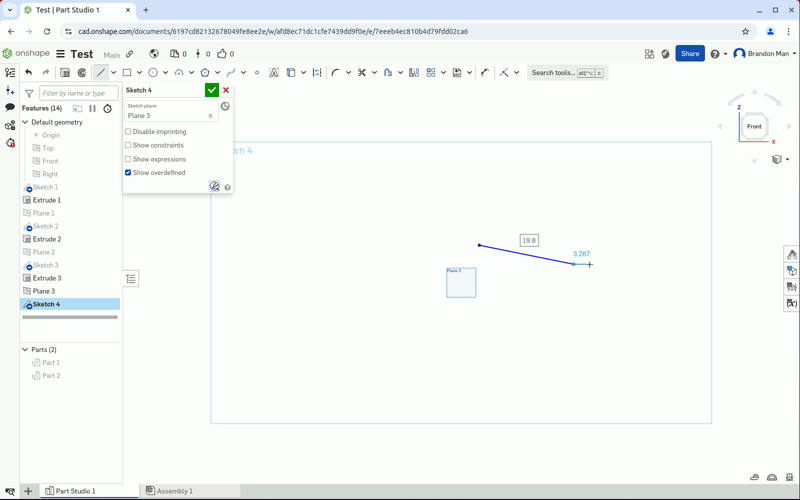
mouse_move(573, 245)
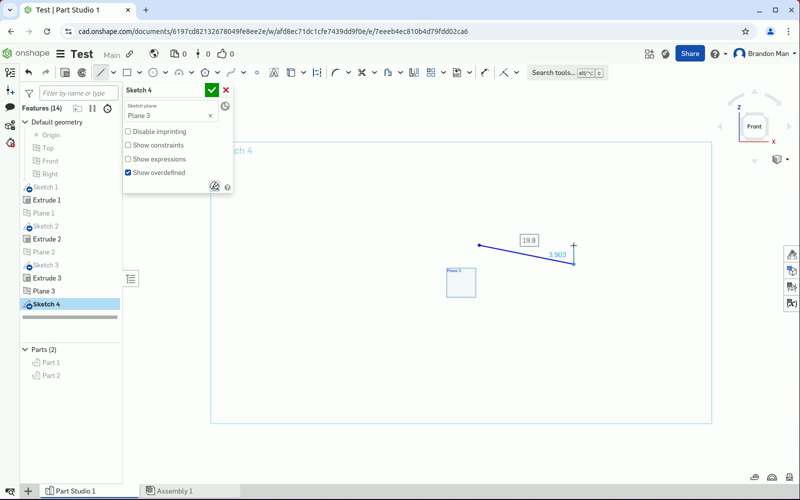
click(573, 245)
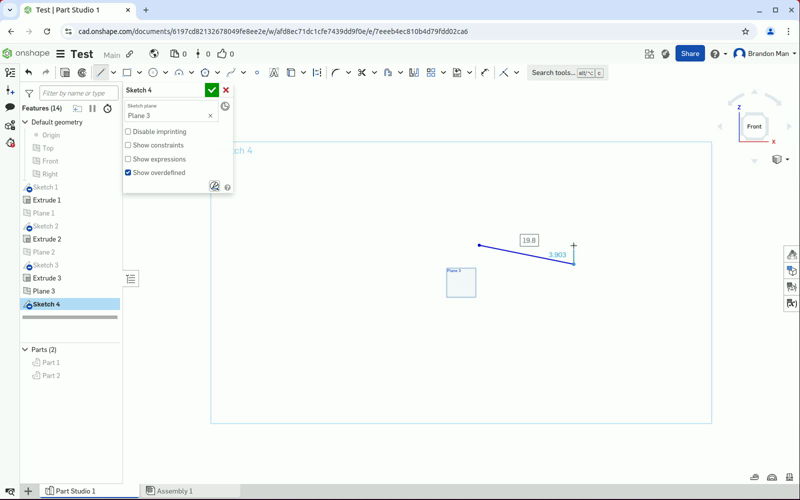
key_up(shift)
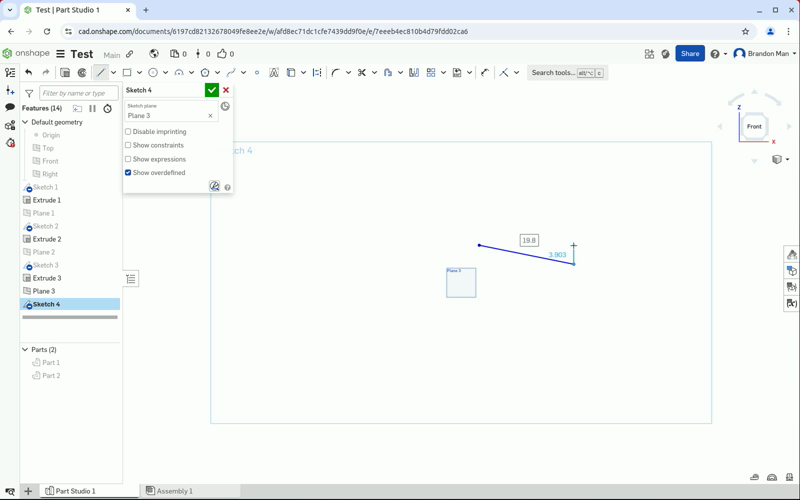
key_down(shift)
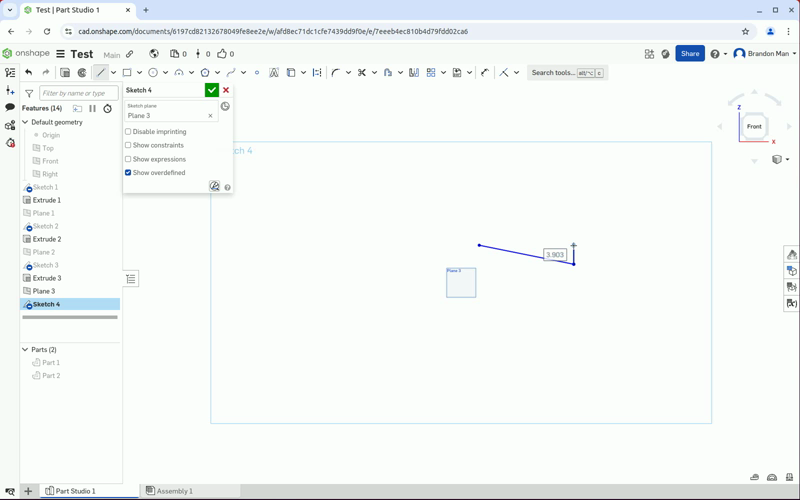
mouse_move(479, 245)
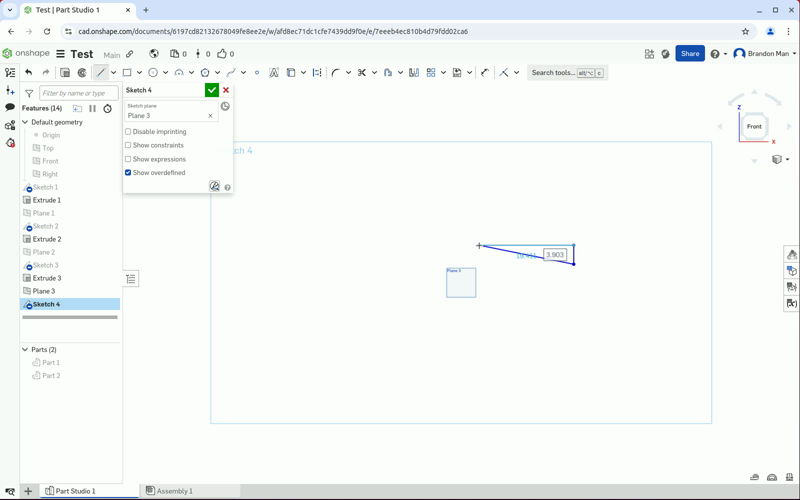
key_up(shift)
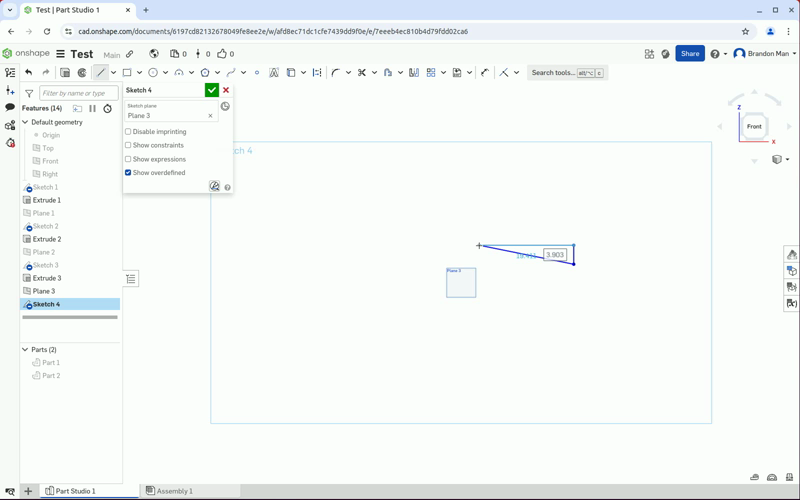
click(479, 245)
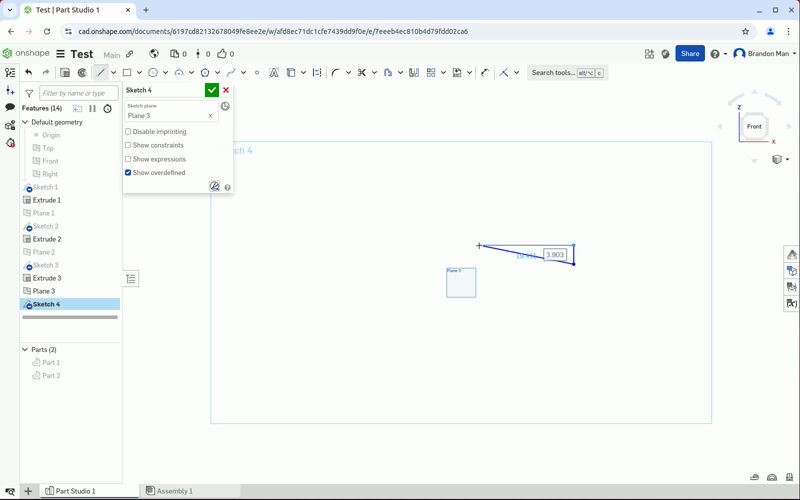
key(esc)
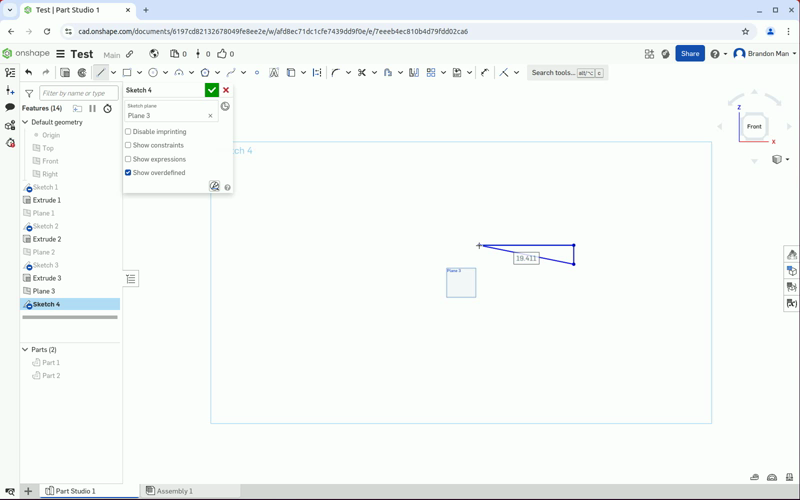
mouse_move(539, 252)
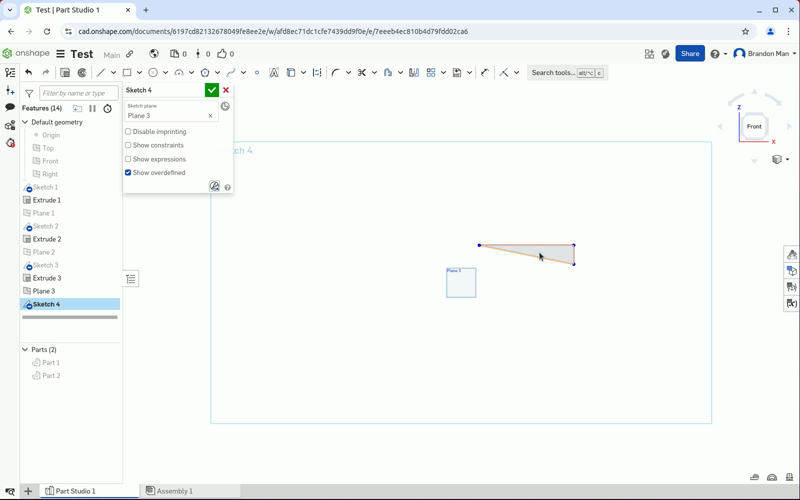
scroll(6)
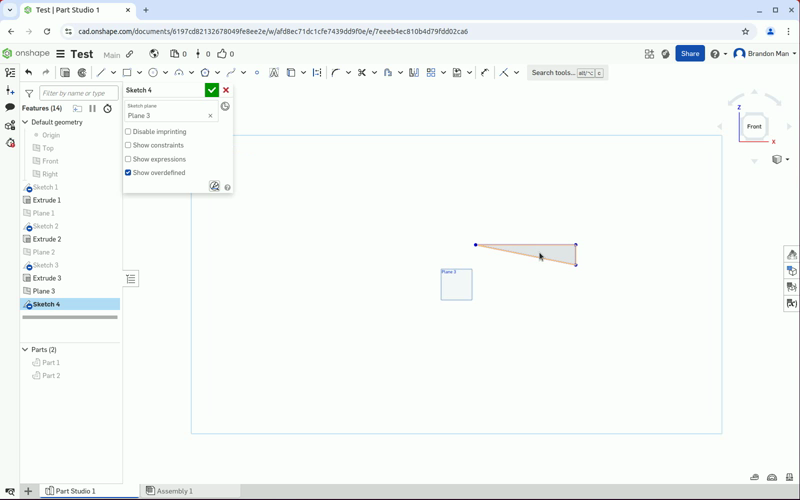
scroll(6)
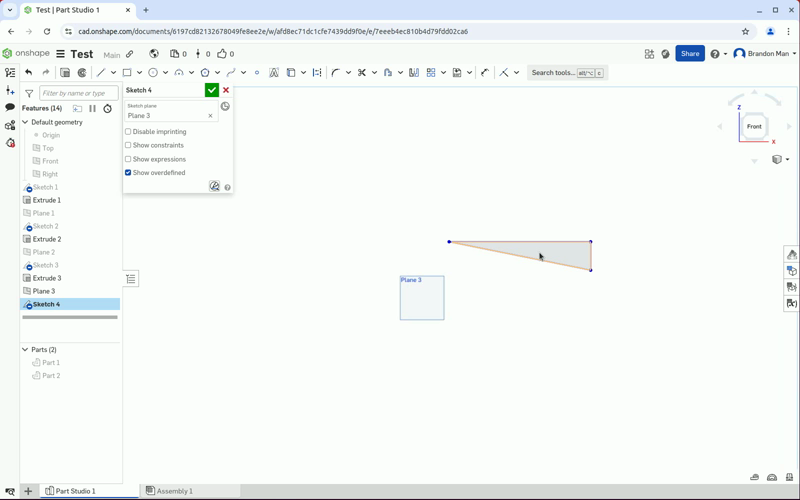
scroll(6)
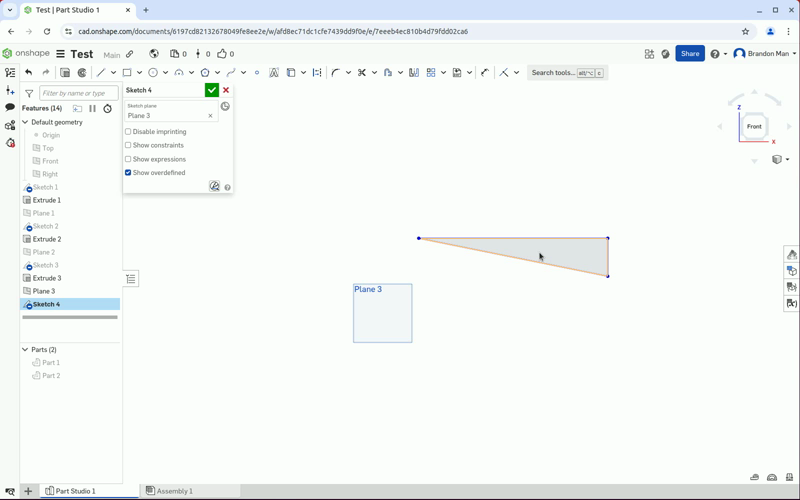
scroll(6)
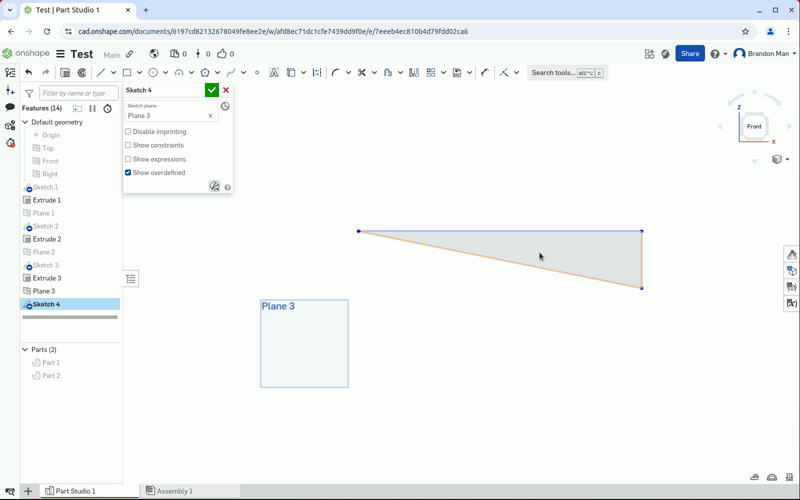
scroll(6)
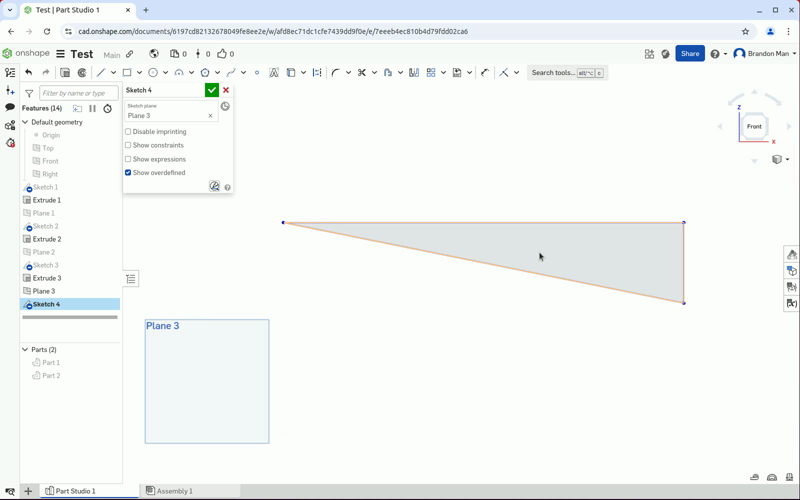
scroll(6)
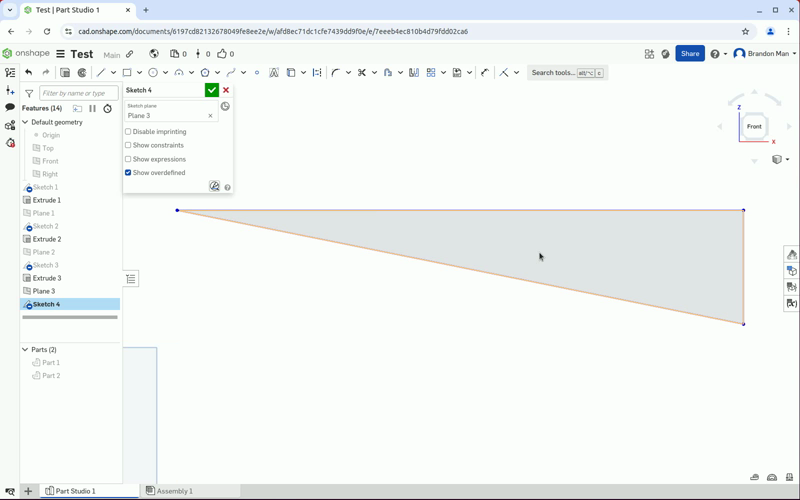
scroll(6)
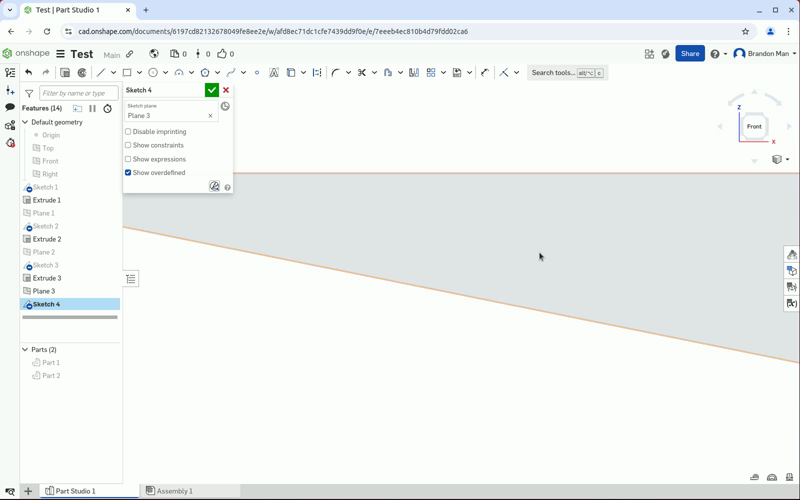
click(539, 252)
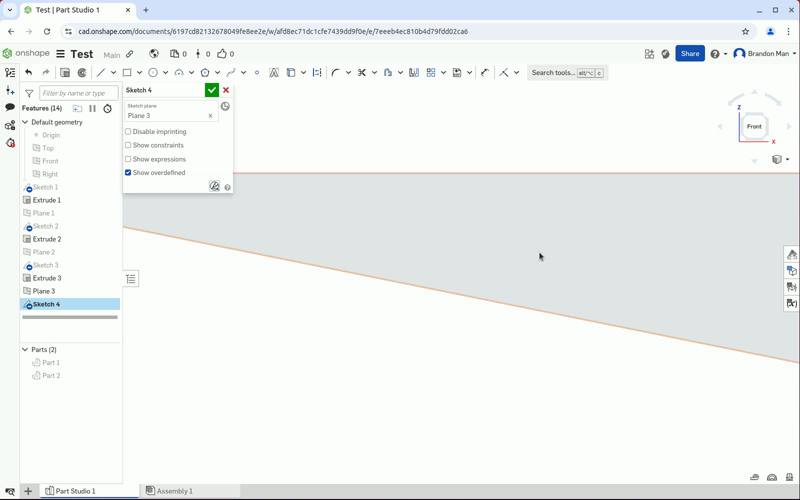
scroll(-6)
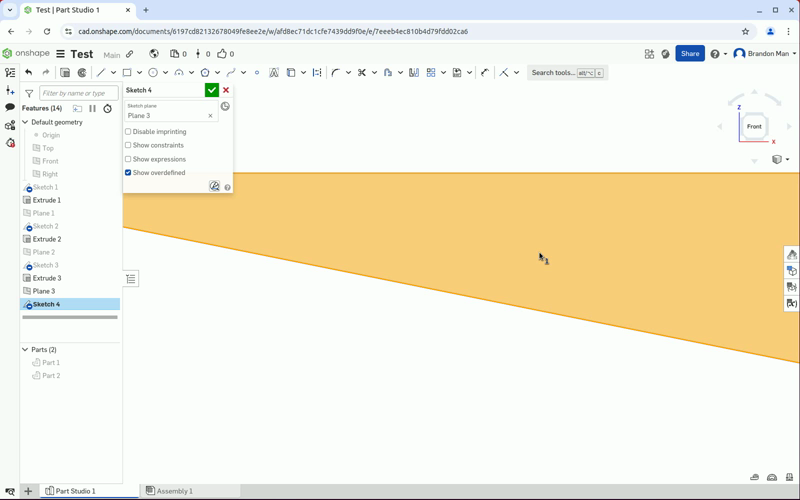
scroll(-6)
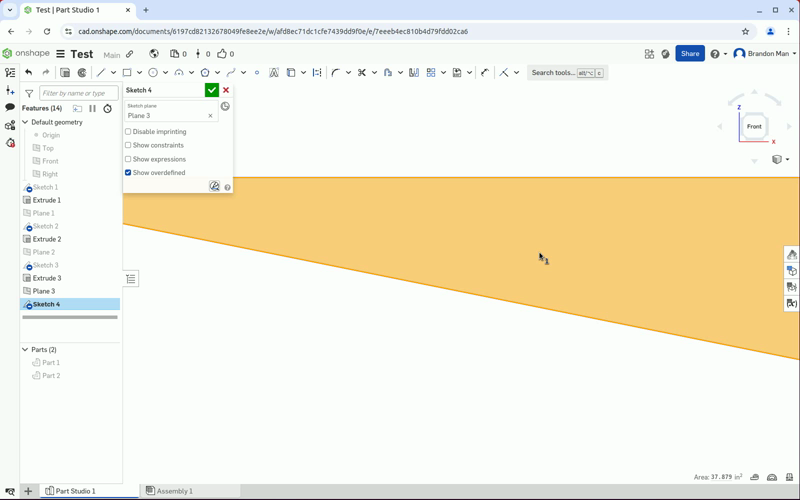
scroll(-6)
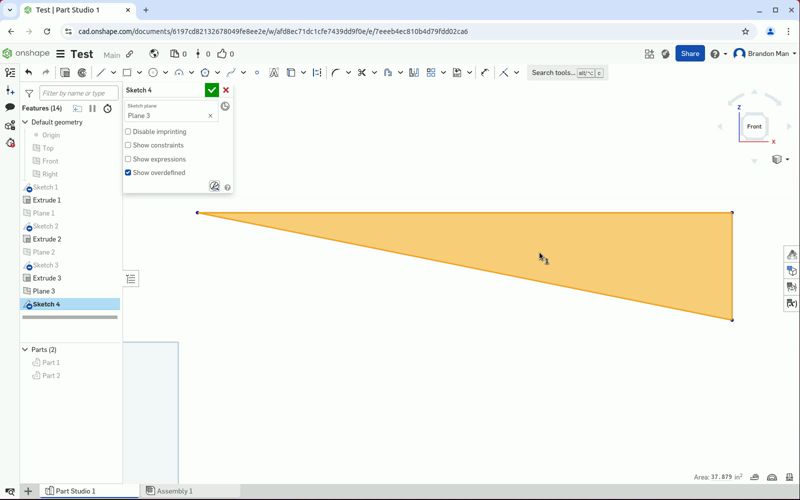
scroll(-6)
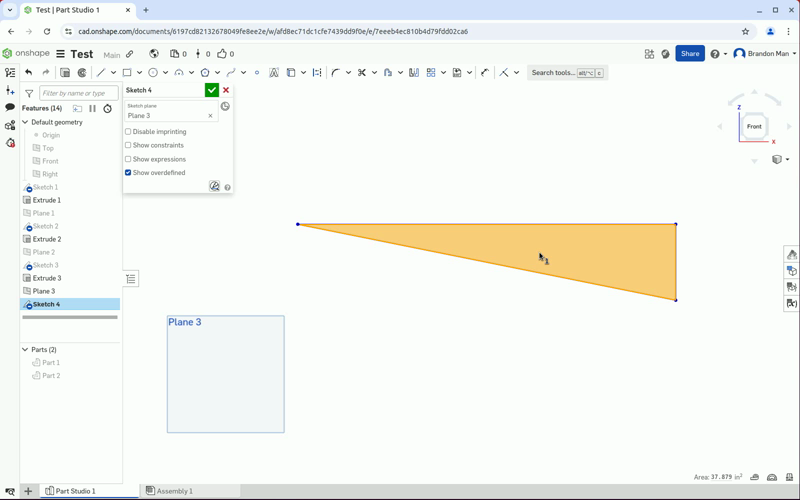
scroll(-6)
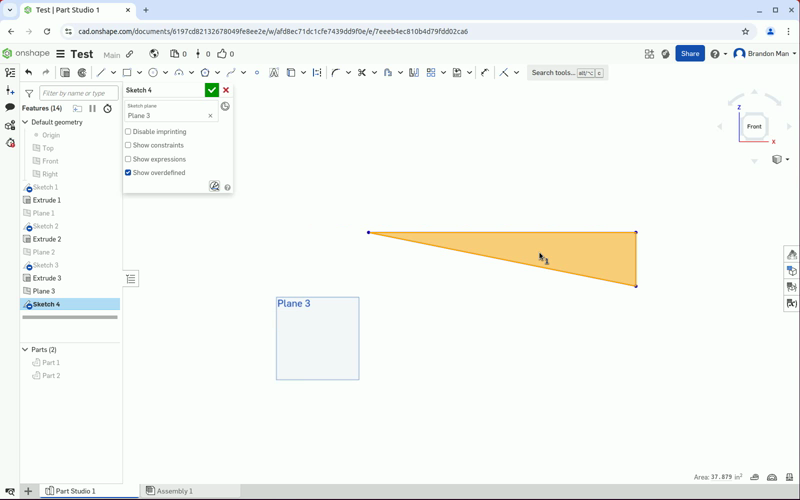
scroll(-6)
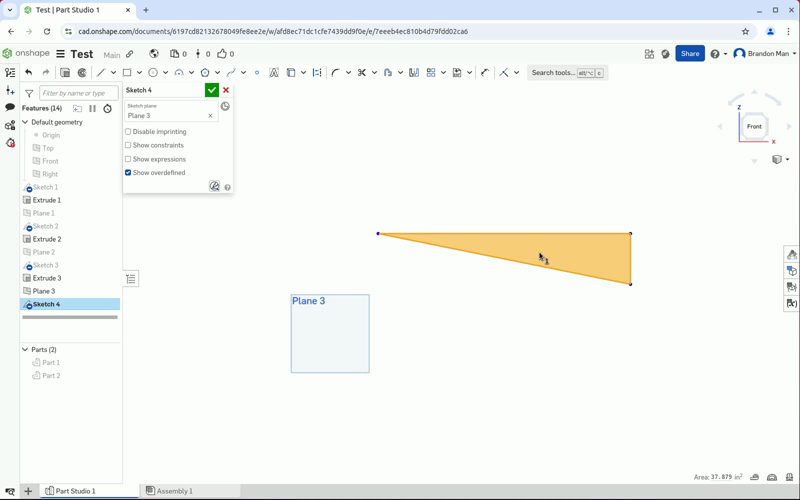
scroll(-6)
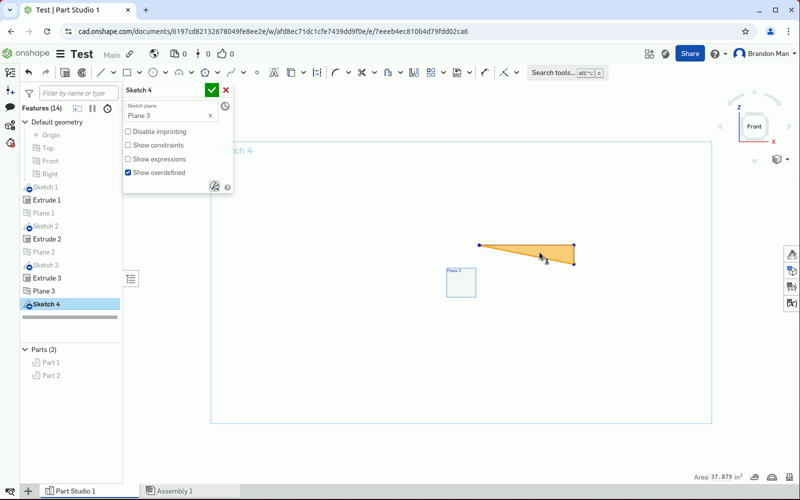
mouse_move(73, 352)
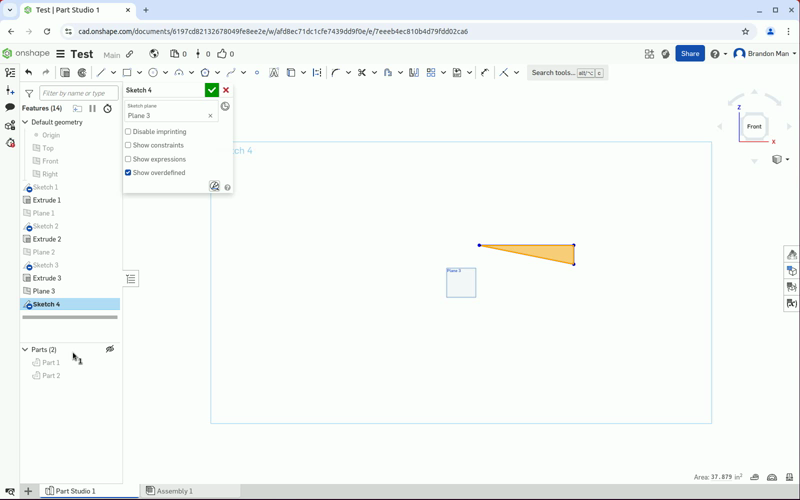
key(shift+y)
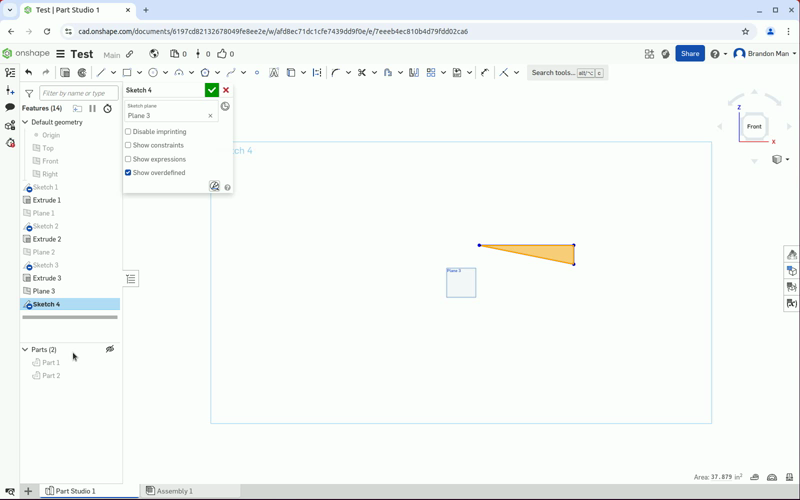
key(shift+e)
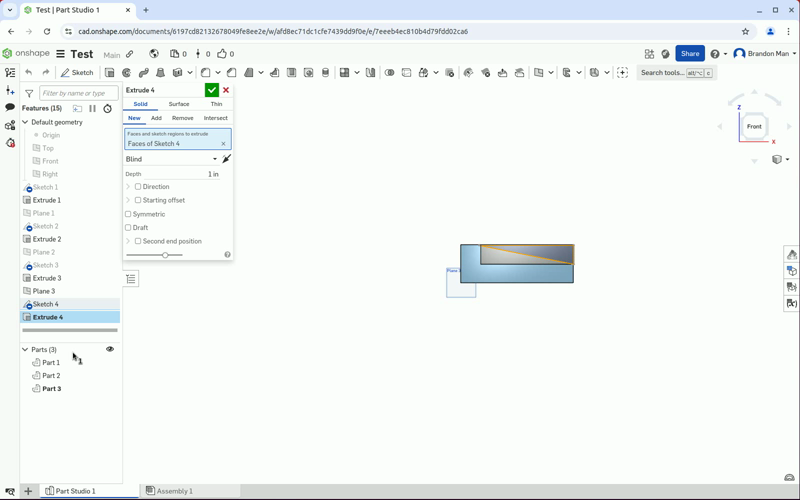
mouse_move(143, 106)
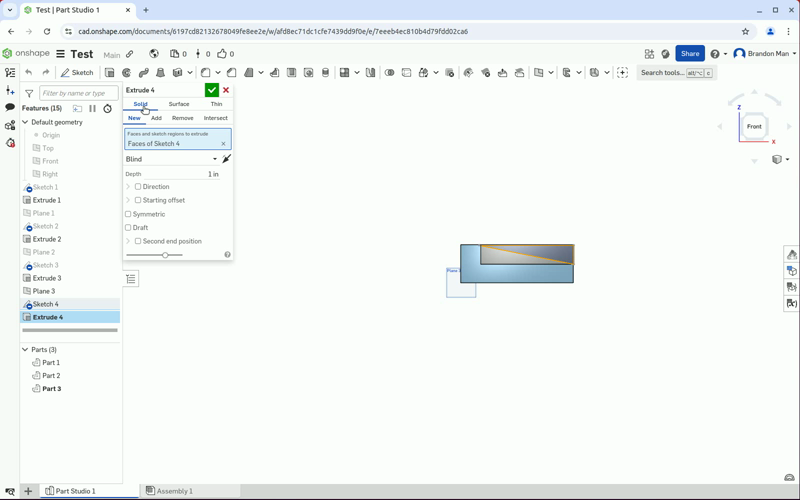
click(143, 106)
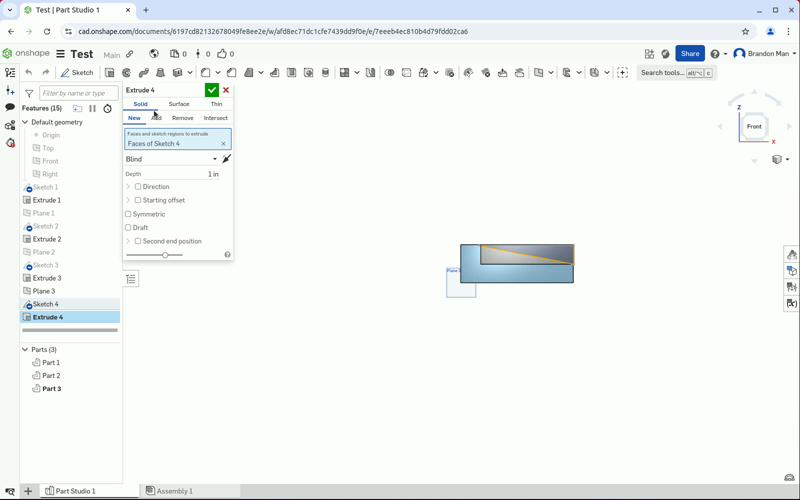
mouse_move(186, 120)
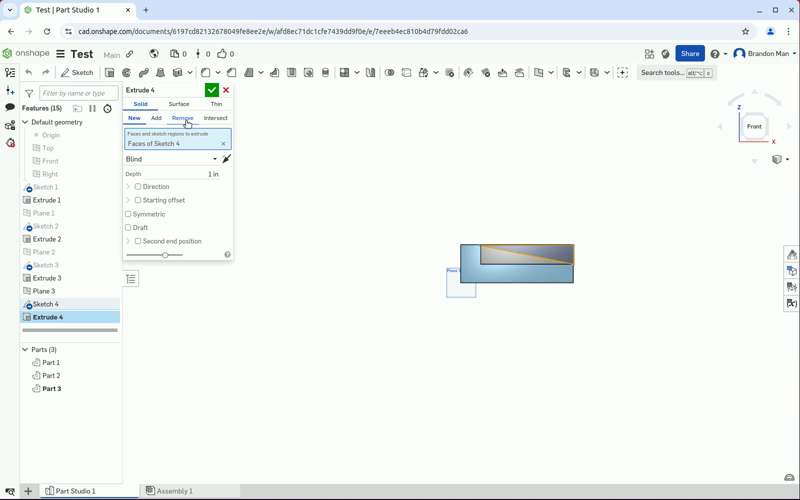
click(186, 120)
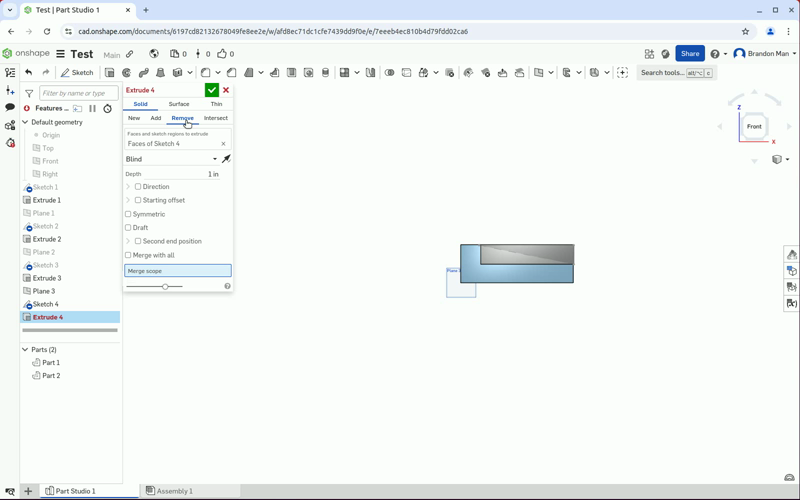
key(tab, 4)
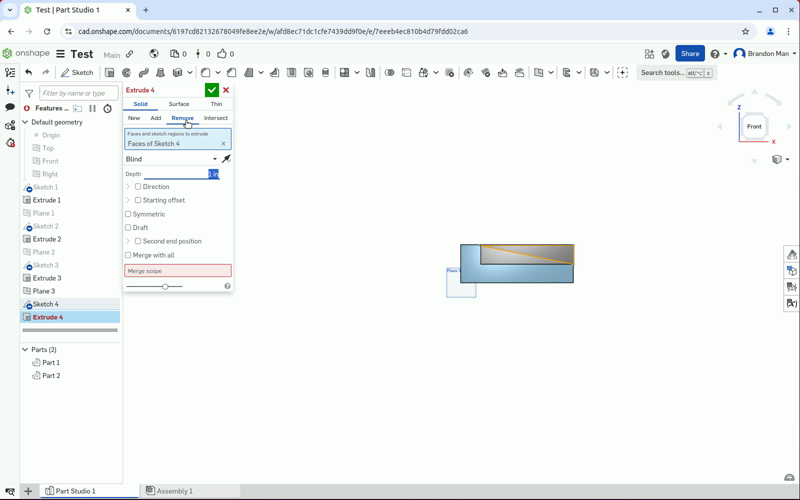
text(5.777)
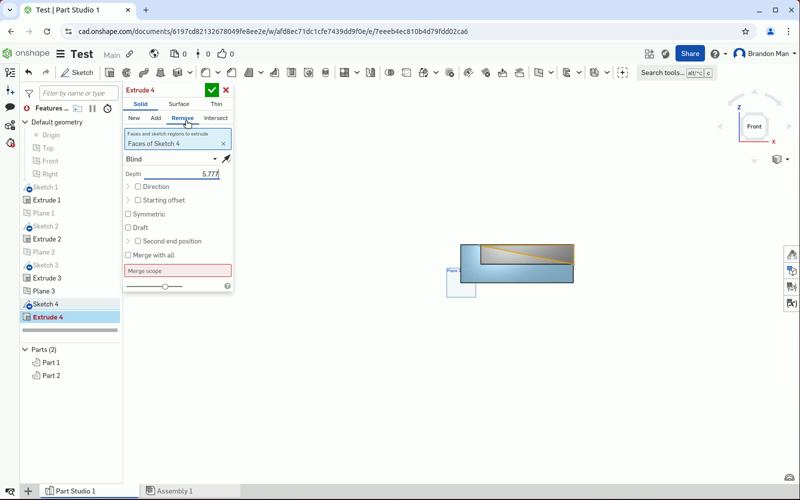
key(tab, 6)
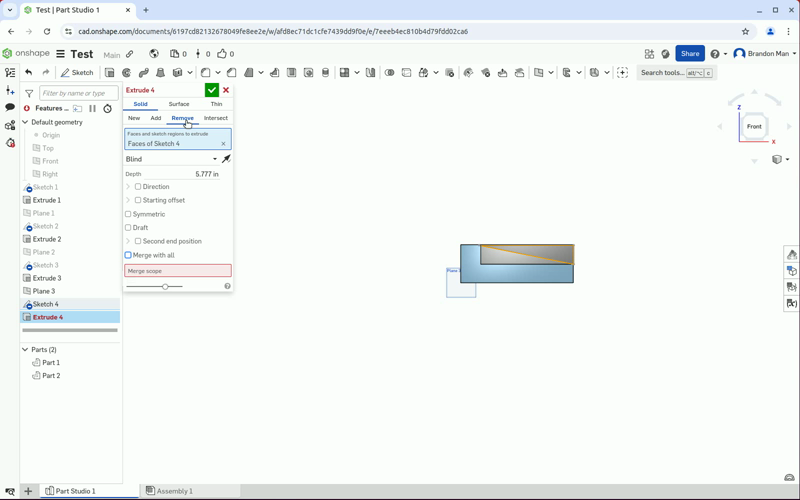
key(space)
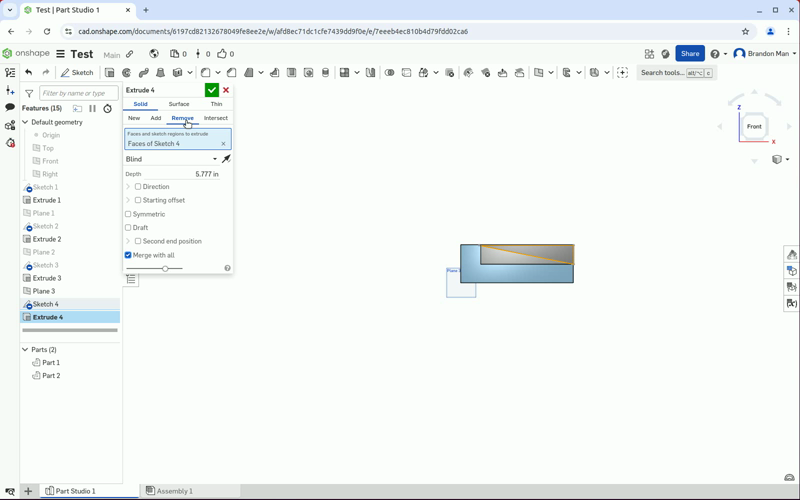
key(enter)
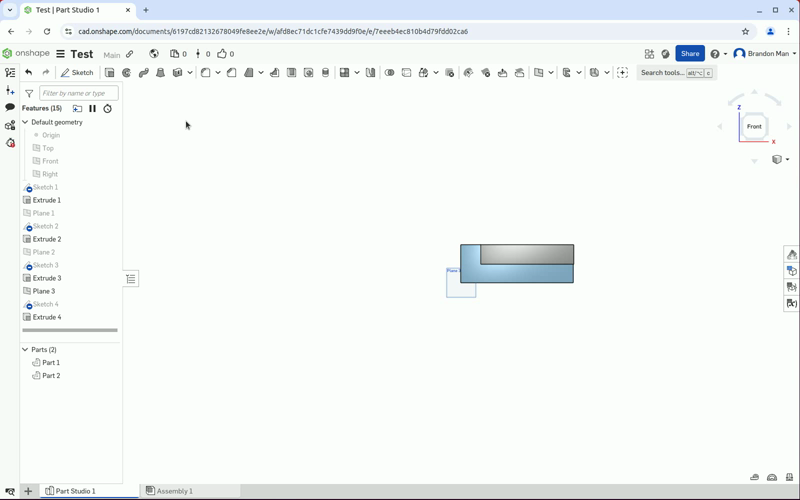
key(shift+h)
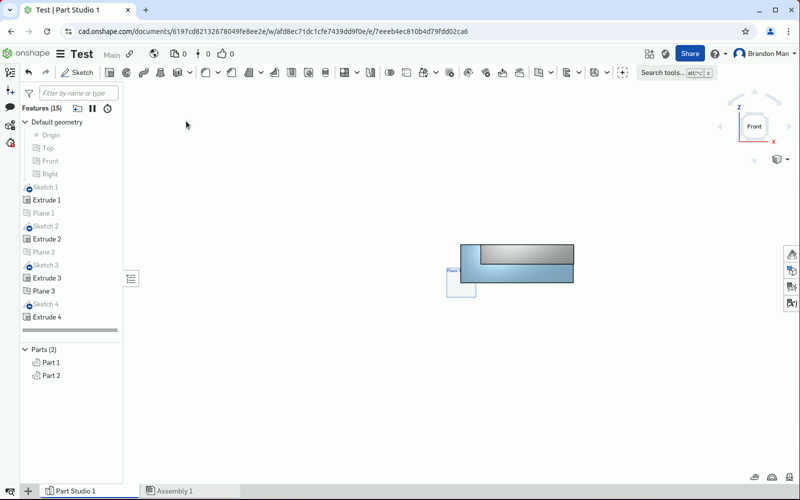
key(shift+h)
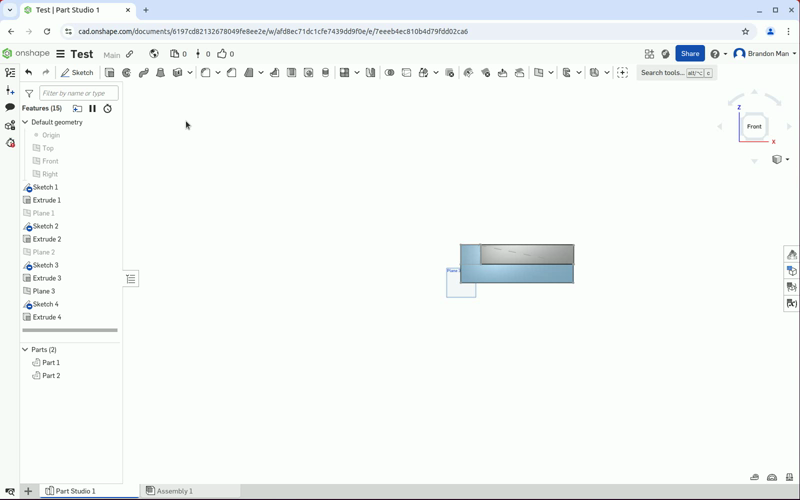
key(shift+7)
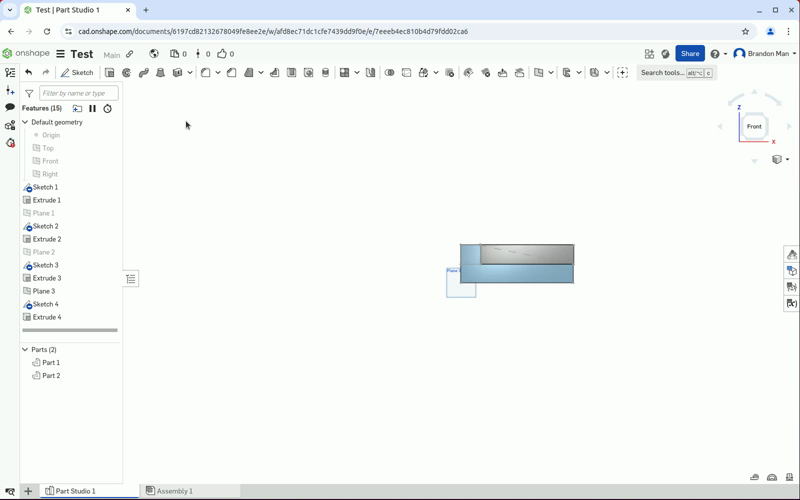
key(left, 2)
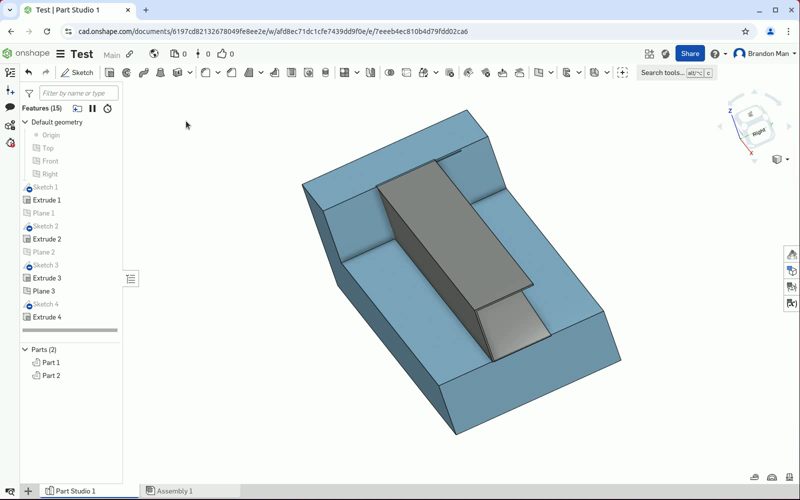
key(down, 2)
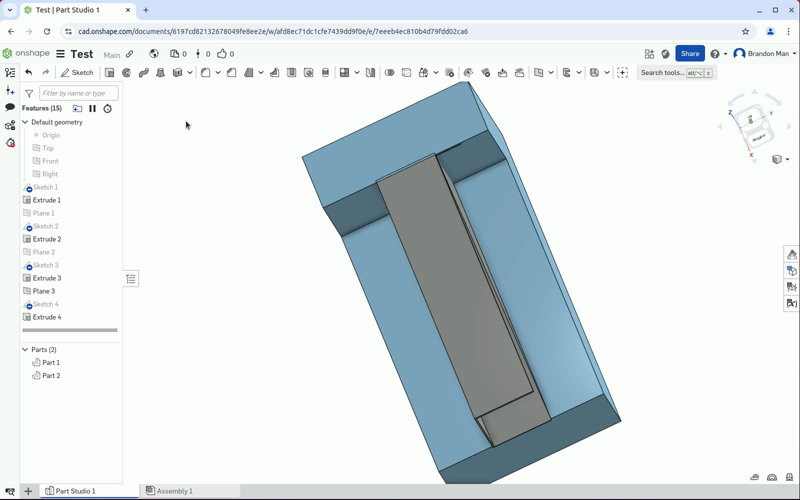
key(up, 2)
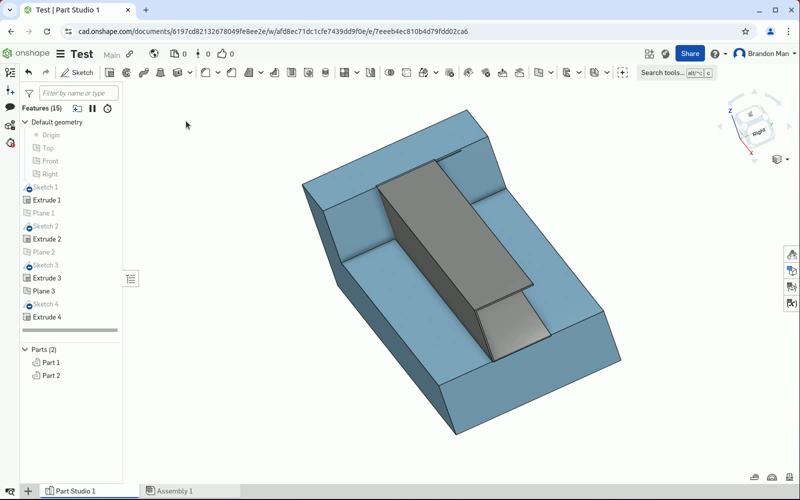
key(right, 2)
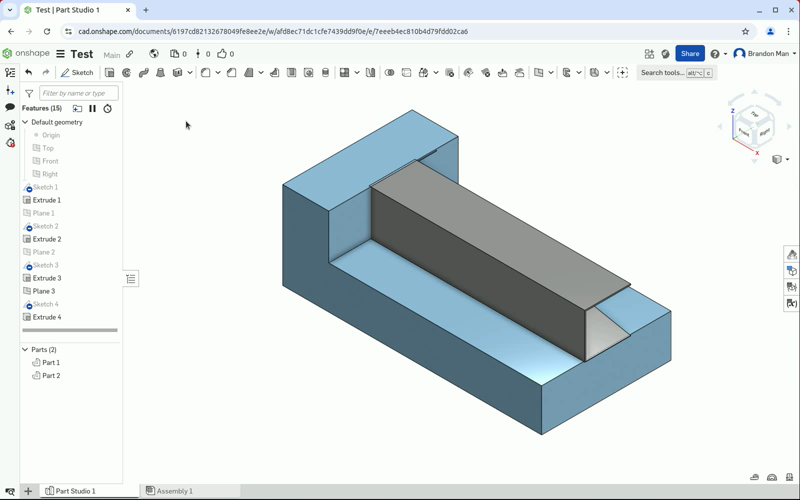
mouse_move(73, 189)
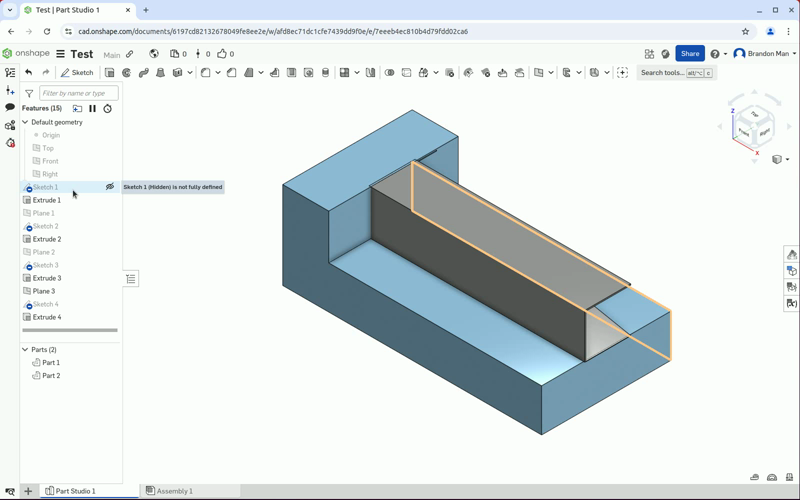
click(73, 189)